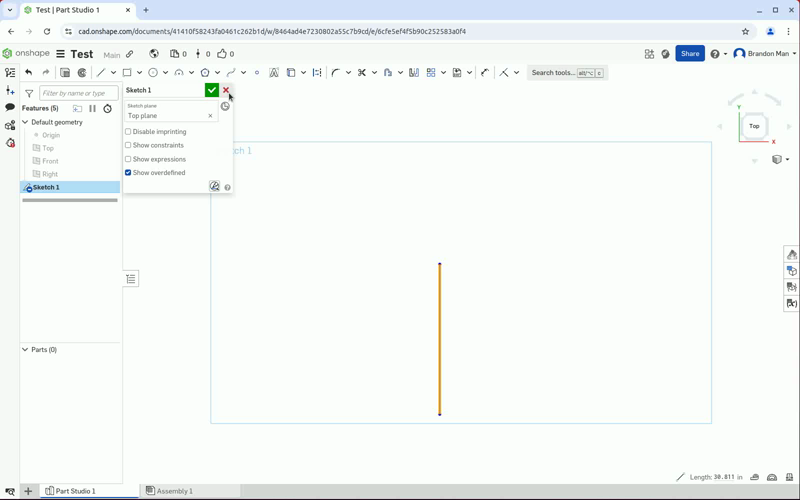
key(shift+h)
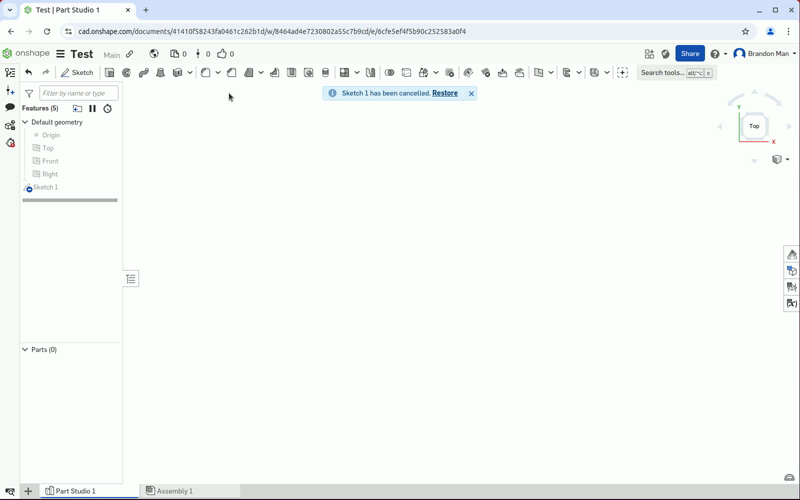
mouse_move(73, 352)
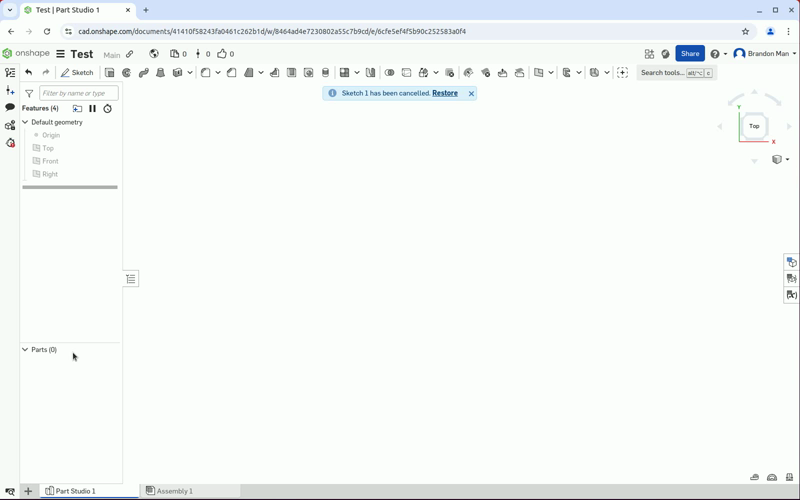
key(y)
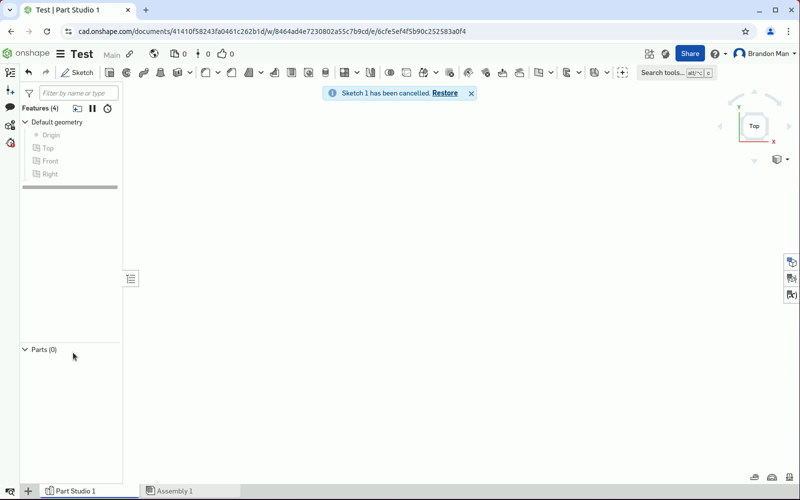
key(shift+p)
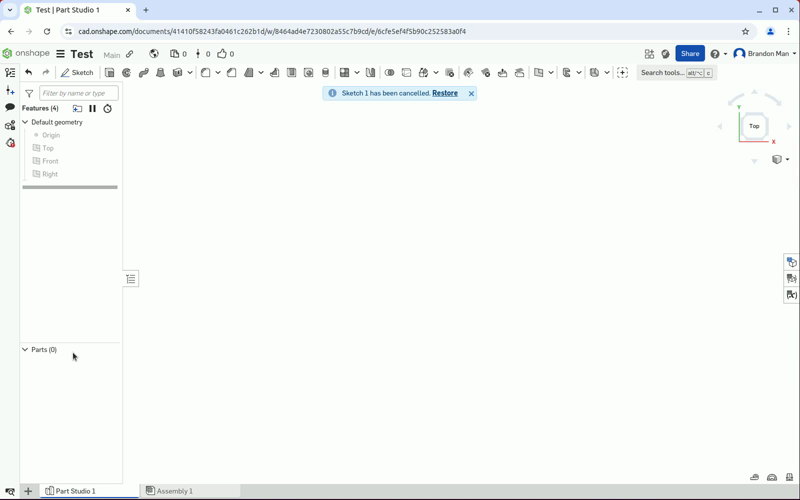
key(space)
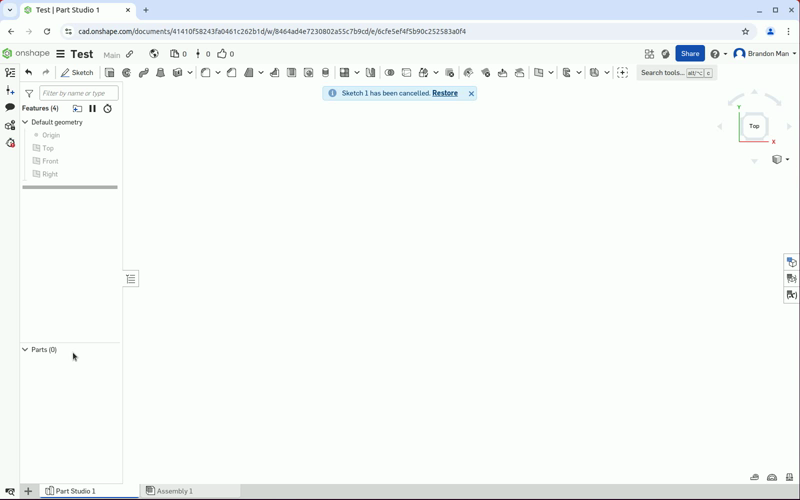
key_down(shift)
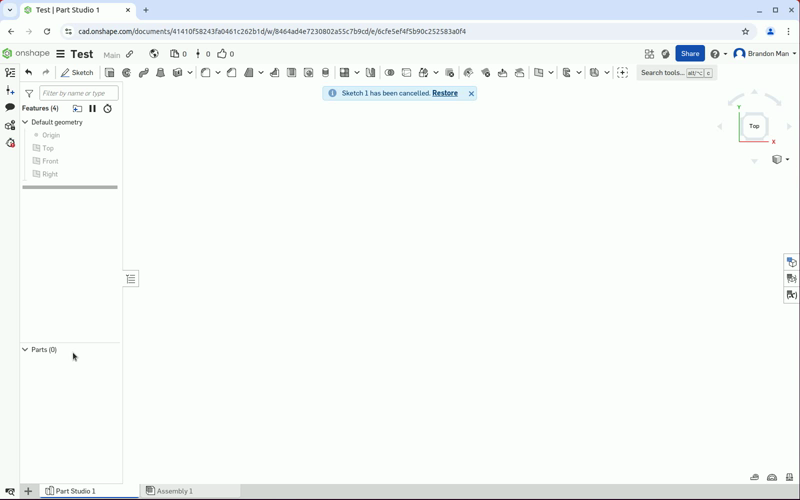
key(up)
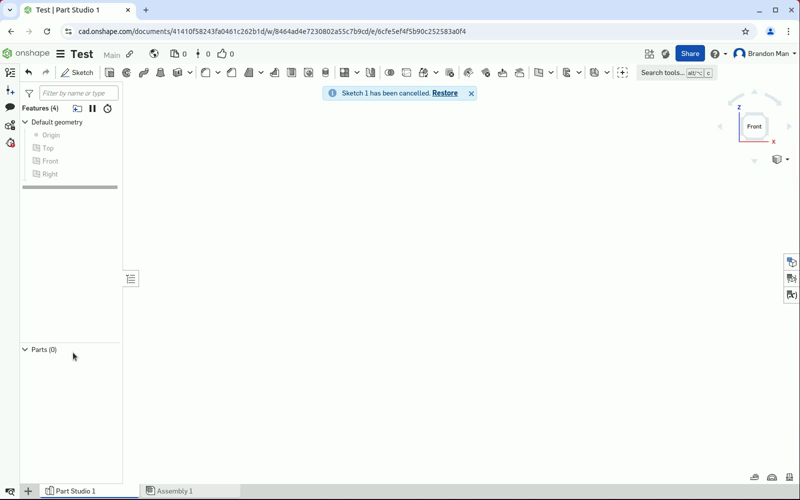
key_up(shift)
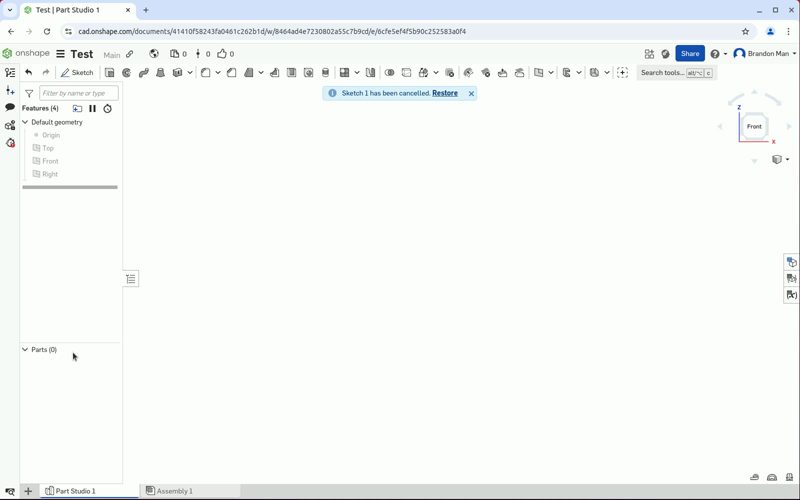
mouse_move(73, 352)
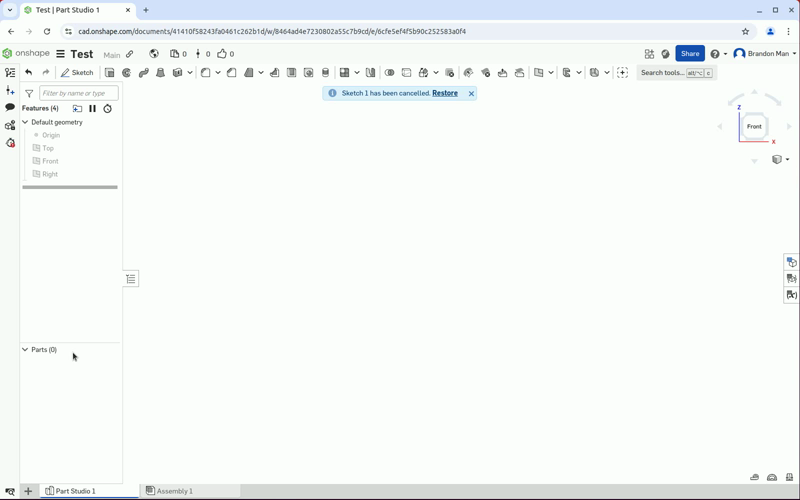
key(shift+y)
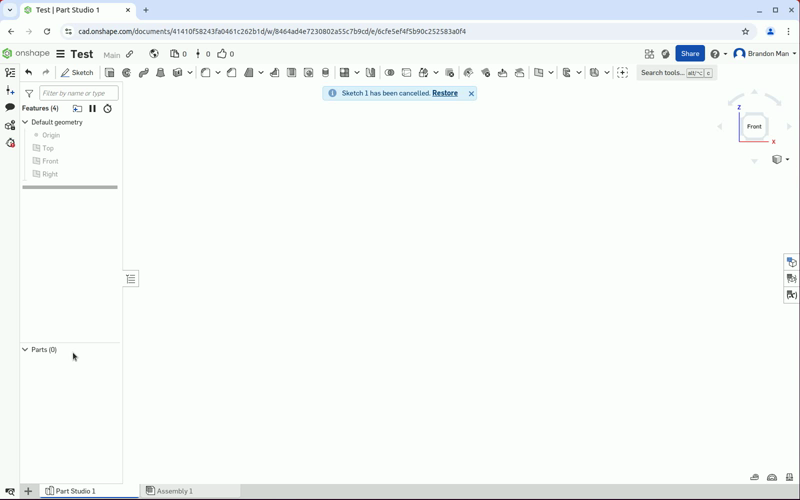
key(shift+s)
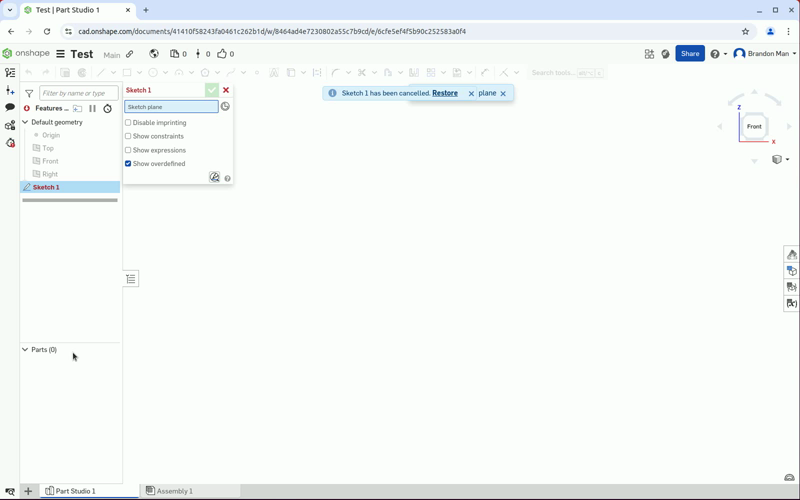
mouse_move(73, 163)
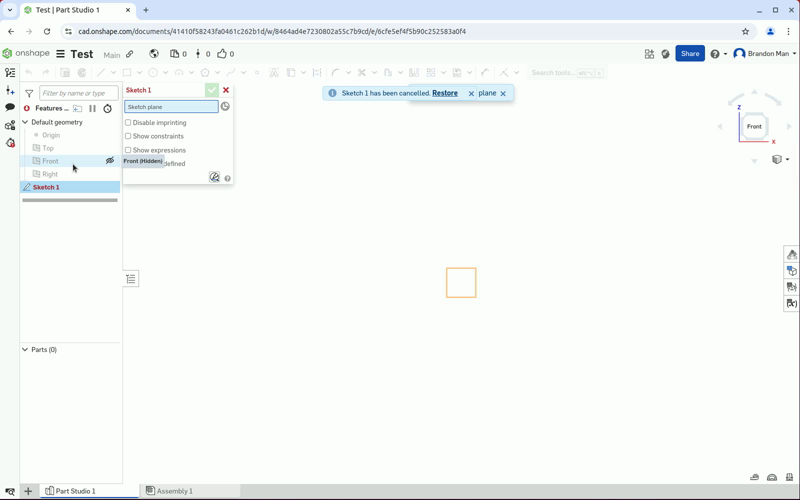
click(73, 163)
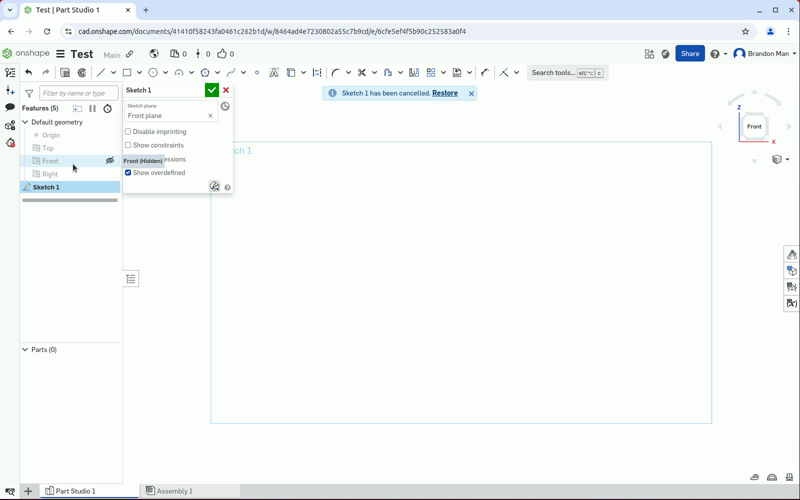
mouse_move(73, 352)
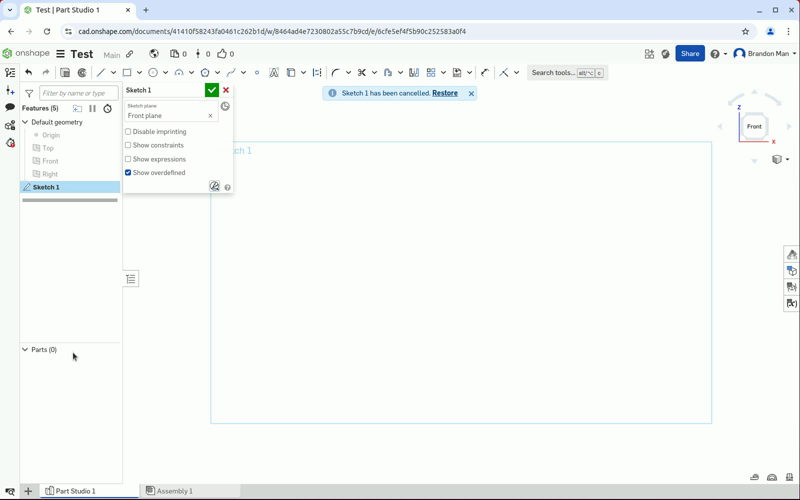
key(y)
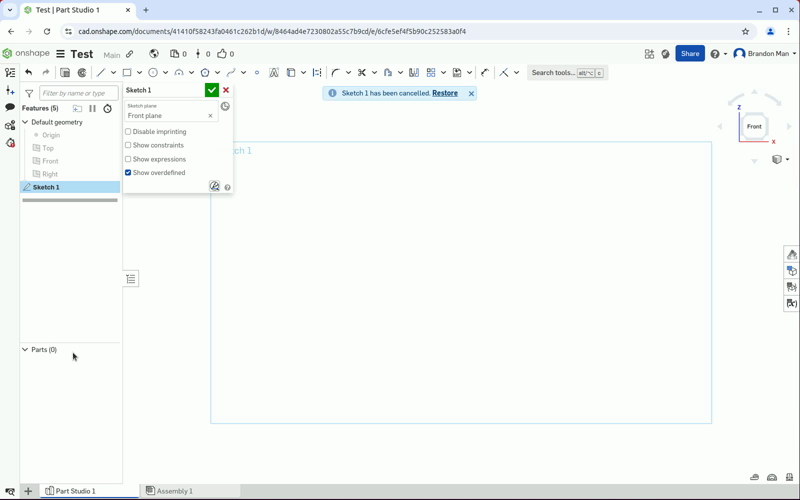
key(c)
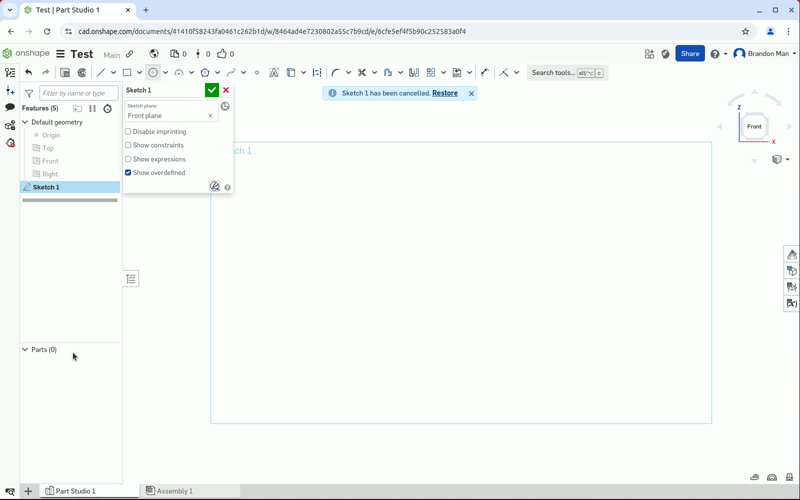
key_down(shift)
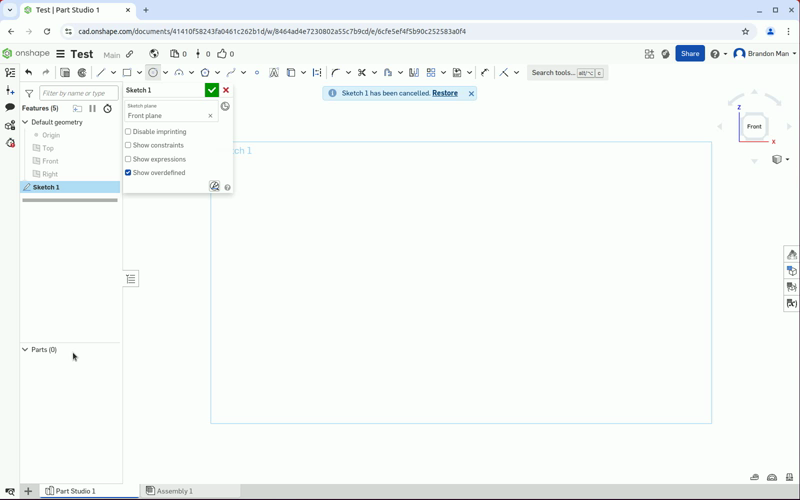
mouse_move(461, 282)
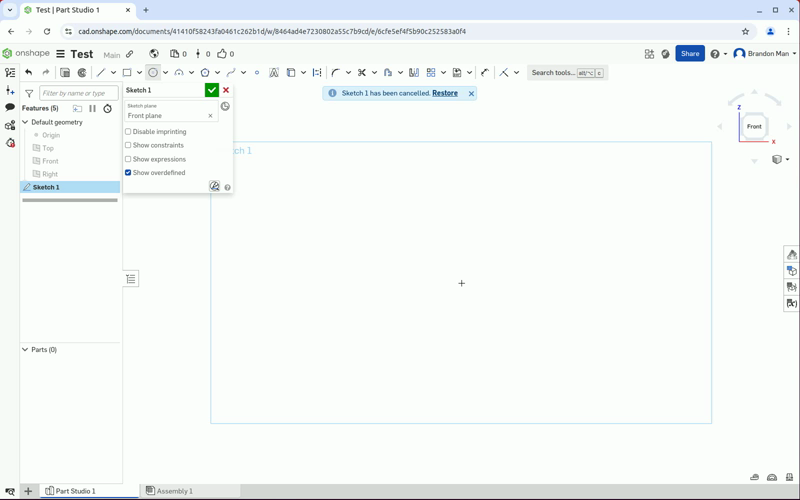
click(461, 282)
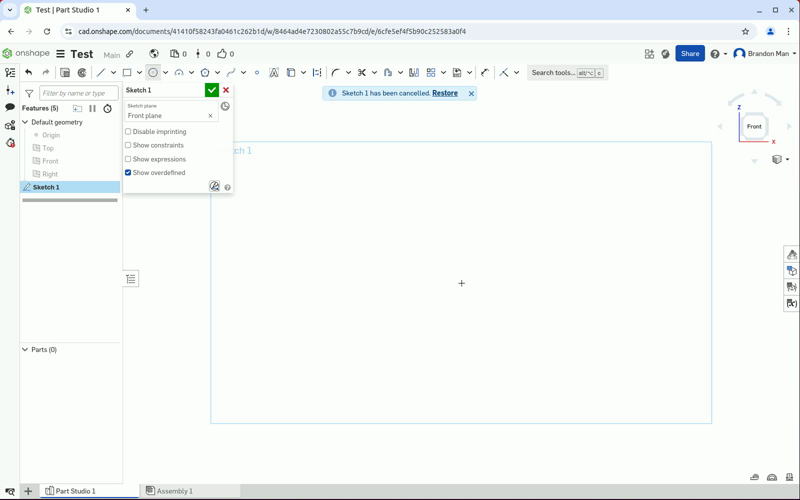
key_up(shift)
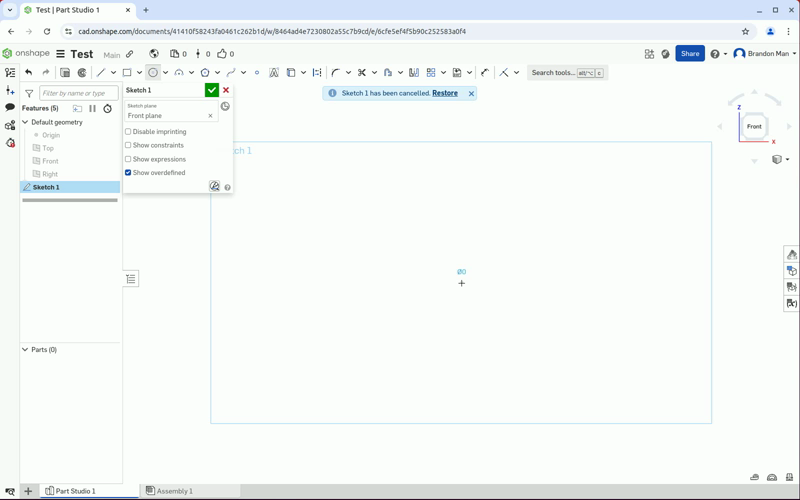
mouse_move(465, 282)
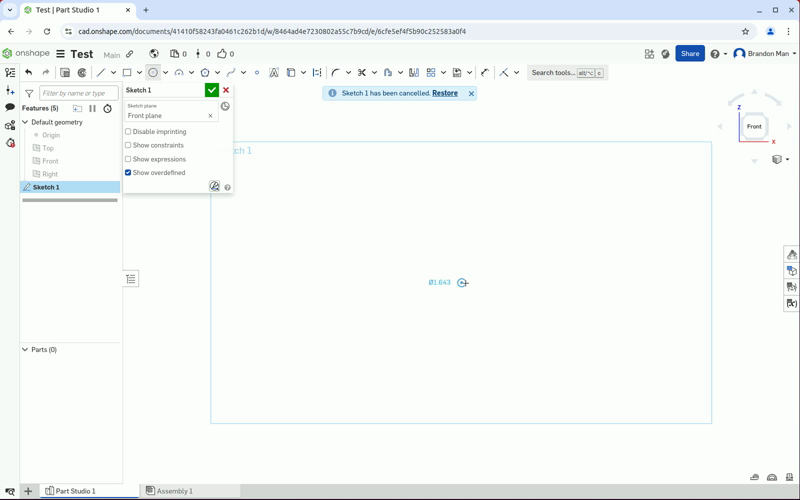
click(465, 282)
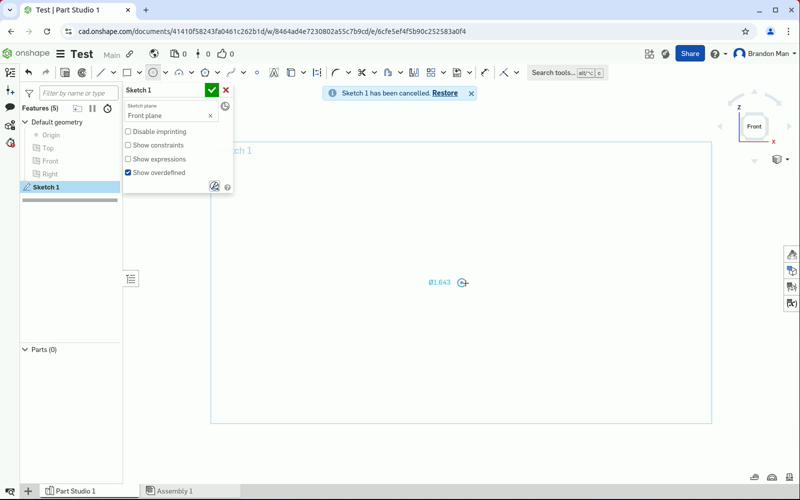
key(esc)
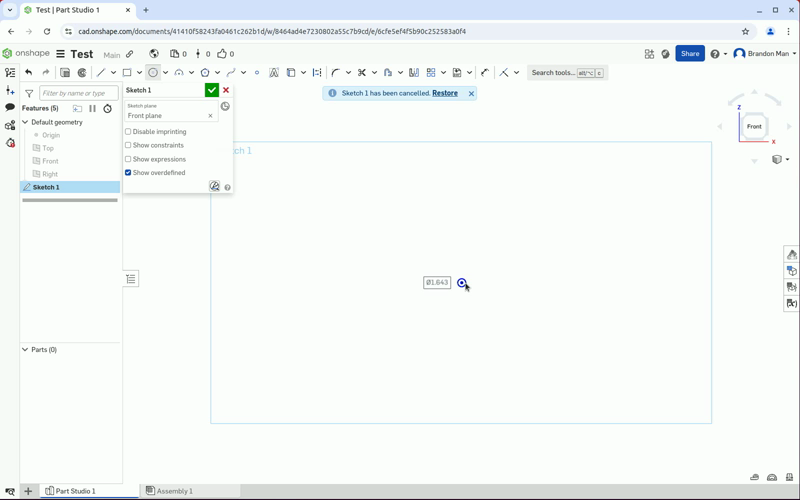
key(c)
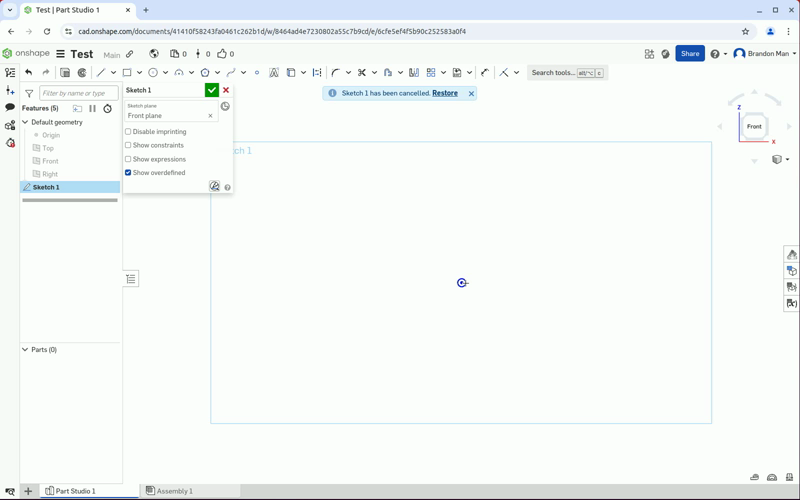
key_down(shift)
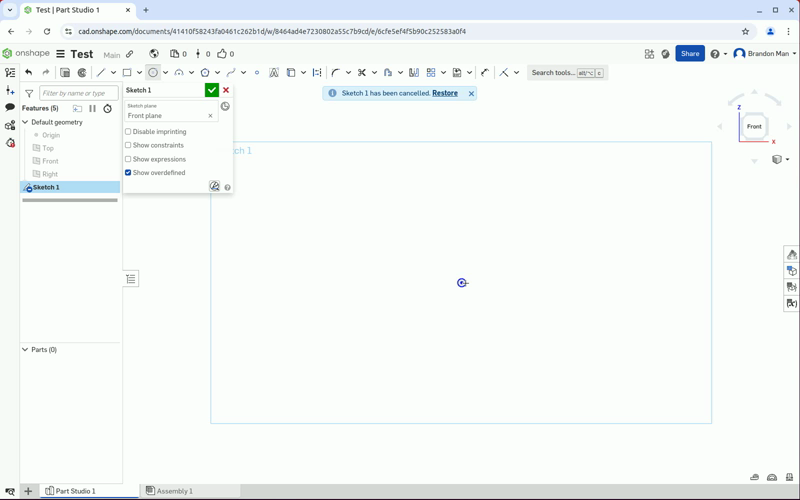
mouse_move(461, 282)
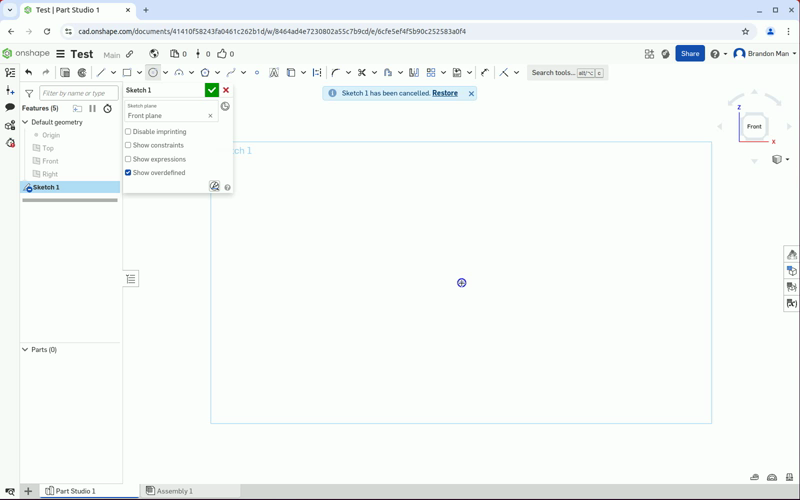
scroll(6)
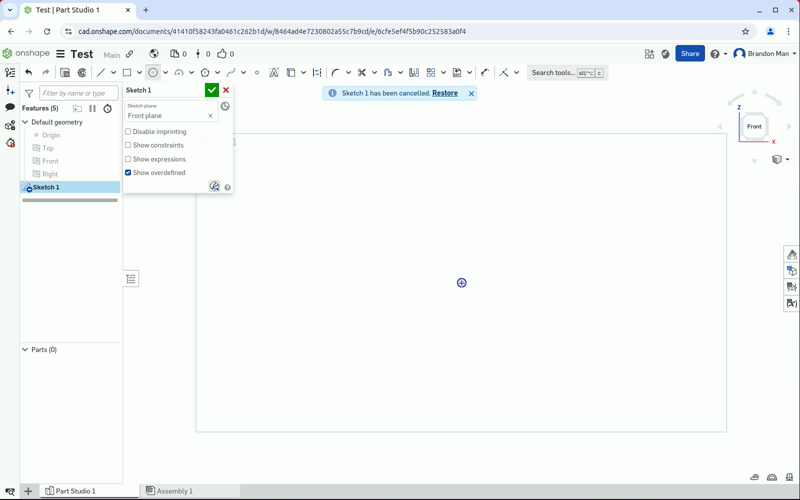
scroll(6)
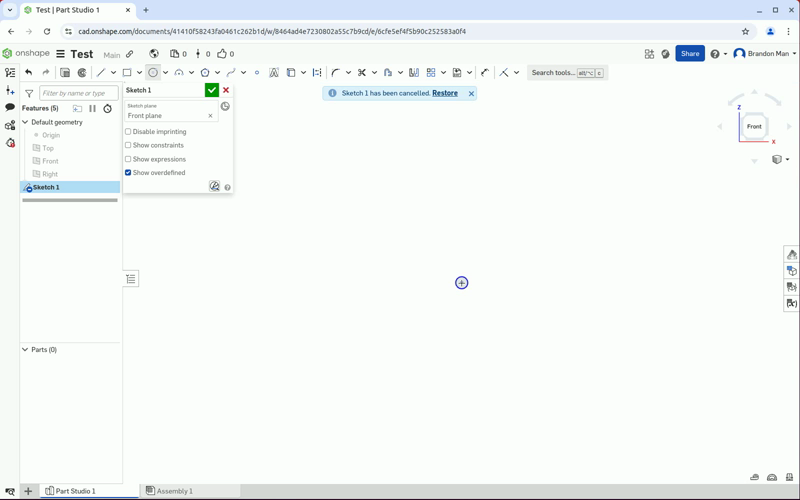
scroll(6)
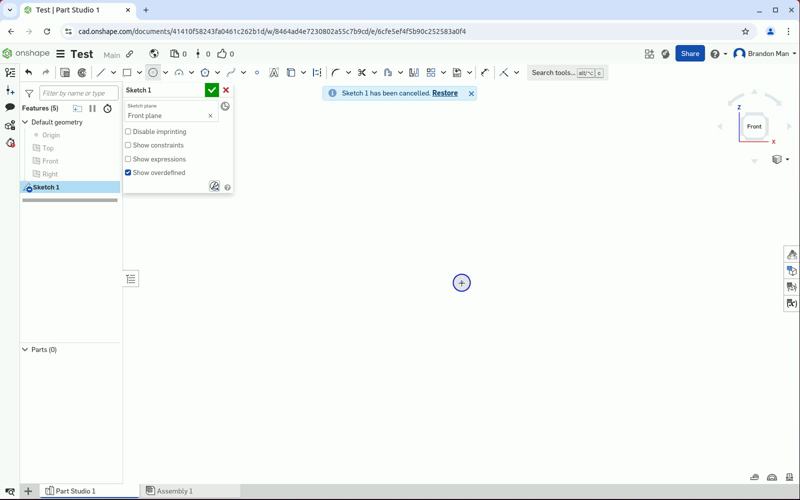
scroll(6)
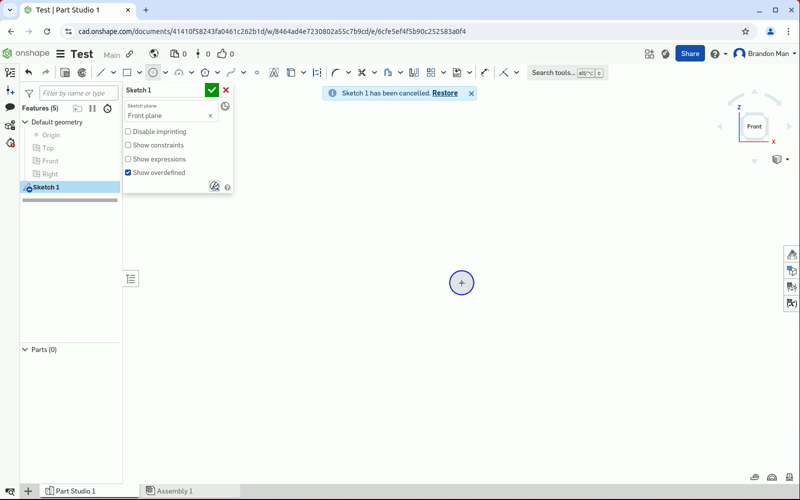
scroll(6)
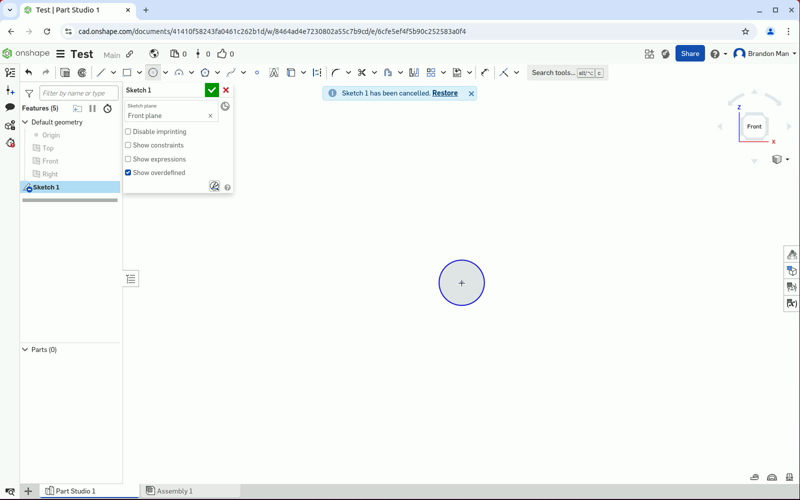
scroll(6)
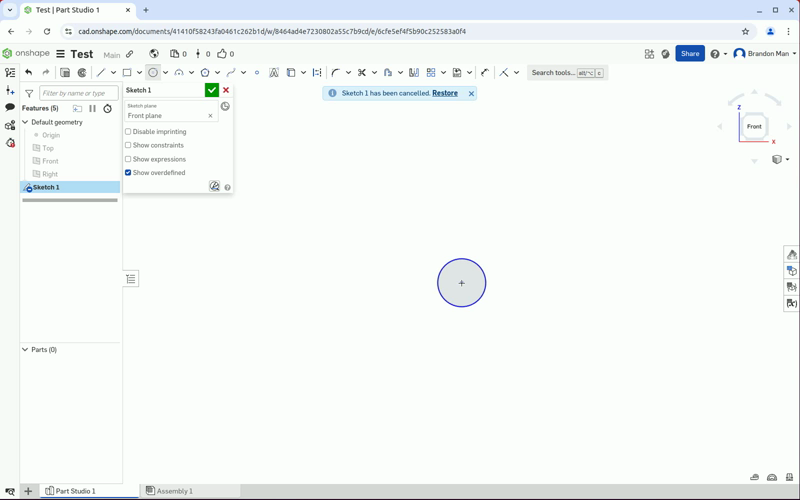
scroll(6)
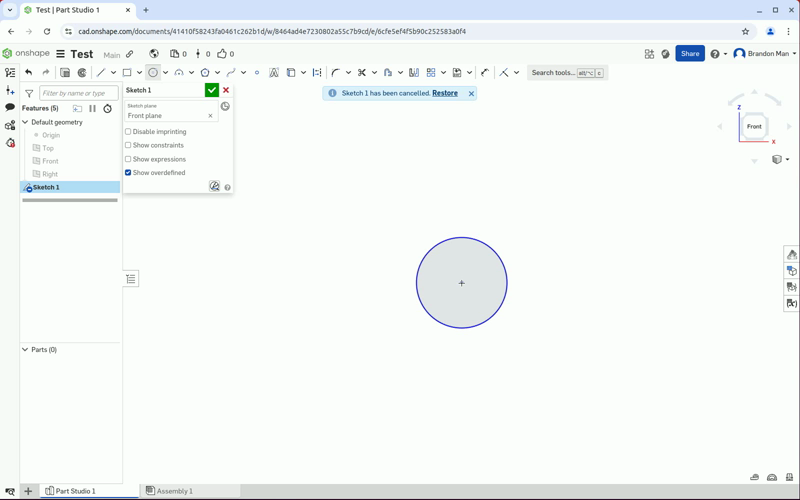
click(461, 282)
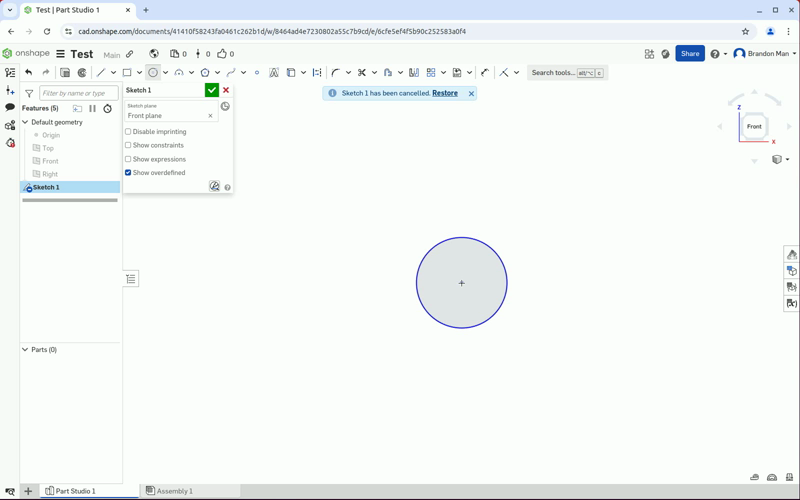
scroll(-6)
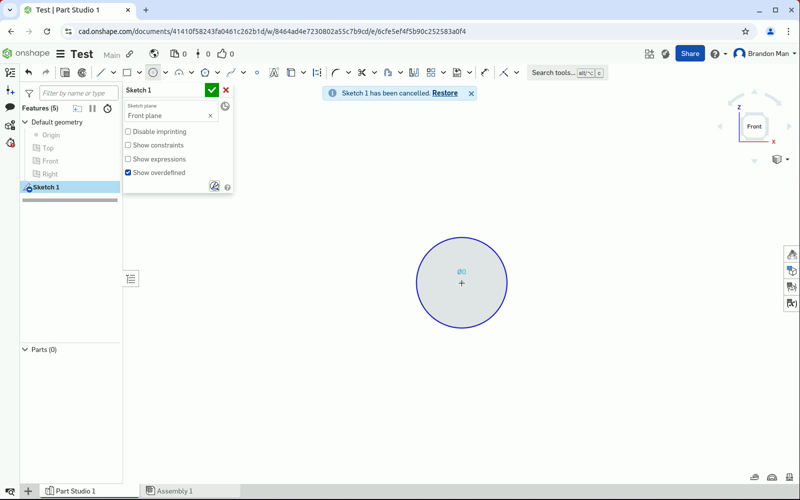
scroll(-6)
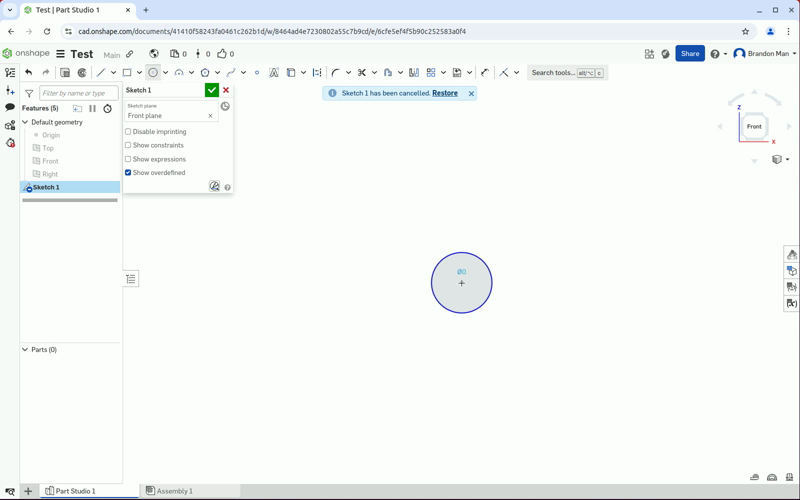
scroll(-6)
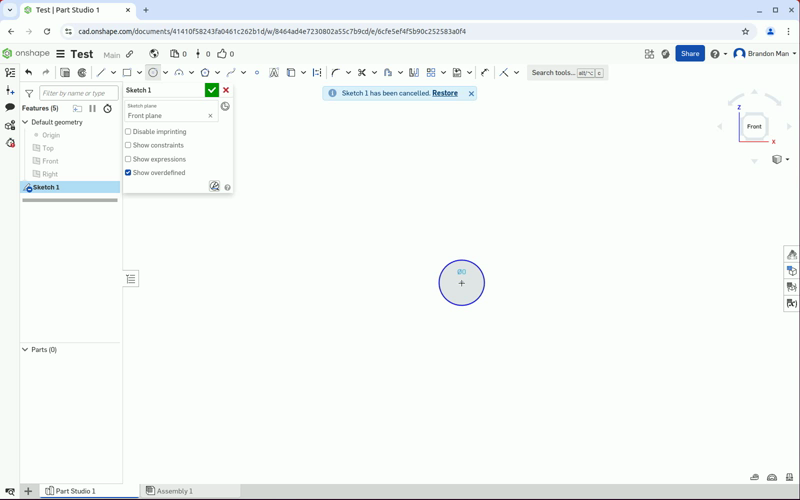
scroll(-6)
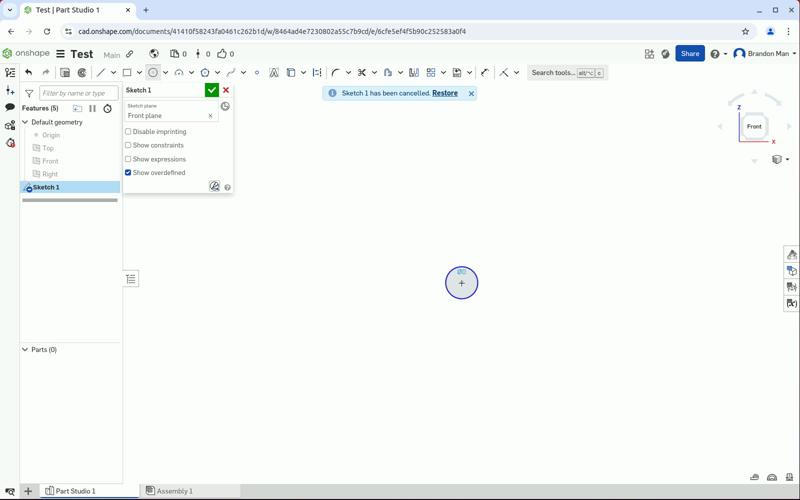
scroll(-6)
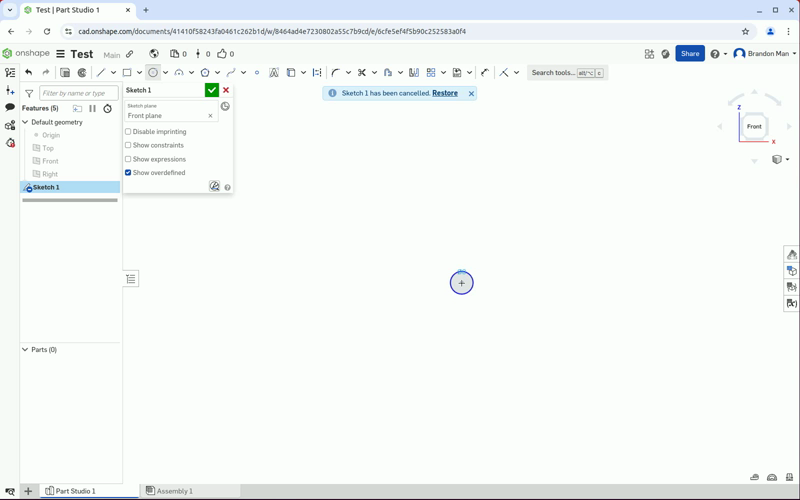
scroll(-6)
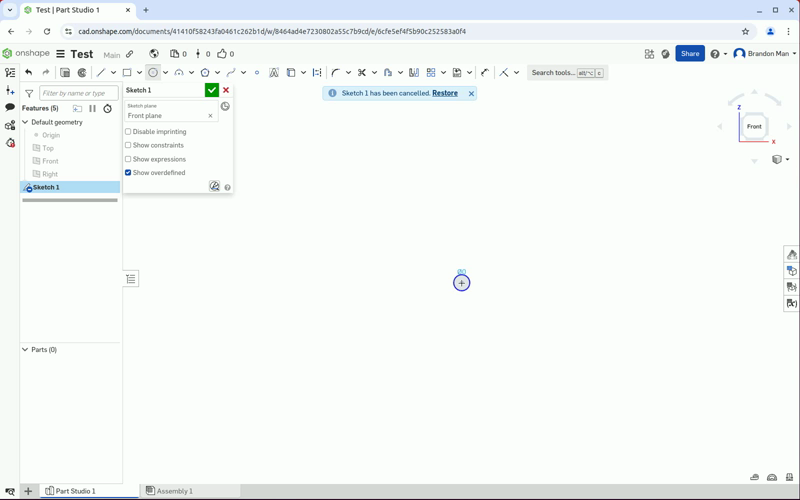
scroll(-6)
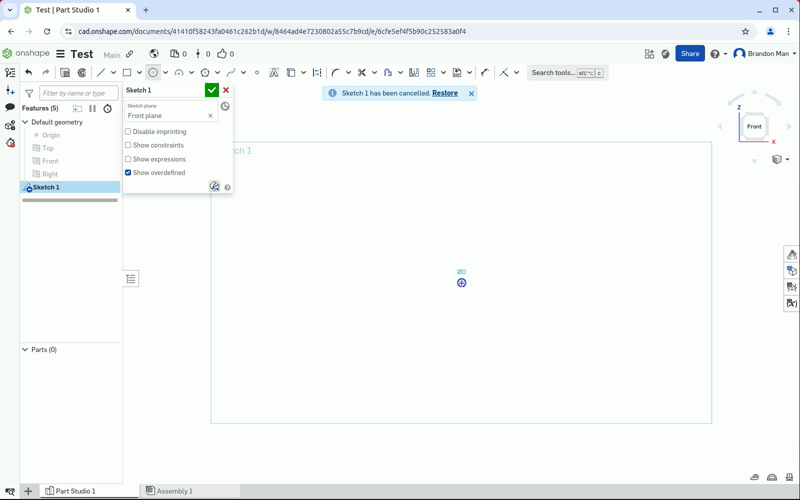
key_up(shift)
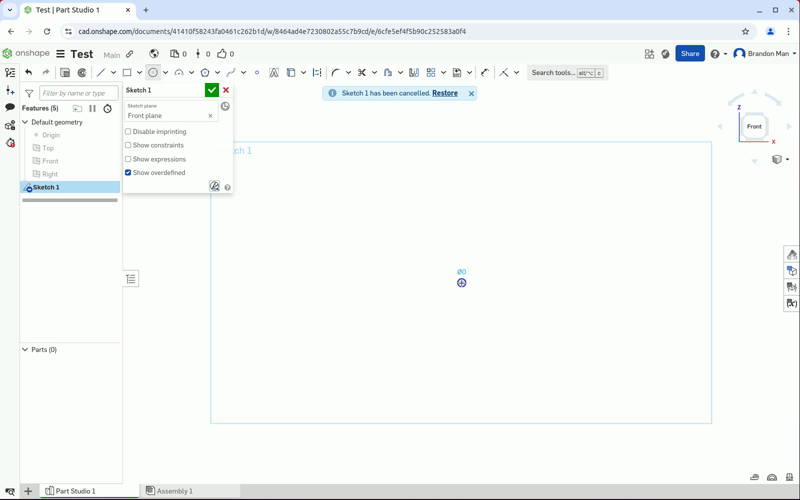
mouse_move(464, 282)
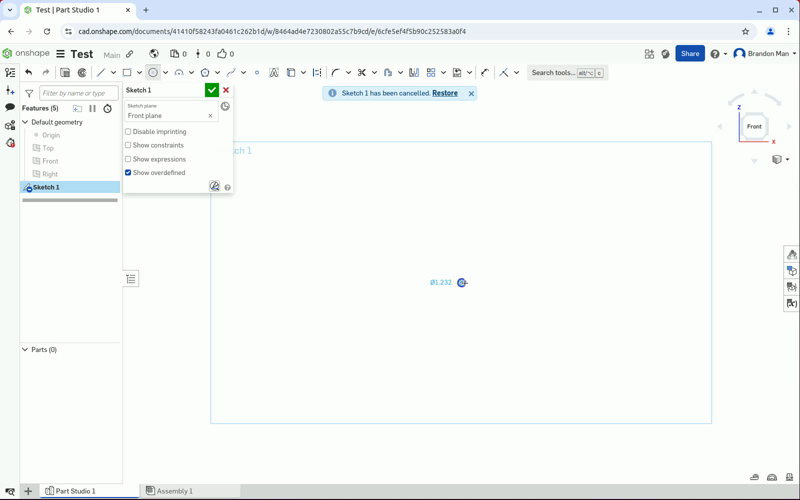
scroll(6)
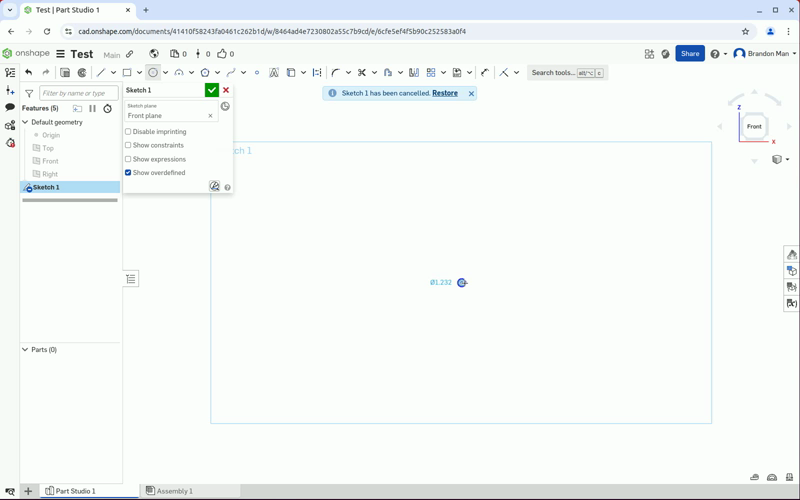
scroll(6)
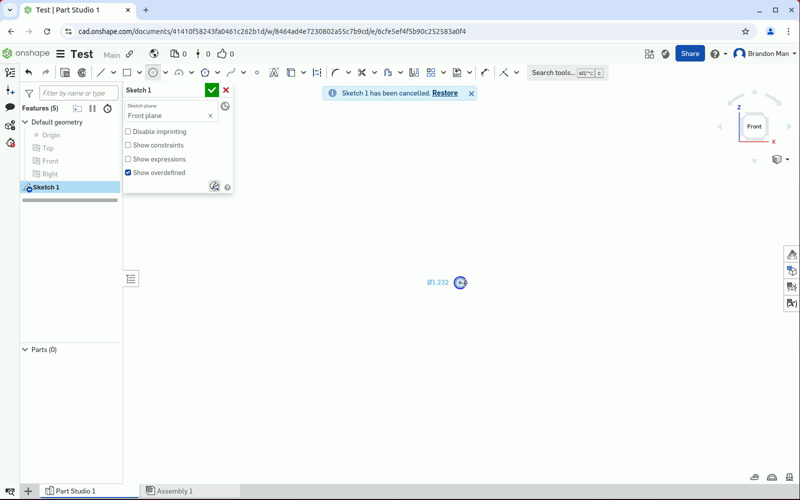
scroll(6)
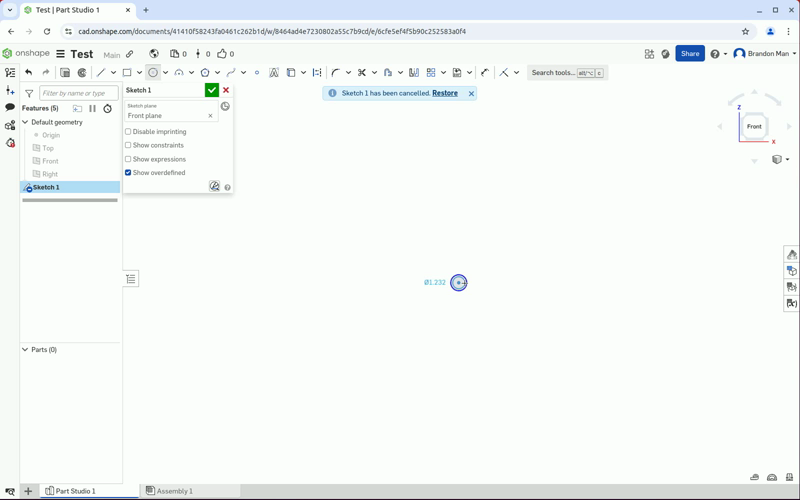
scroll(6)
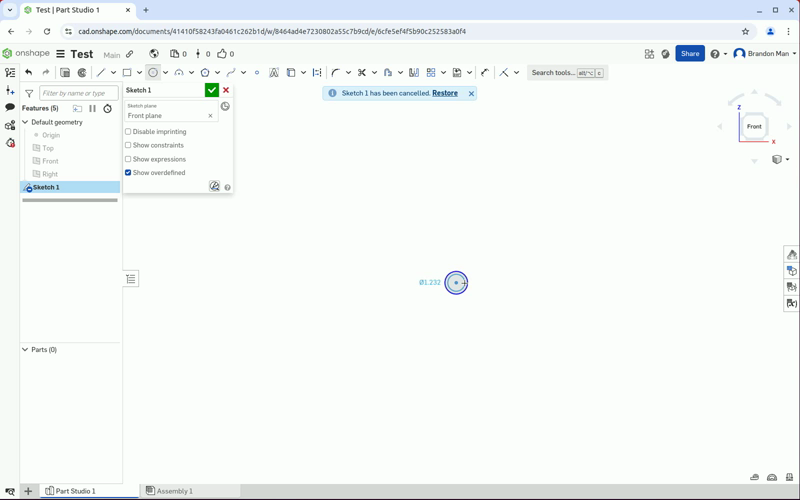
scroll(6)
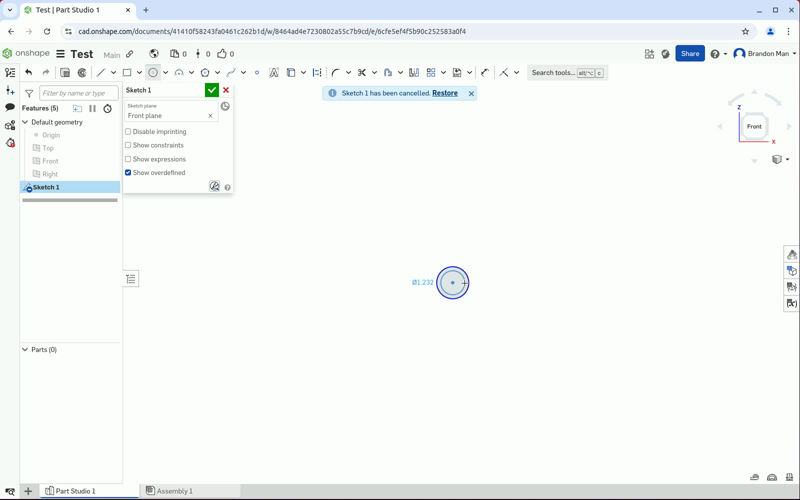
scroll(6)
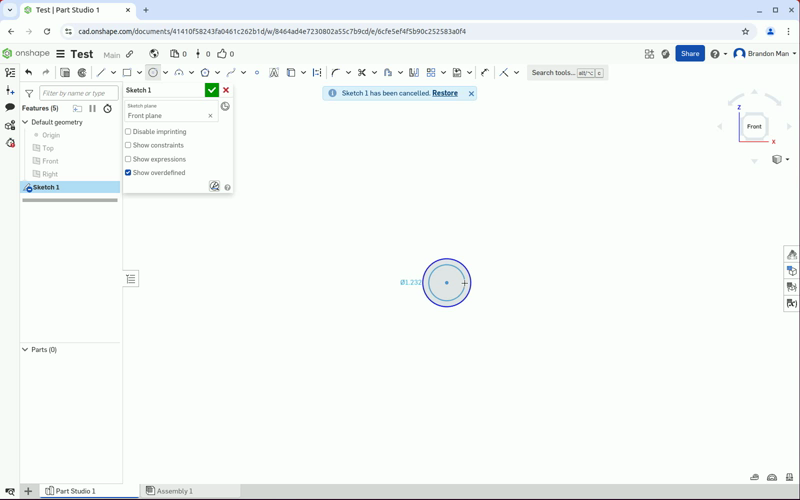
scroll(6)
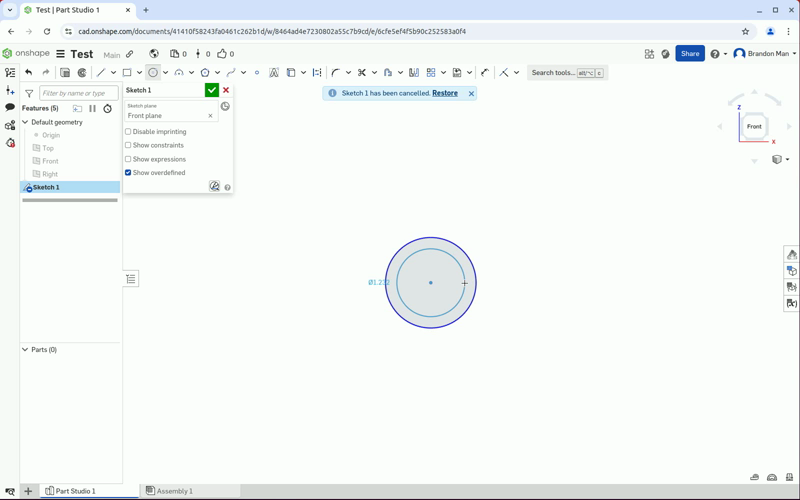
click(464, 282)
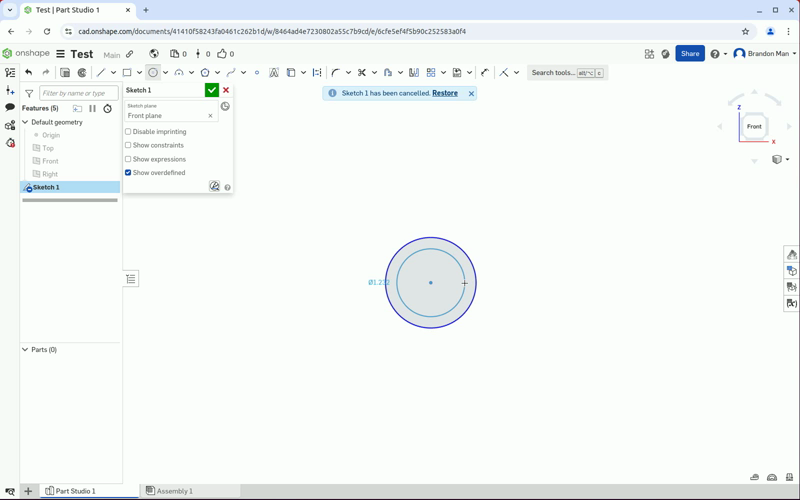
scroll(-6)
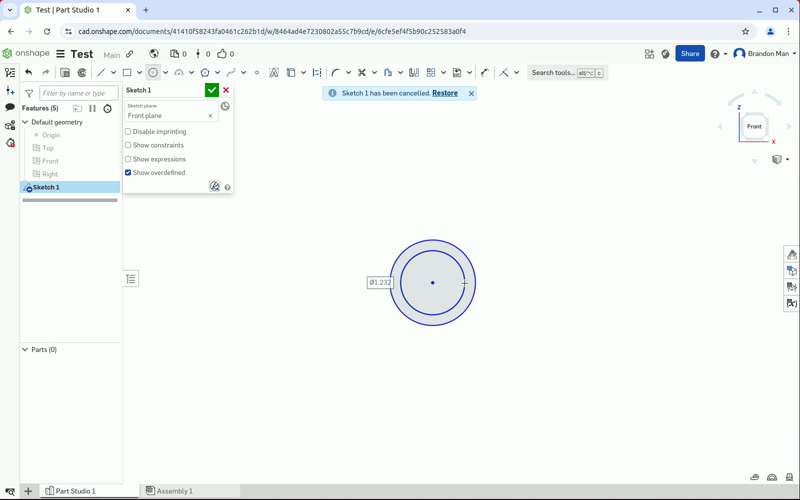
scroll(-6)
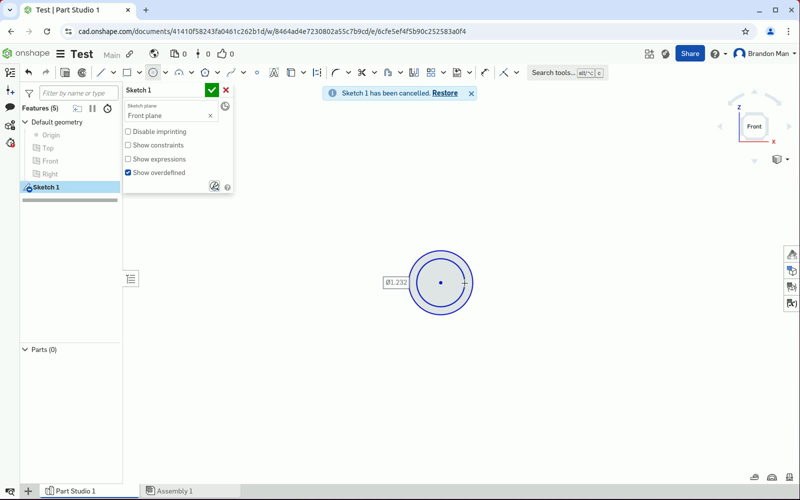
scroll(-6)
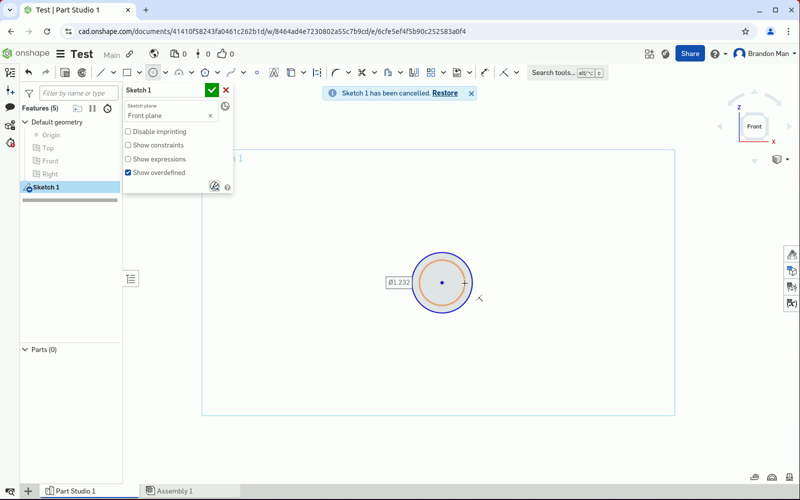
scroll(-6)
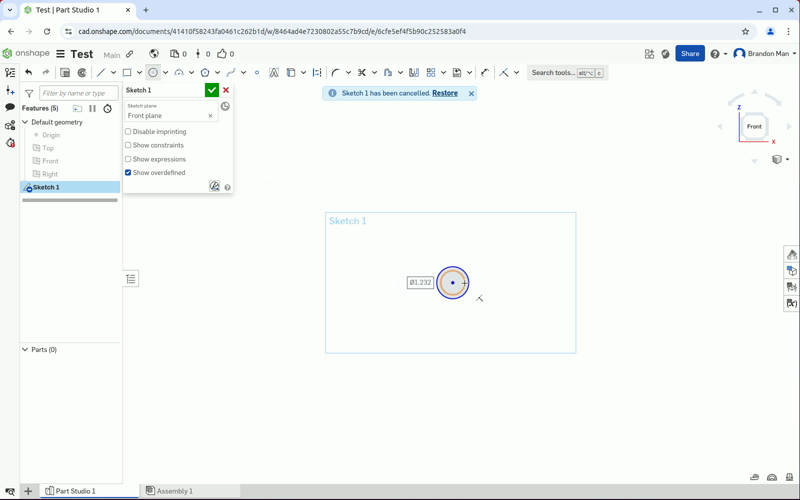
scroll(-6)
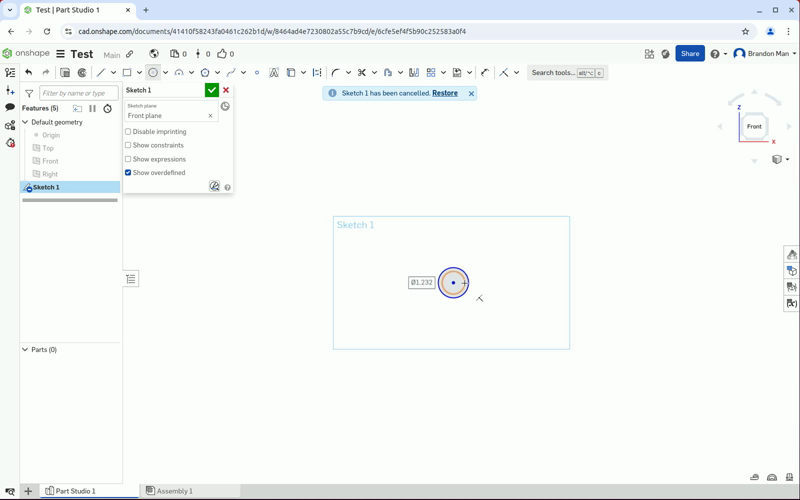
scroll(-6)
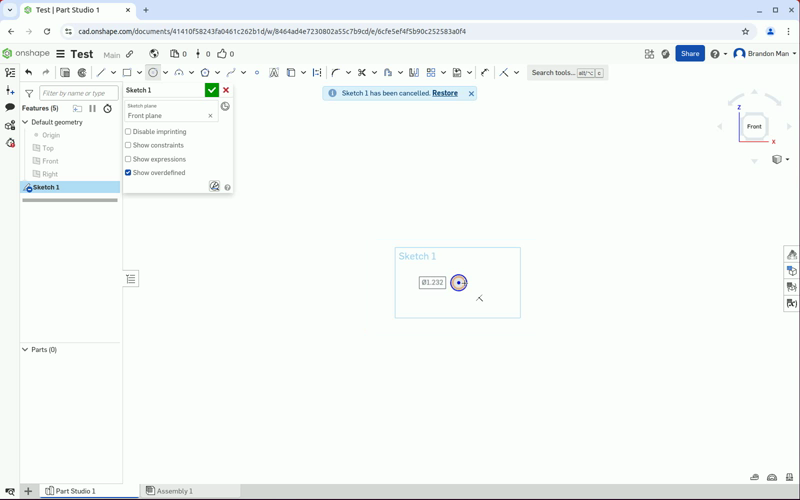
scroll(-6)
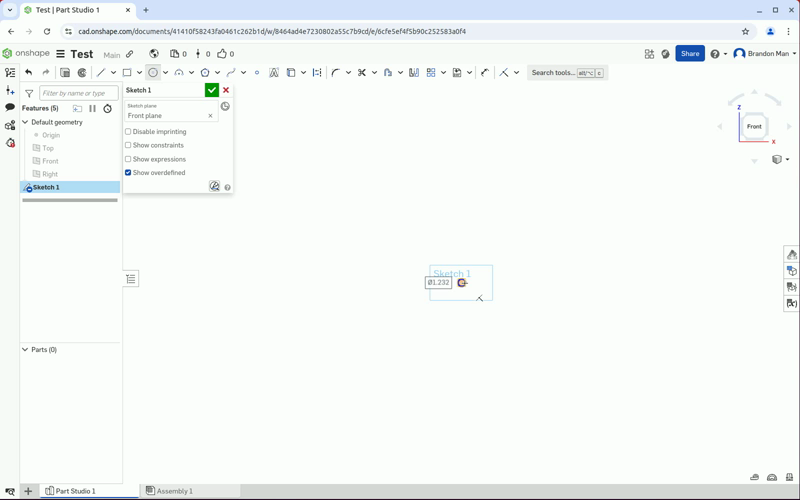
key(esc)
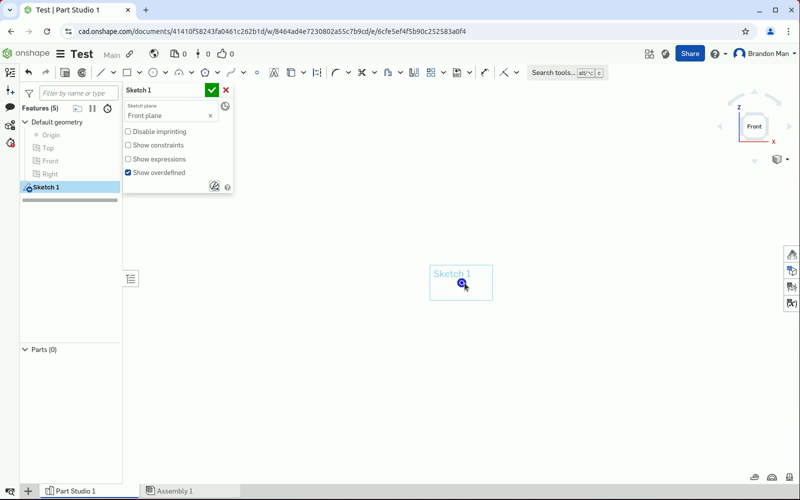
mouse_move(459, 285)
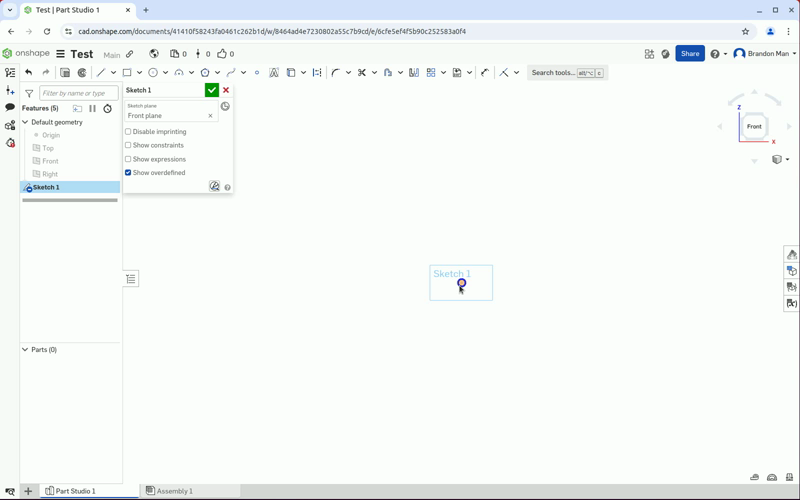
scroll(6)
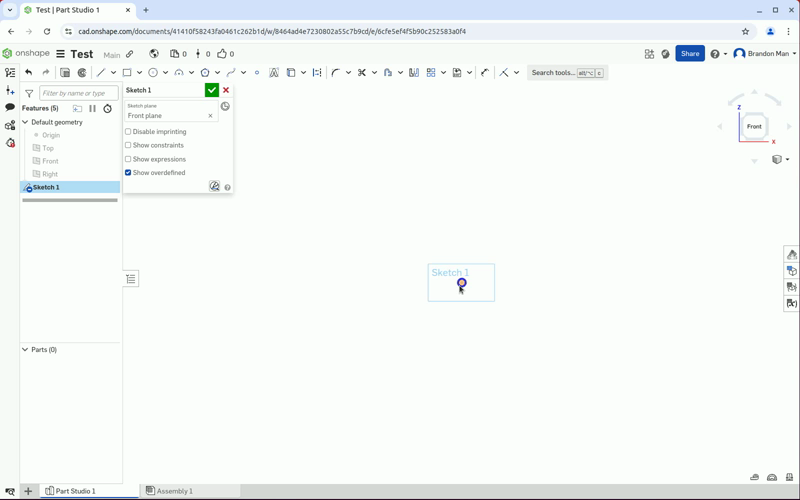
scroll(6)
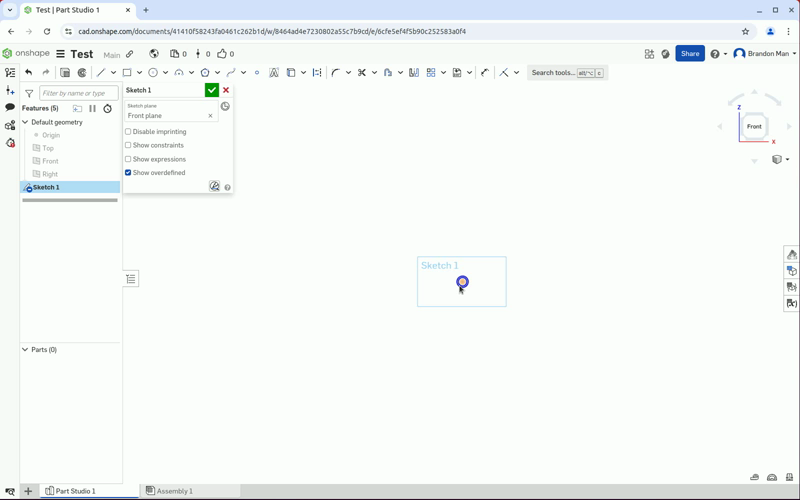
scroll(6)
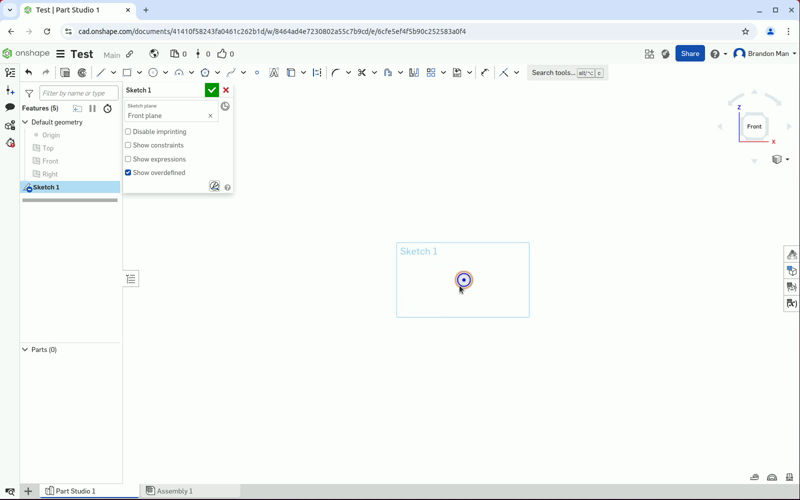
scroll(6)
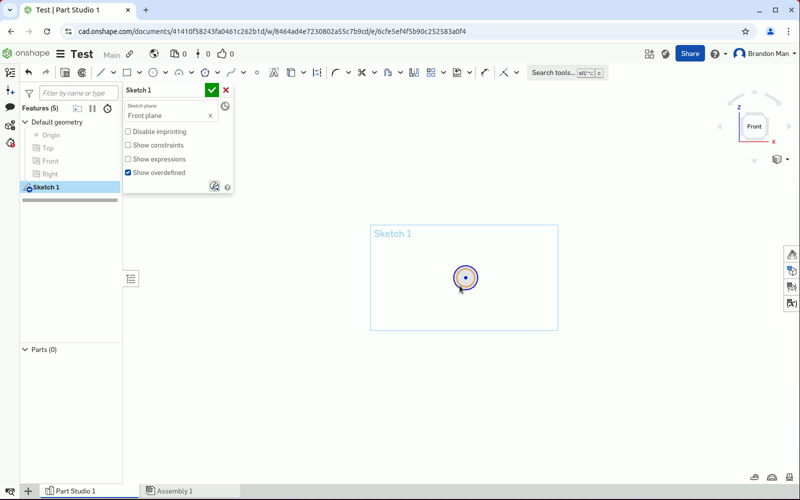
scroll(6)
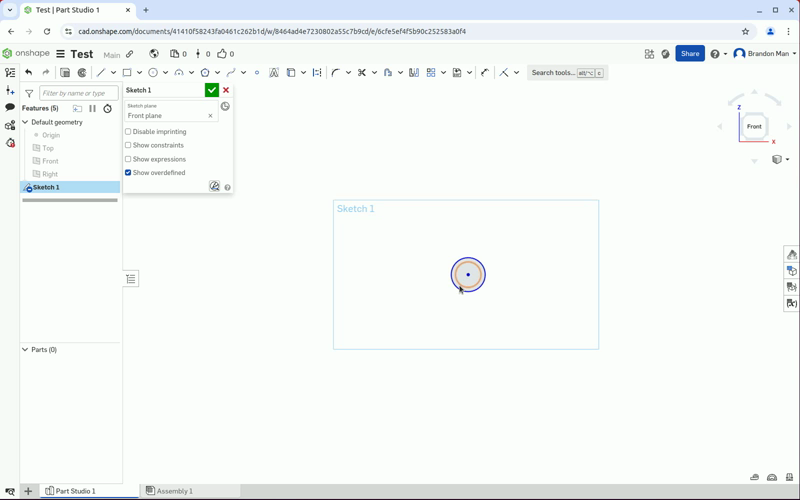
scroll(6)
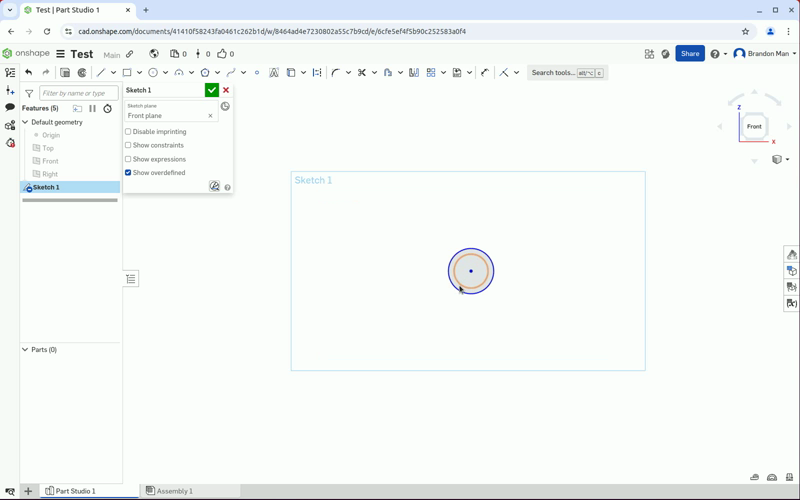
scroll(6)
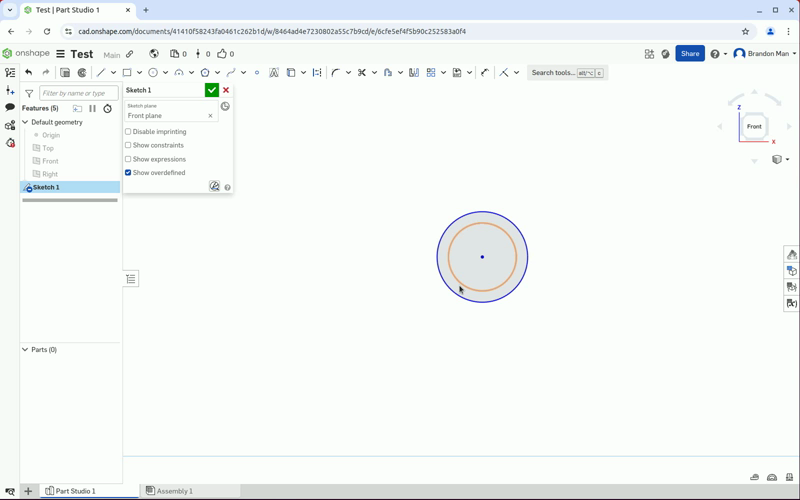
click(459, 285)
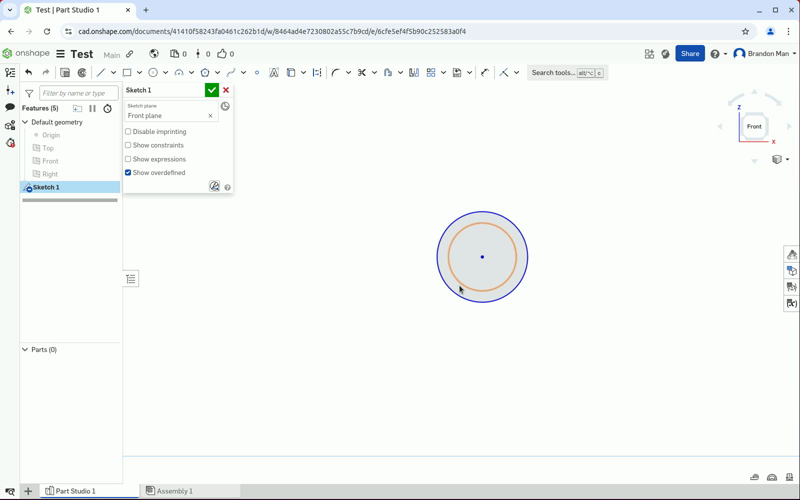
scroll(-6)
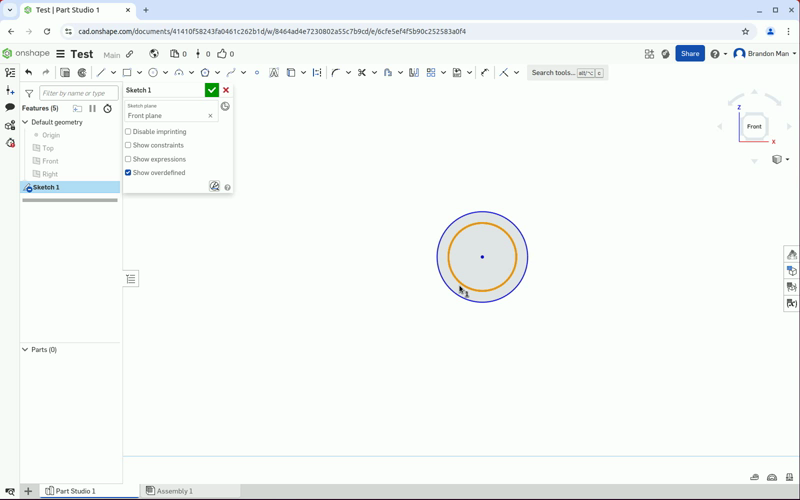
scroll(-6)
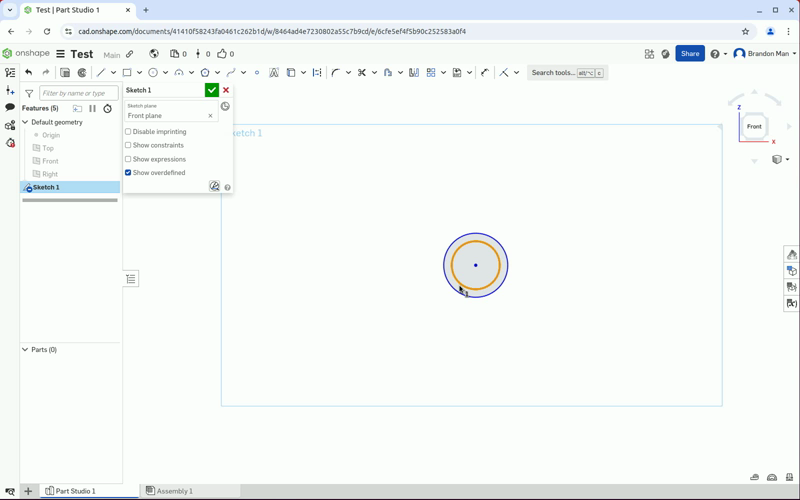
scroll(-6)
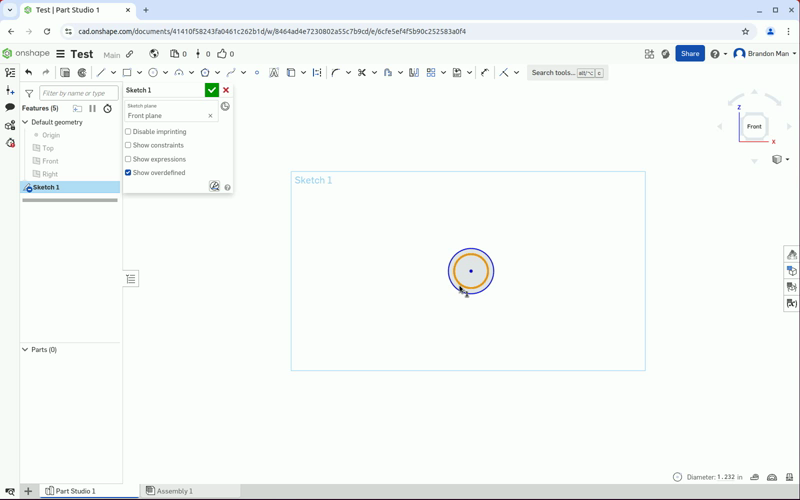
scroll(-6)
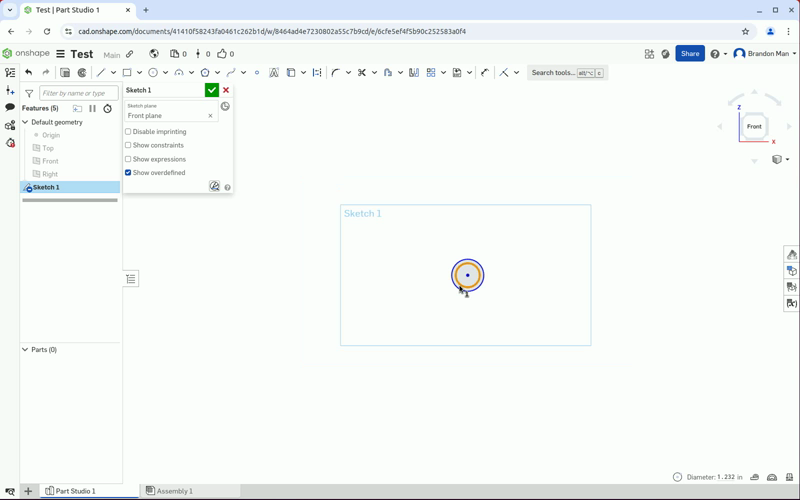
scroll(-6)
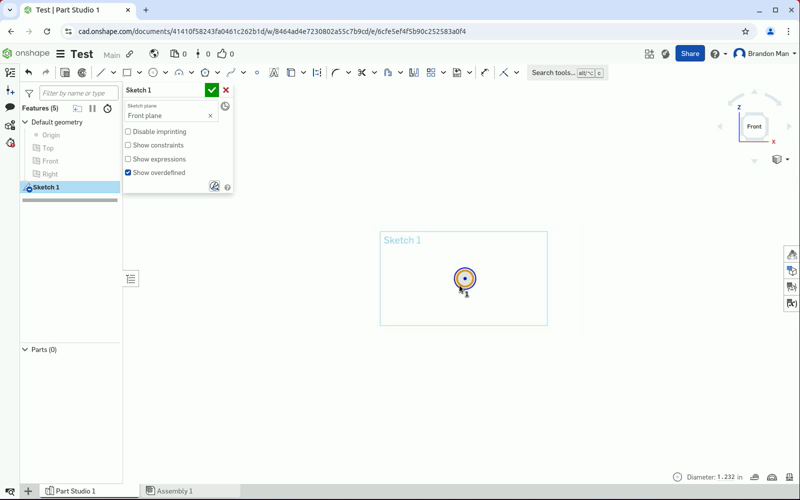
scroll(-6)
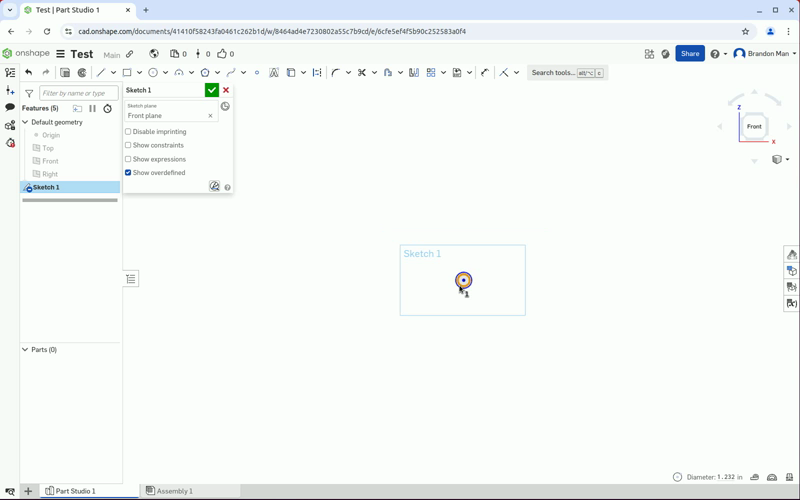
scroll(-6)
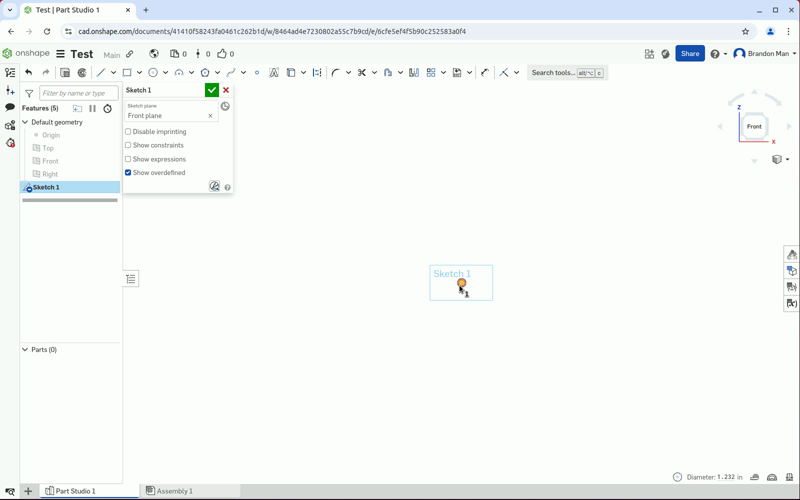
mouse_move(73, 352)
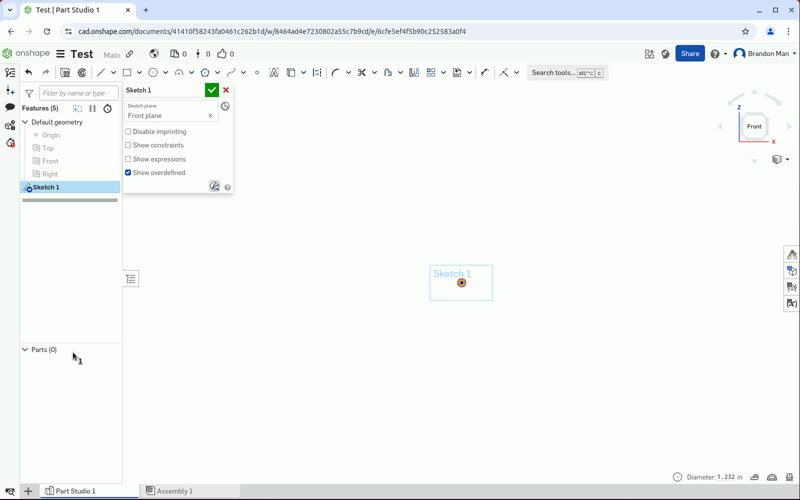
key(shift+y)
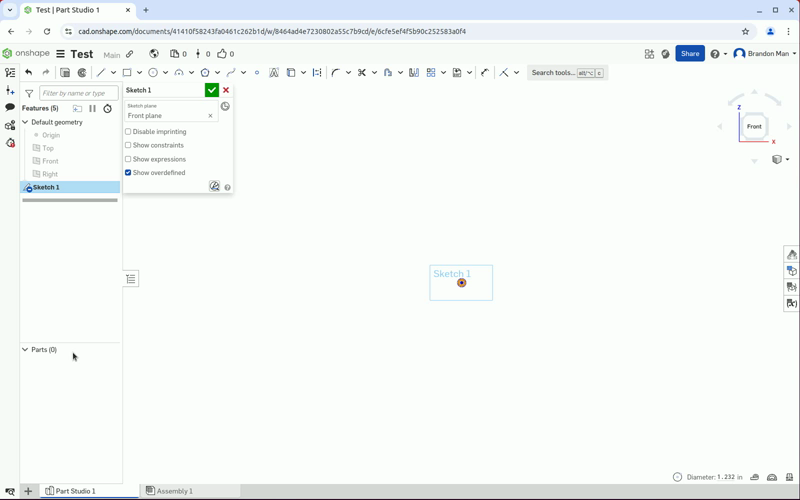
key(shift+e)
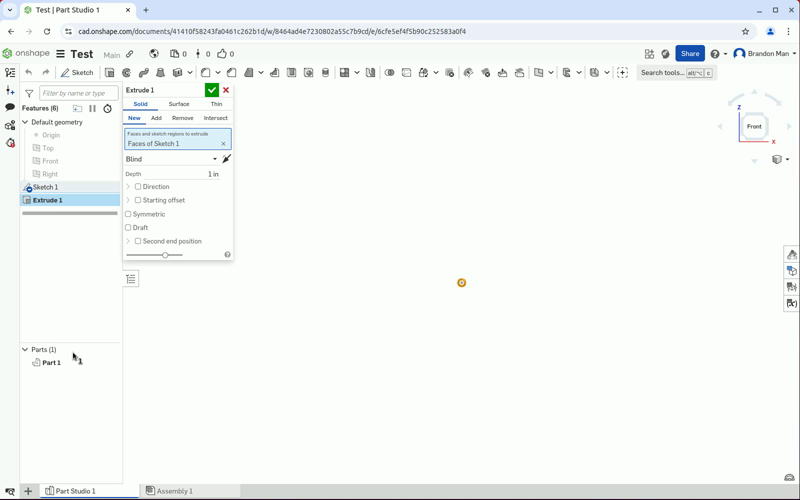
mouse_move(143, 106)
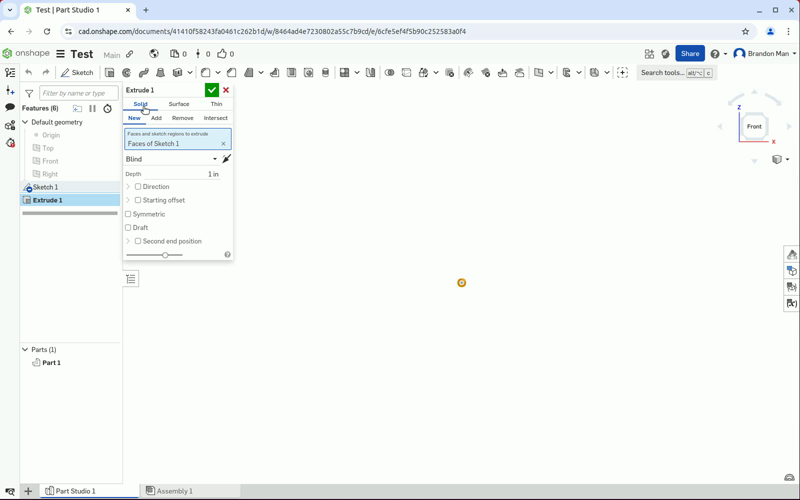
click(143, 106)
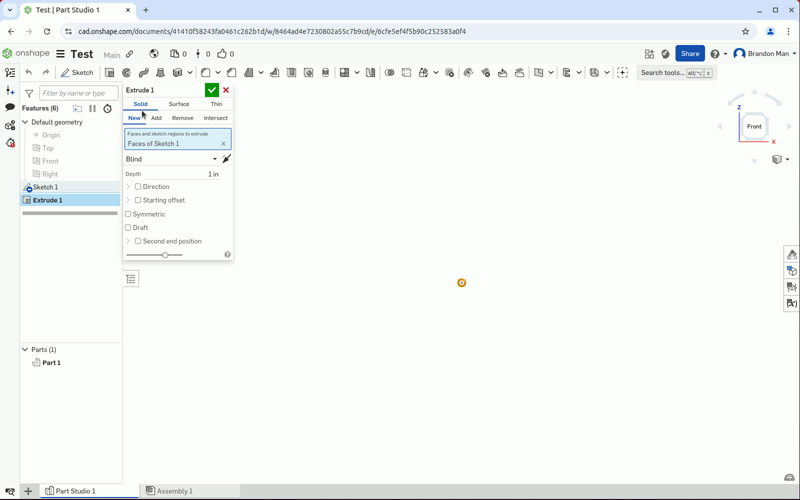
mouse_move(137, 120)
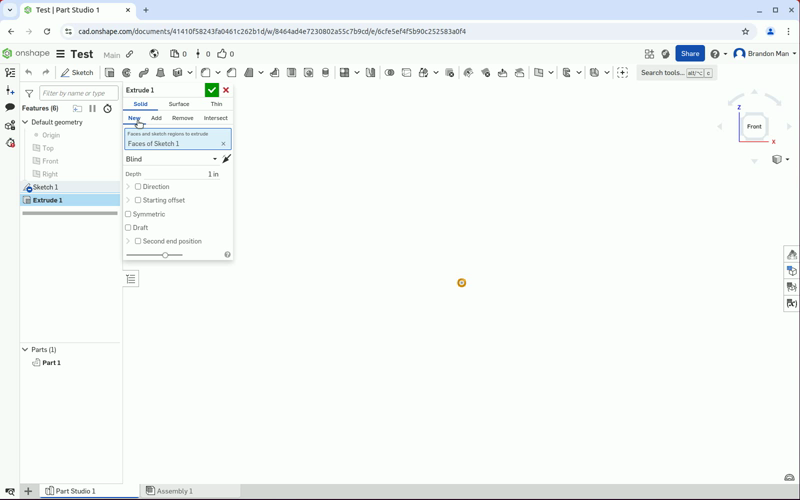
click(137, 120)
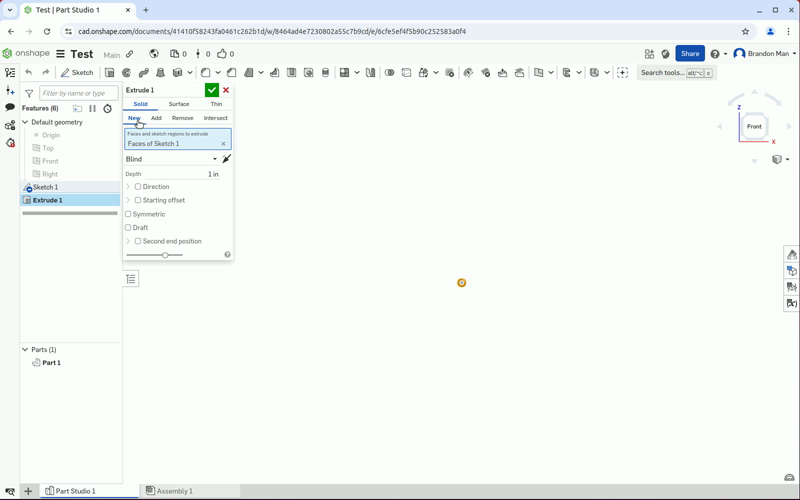
key(tab, 4)
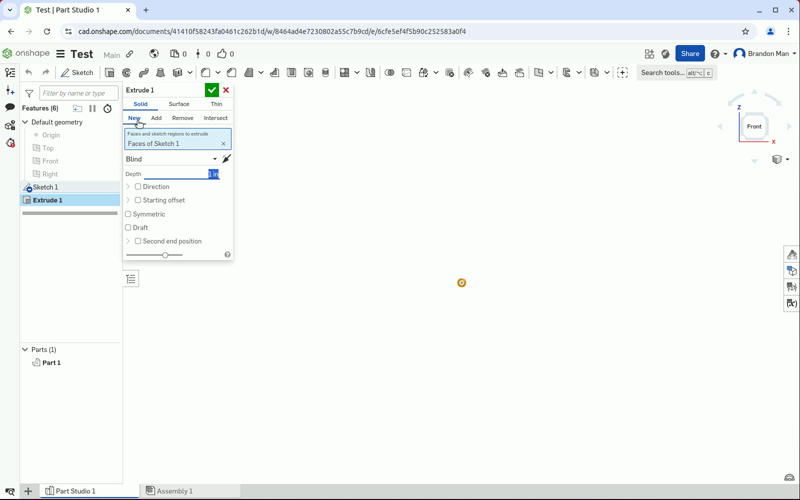
text(2.408)
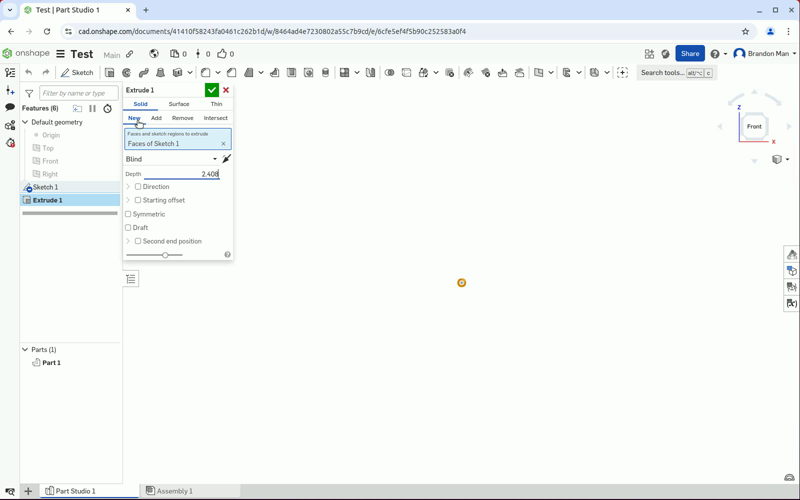
key(tab, 3)
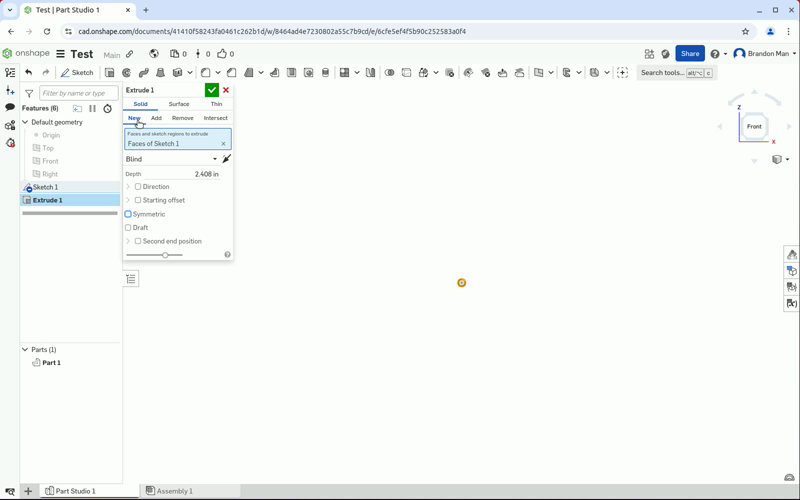
key(space)
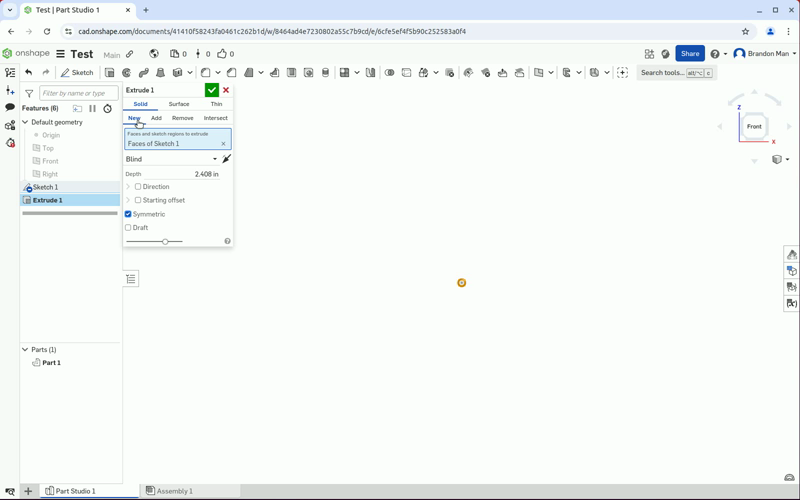
key(enter)
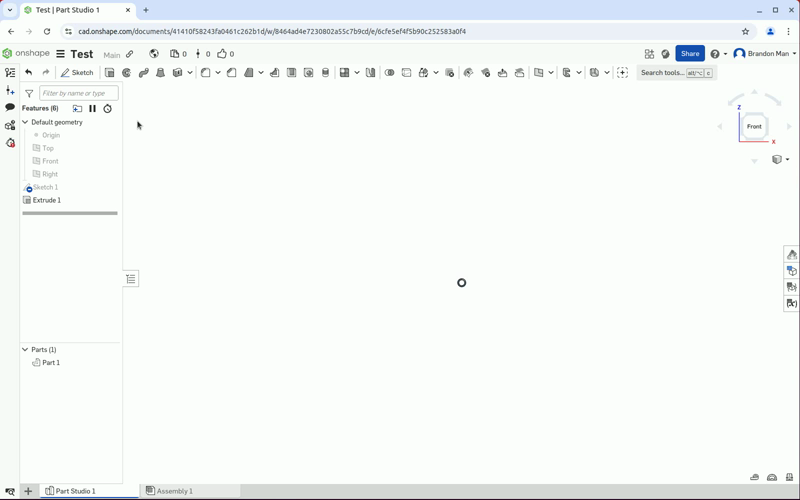
key(shift+h)
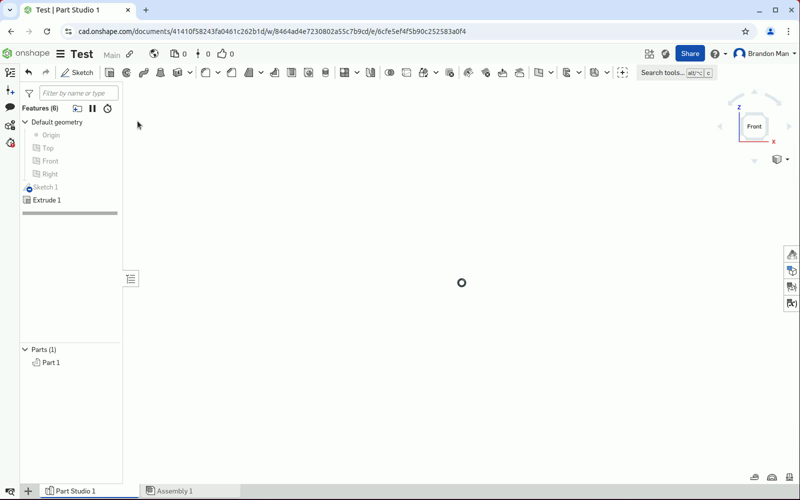
key(shift+h)
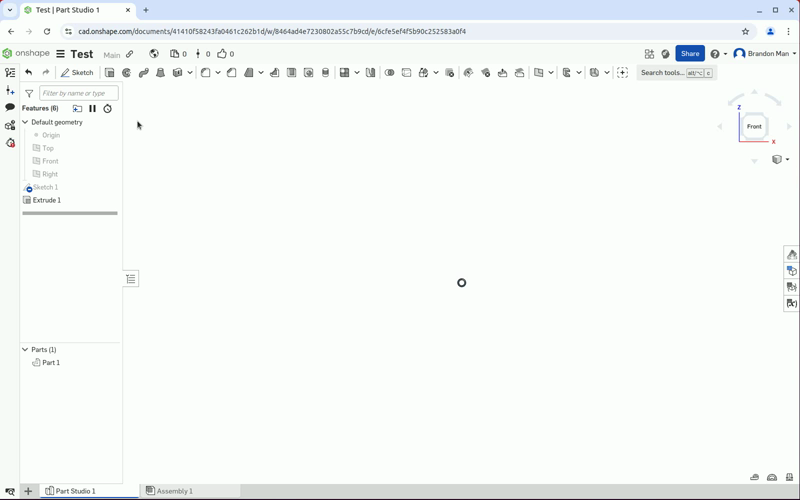
mouse_move(73, 189)
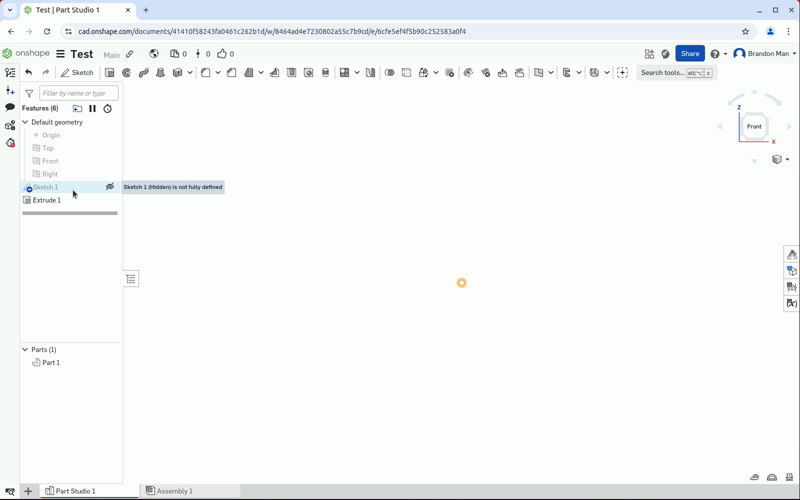
click(73, 189)
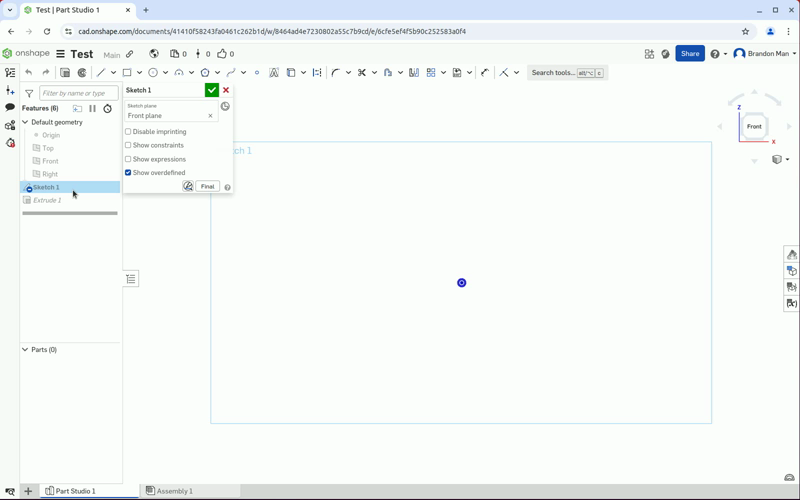
mouse_move(229, 92)
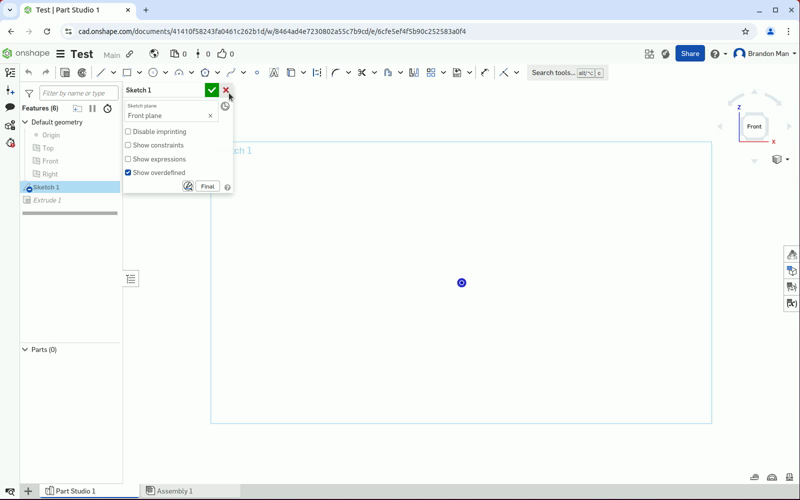
click(229, 92)
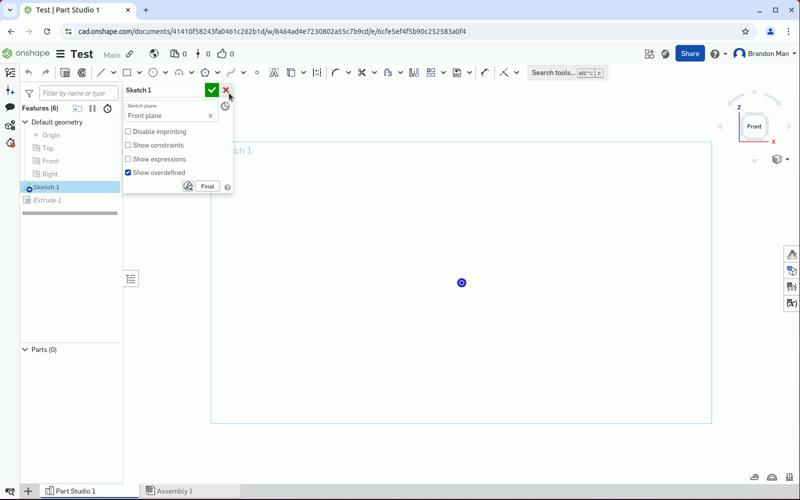
key(shift+s)
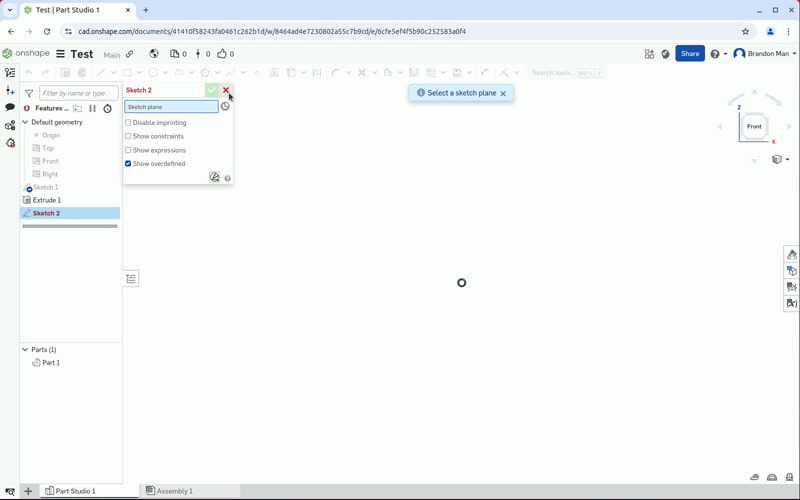
mouse_move(73, 163)
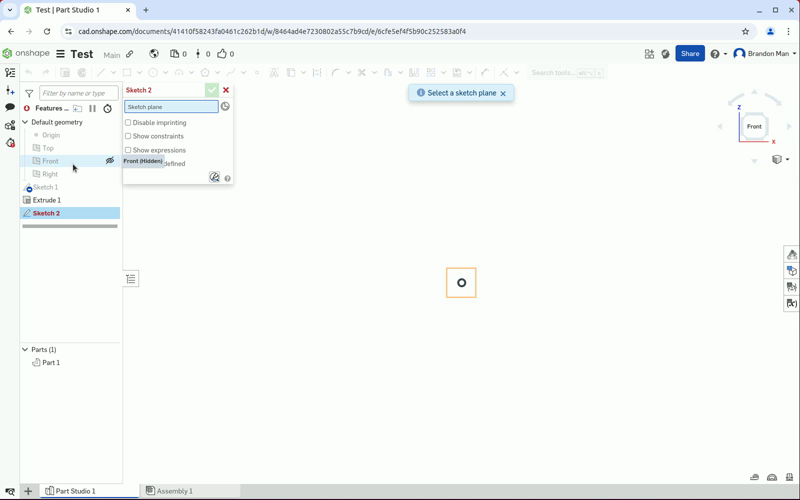
click(73, 163)
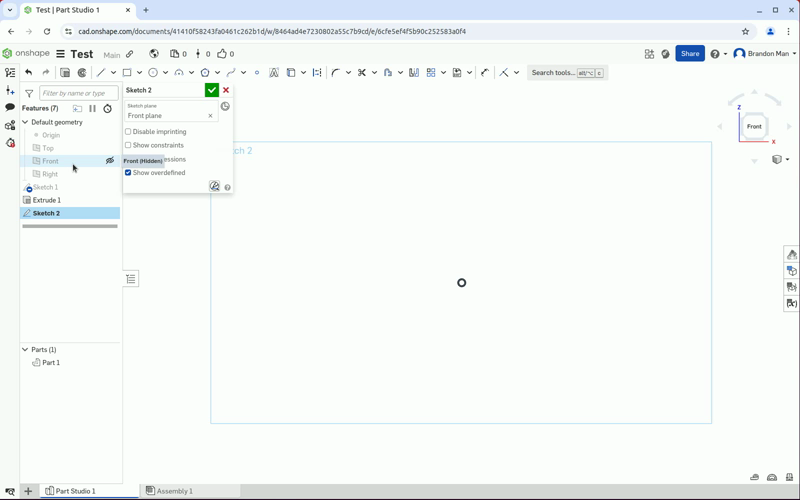
mouse_move(73, 352)
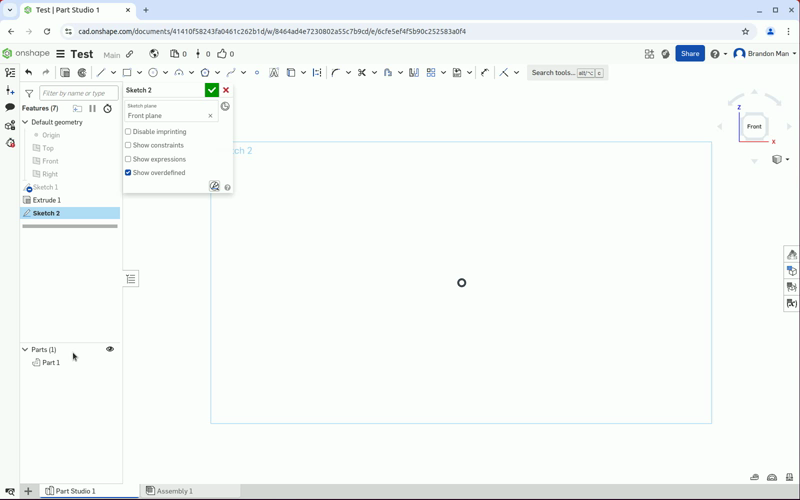
key(y)
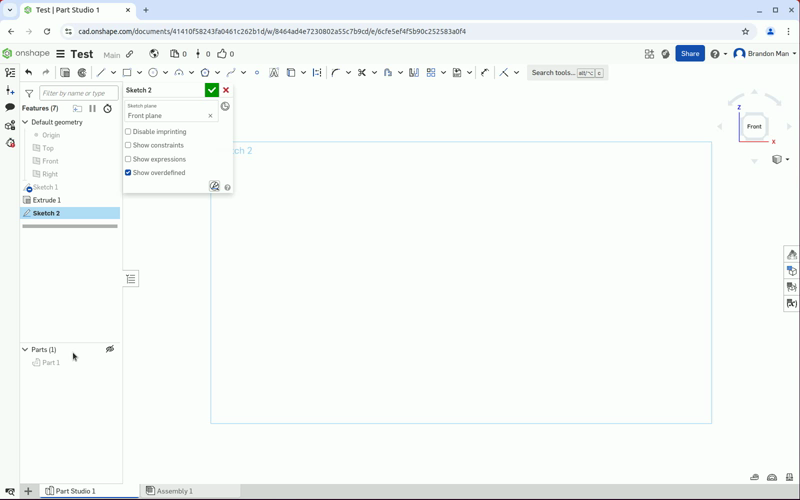
key(l)
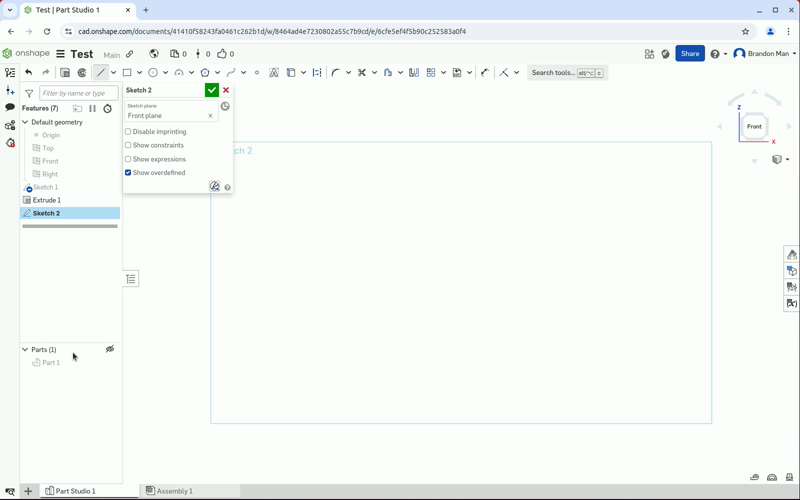
key_down(shift)
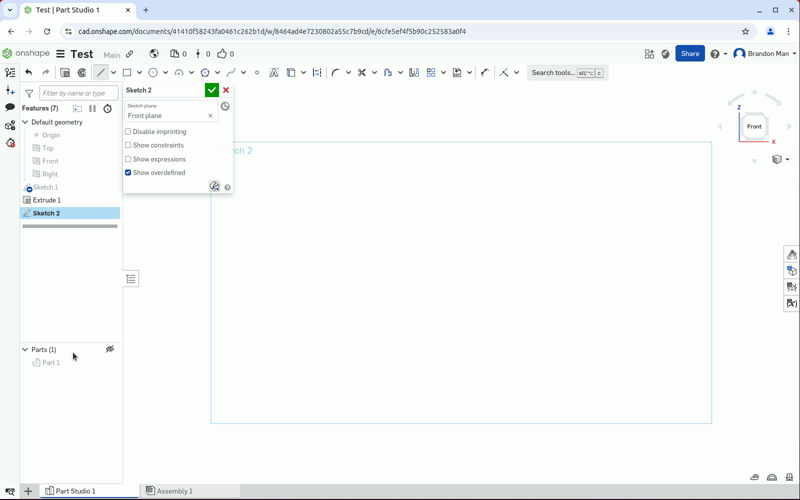
mouse_move(458, 388)
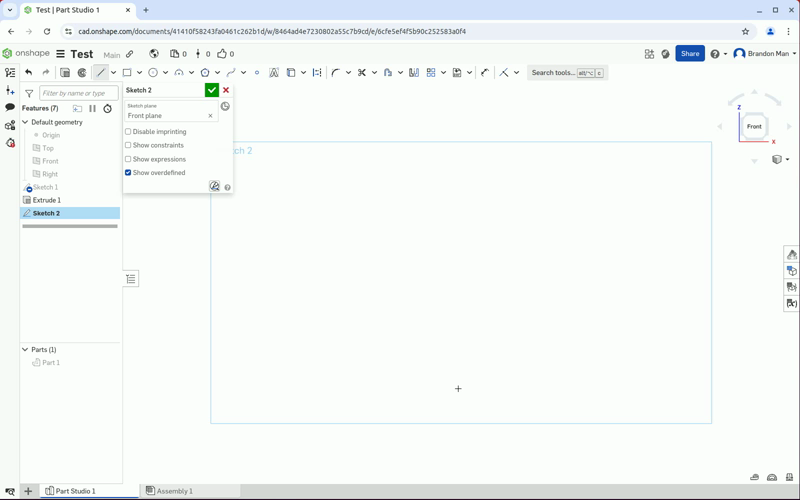
click(458, 388)
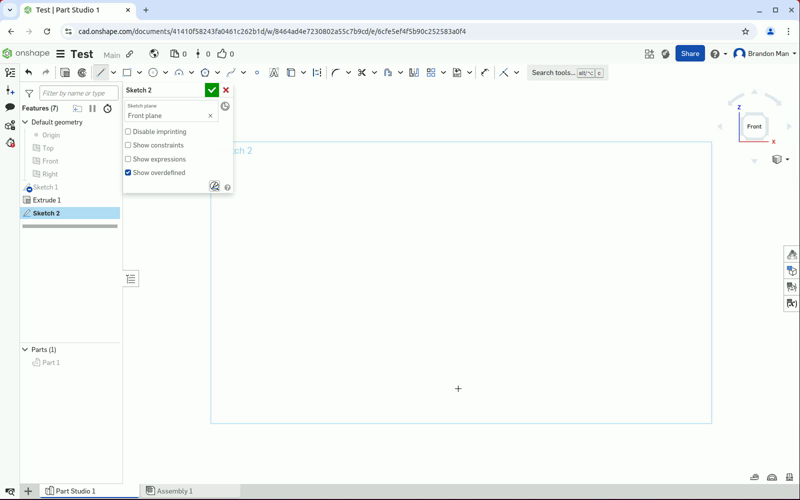
key_up(shift)
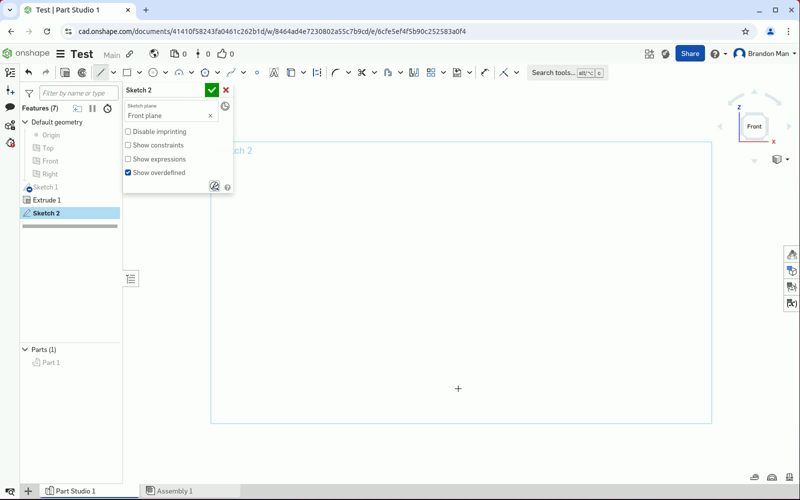
key_down(shift)
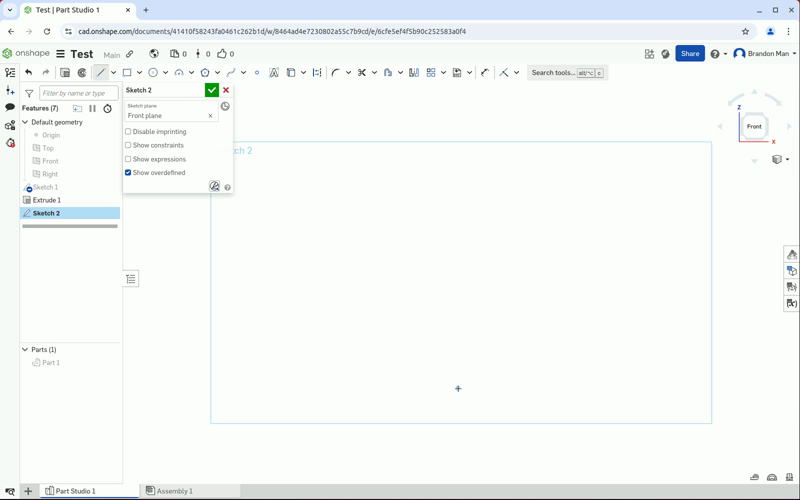
mouse_move(488, 388)
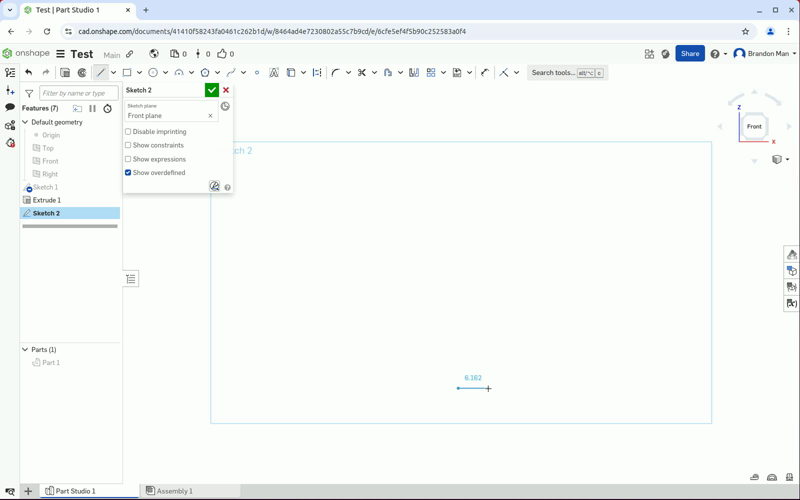
mouse_move(462, 388)
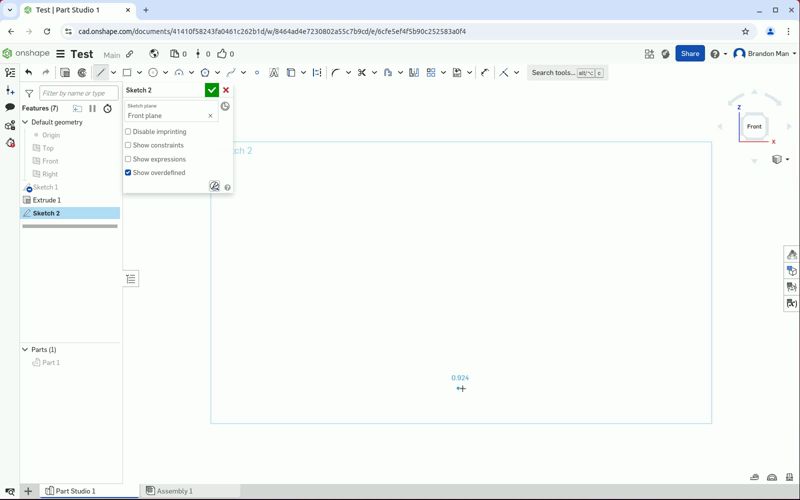
scroll(6)
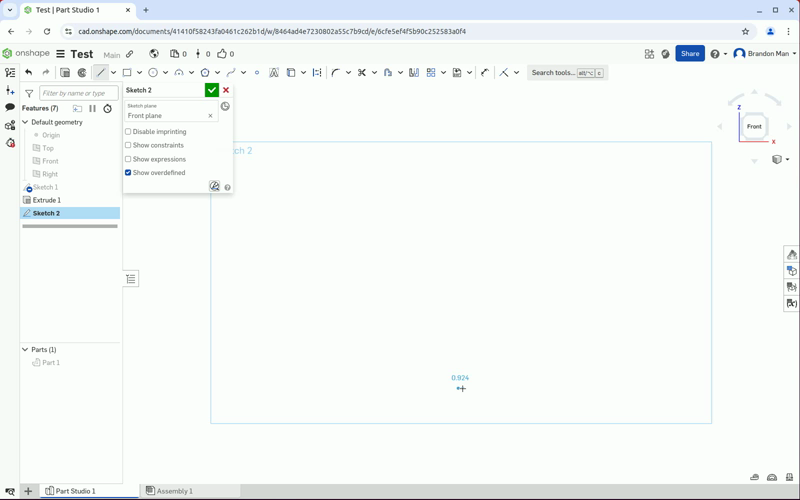
scroll(6)
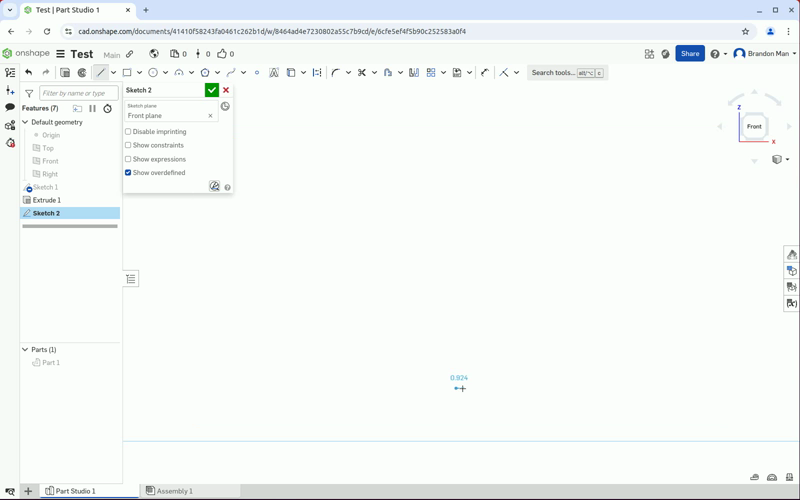
scroll(6)
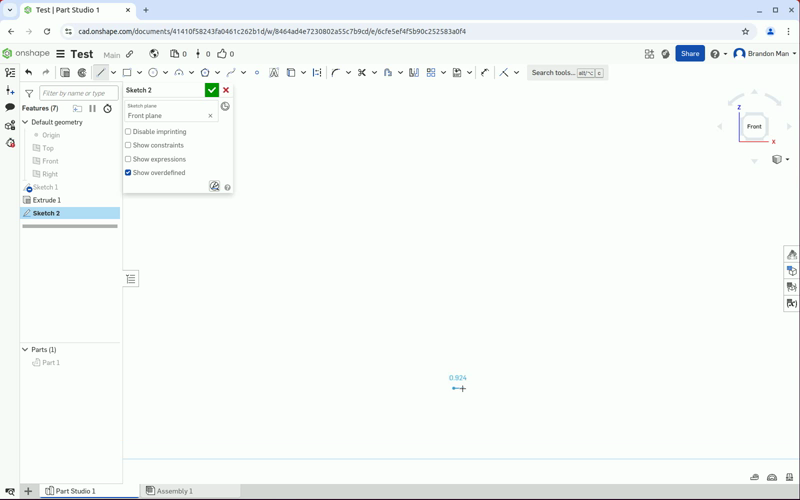
scroll(6)
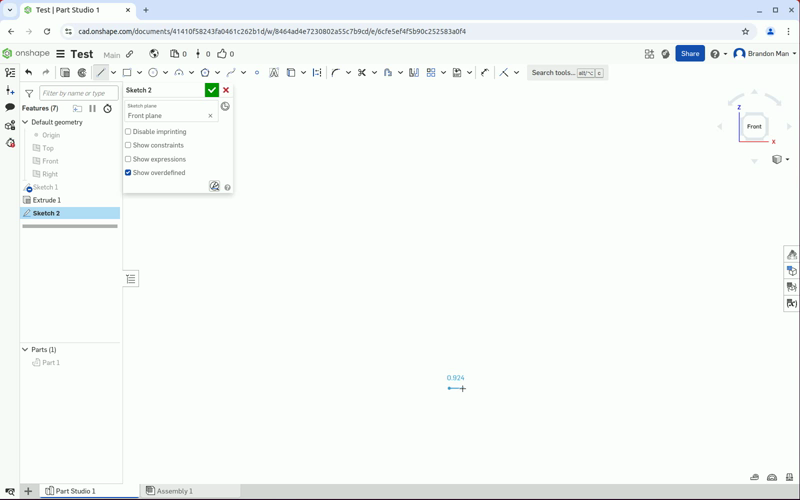
scroll(6)
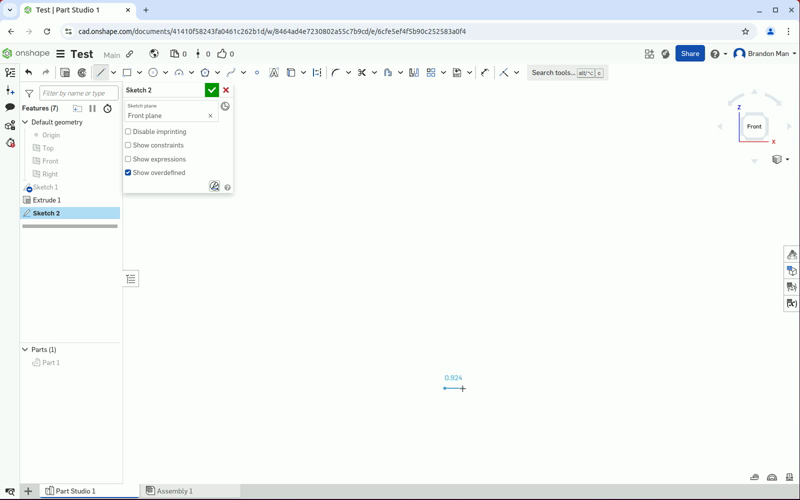
scroll(6)
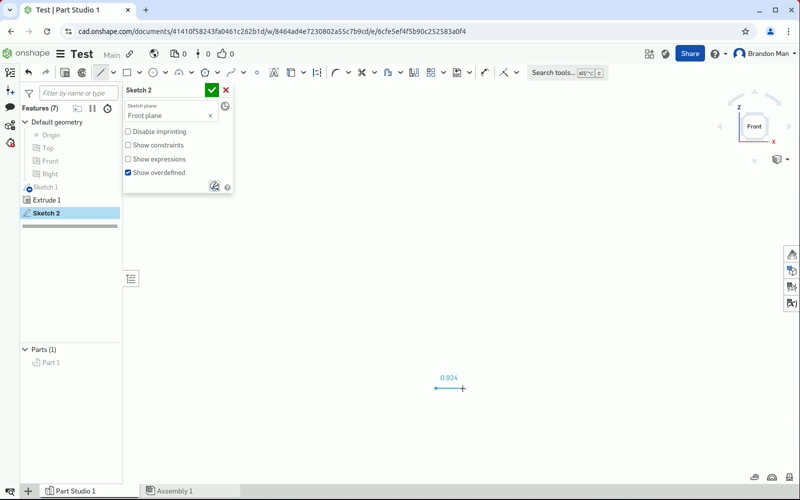
scroll(6)
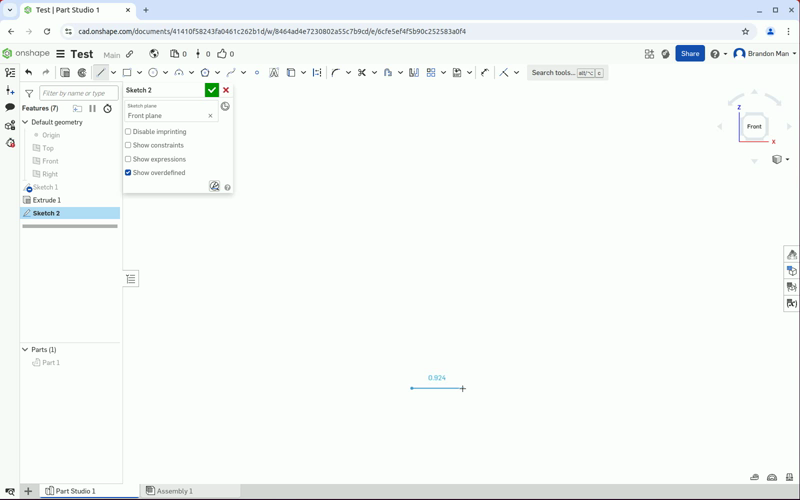
click(462, 388)
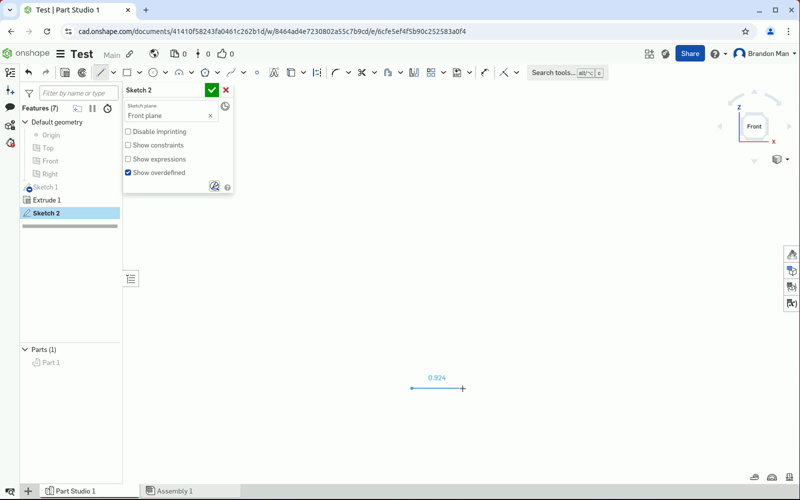
scroll(-6)
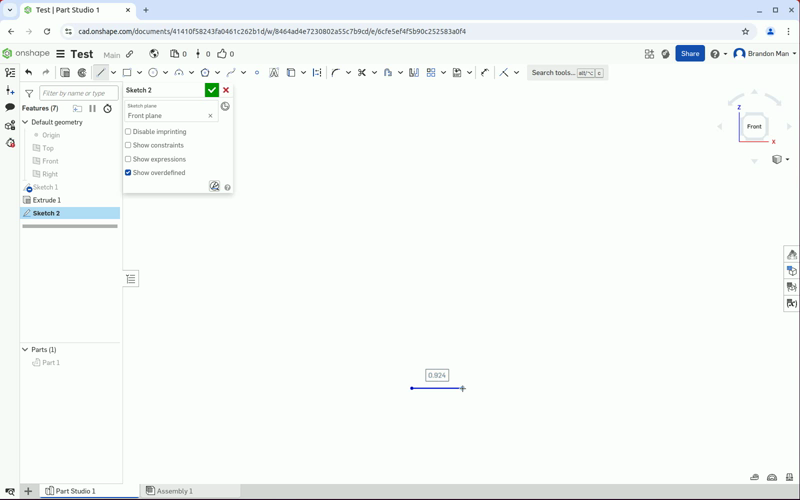
scroll(-6)
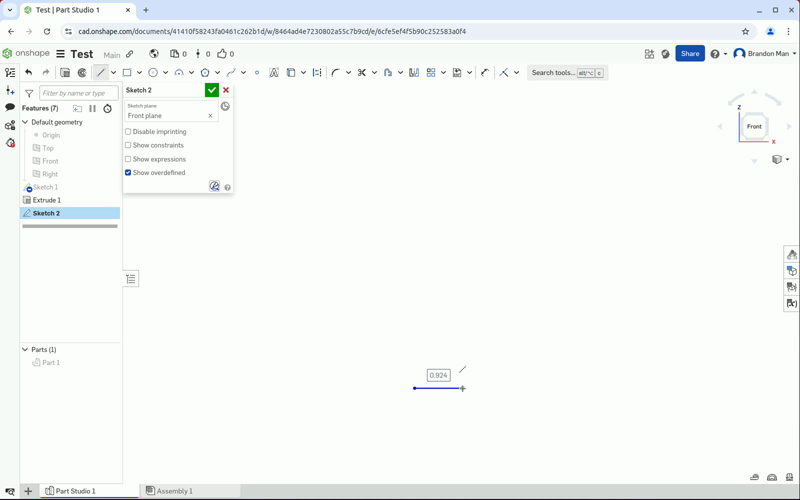
scroll(-6)
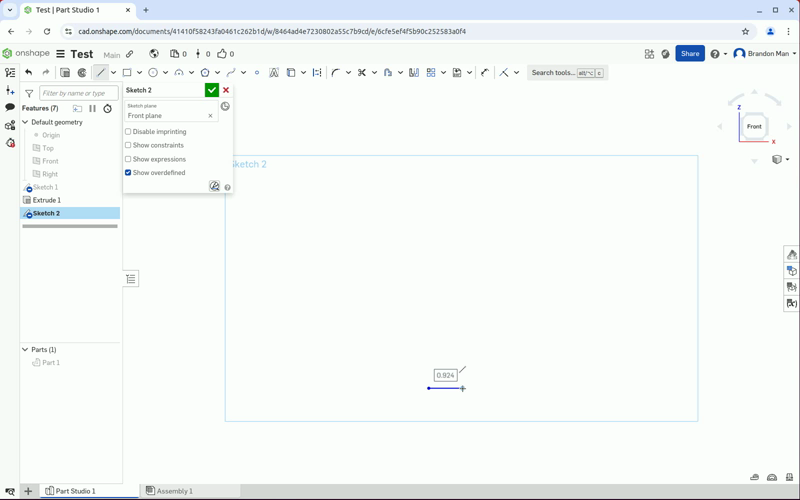
scroll(-6)
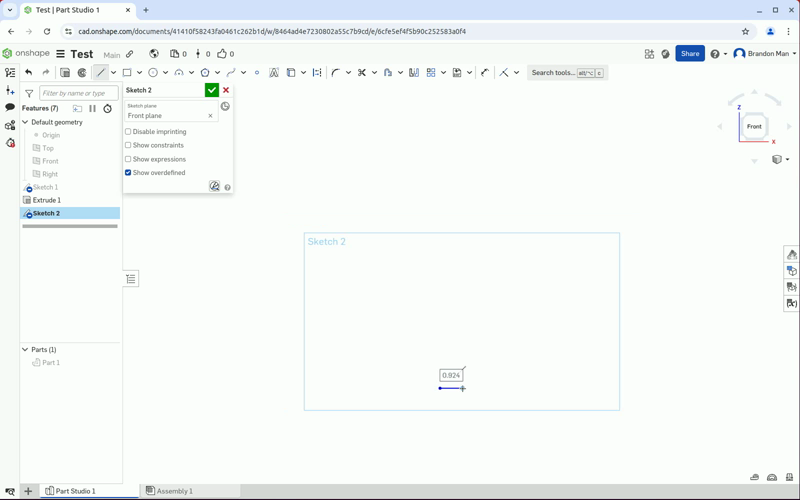
scroll(-6)
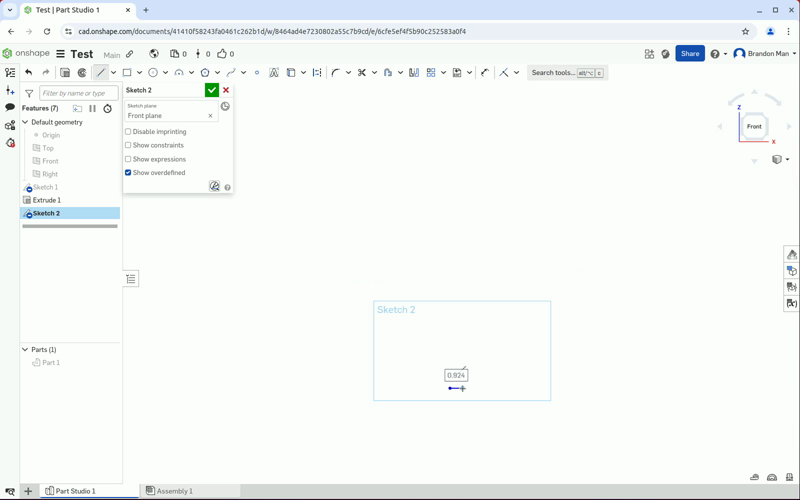
scroll(-6)
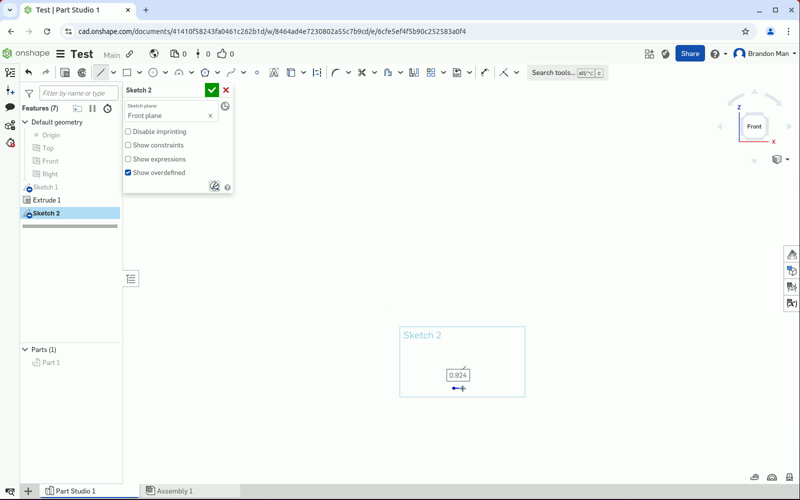
scroll(-6)
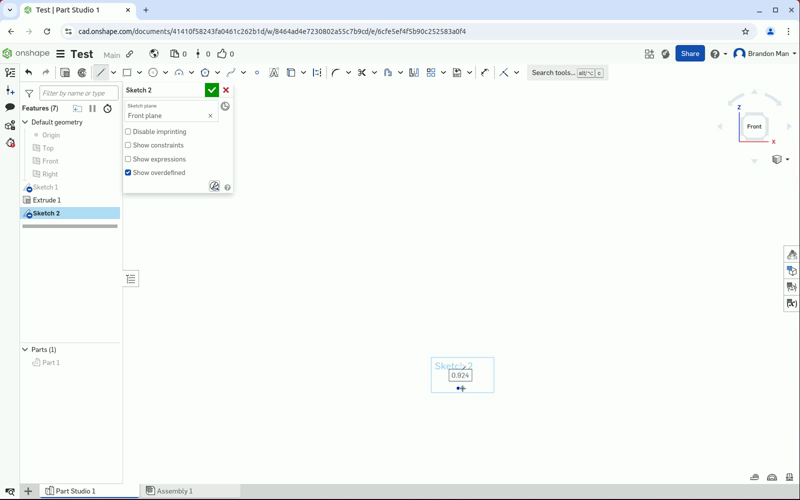
key_up(shift)
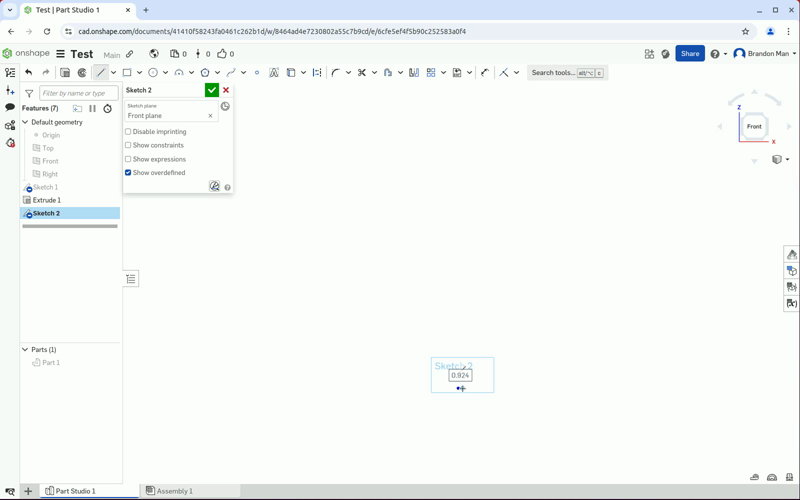
key_down(shift)
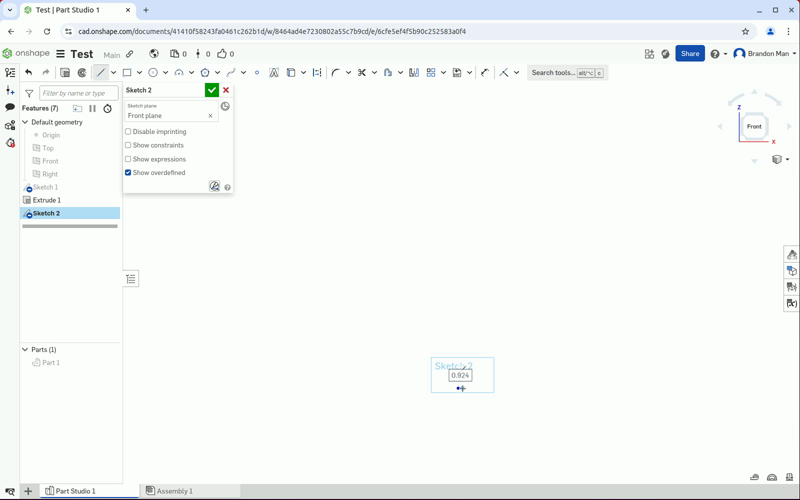
mouse_move(462, 284)
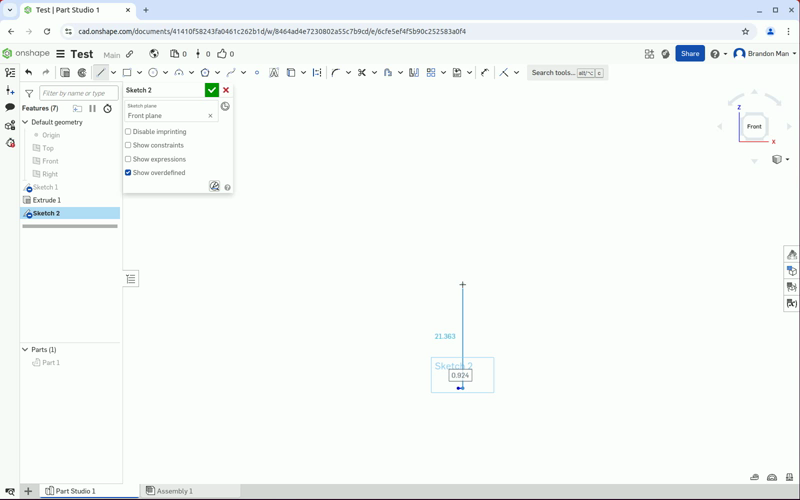
click(462, 284)
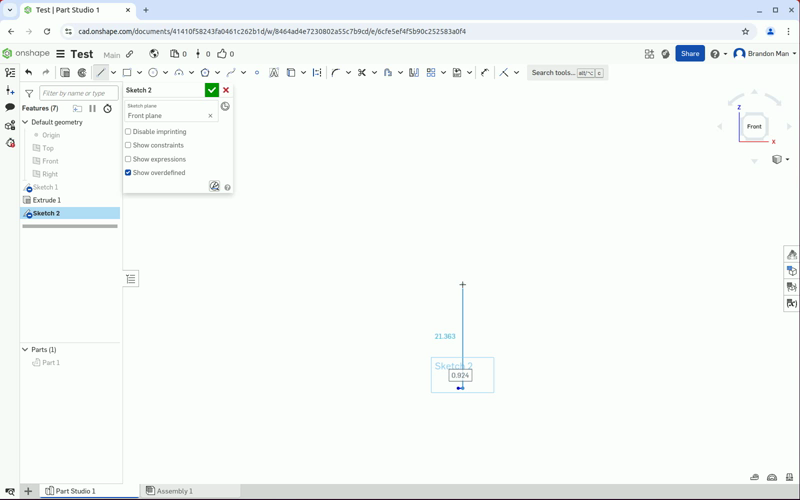
key_up(shift)
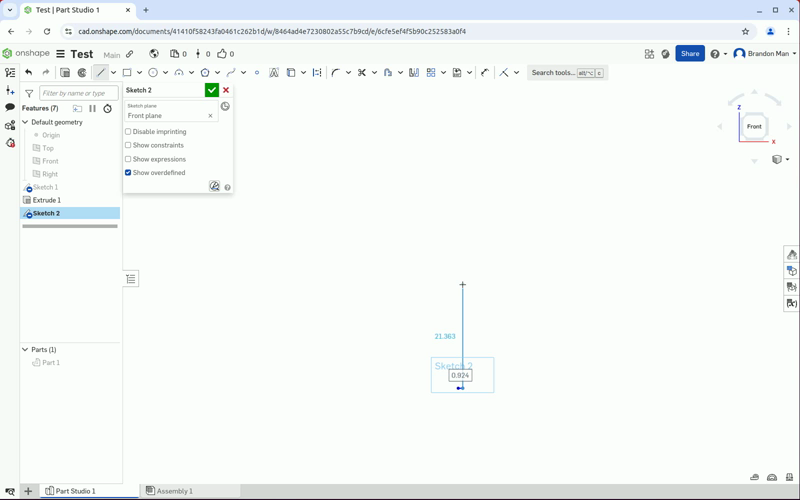
key(esc)
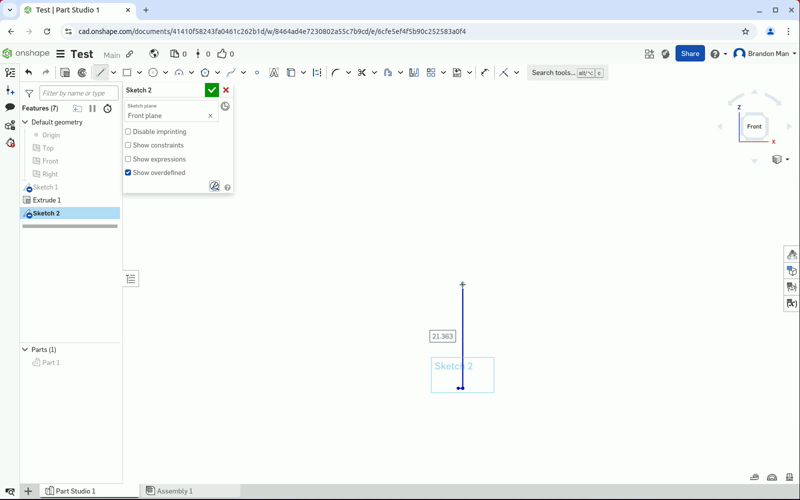
key(a)
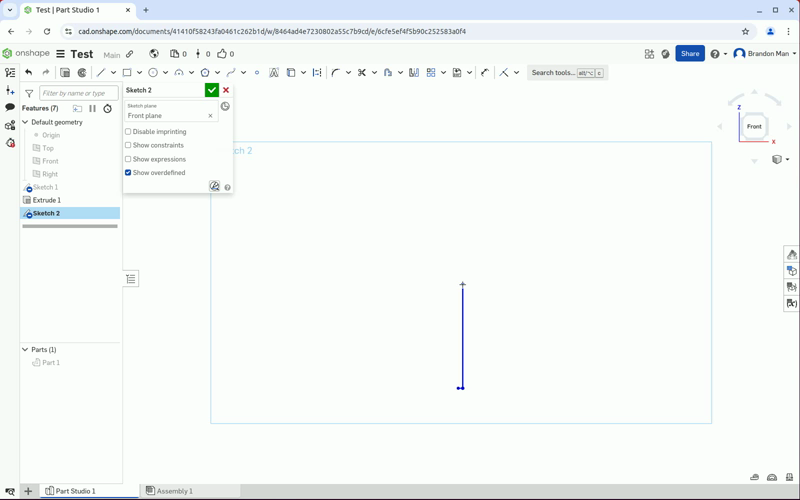
mouse_move(462, 284)
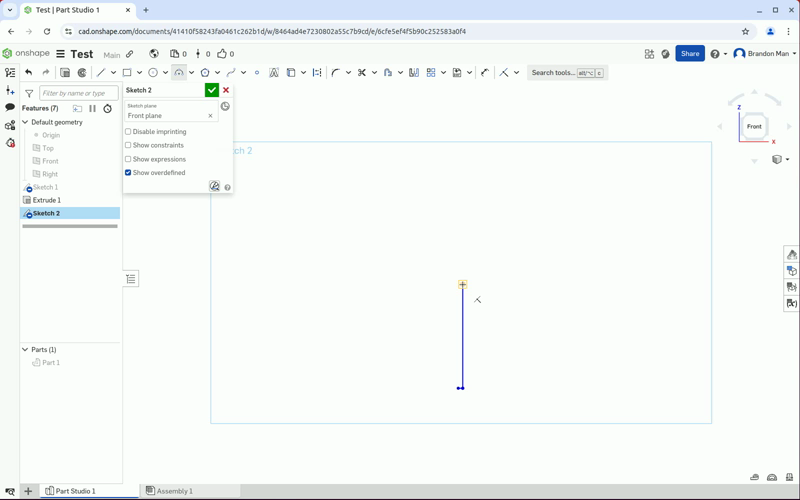
click(462, 284)
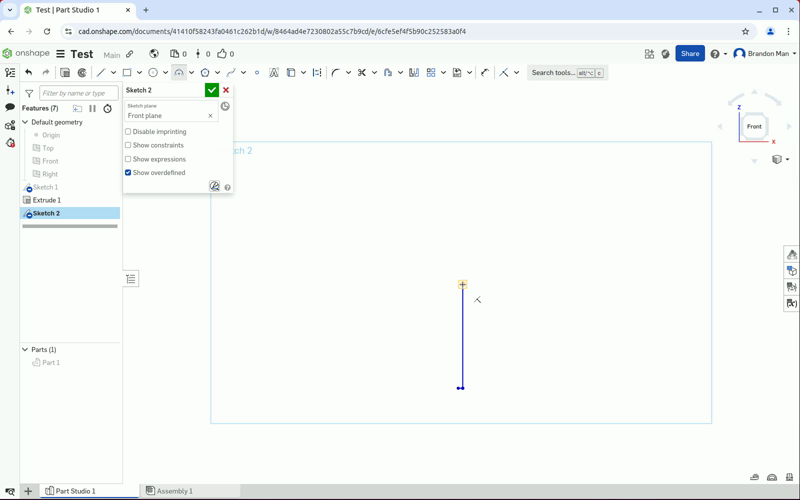
key_down(shift)
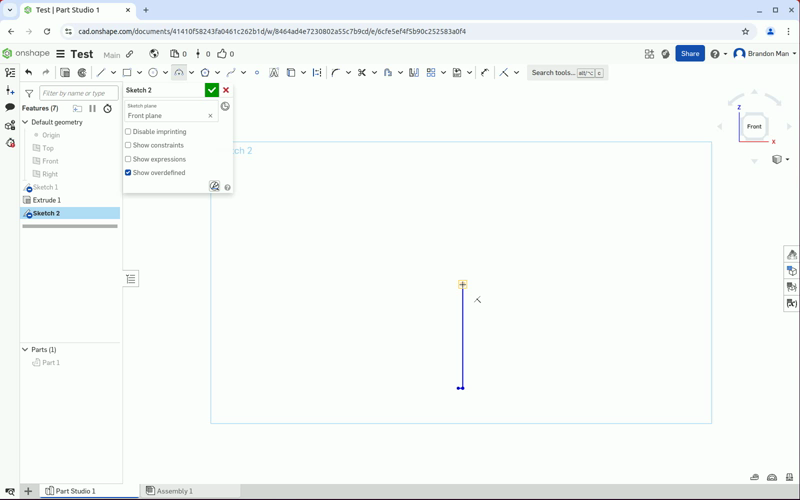
mouse_move(458, 284)
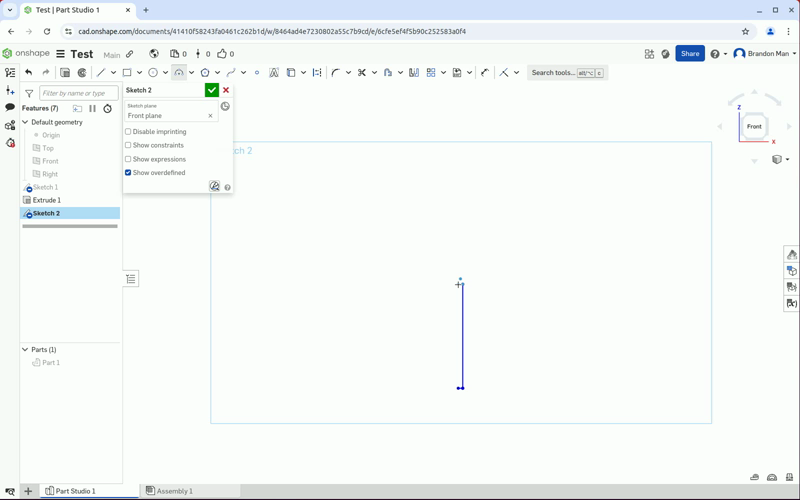
scroll(6)
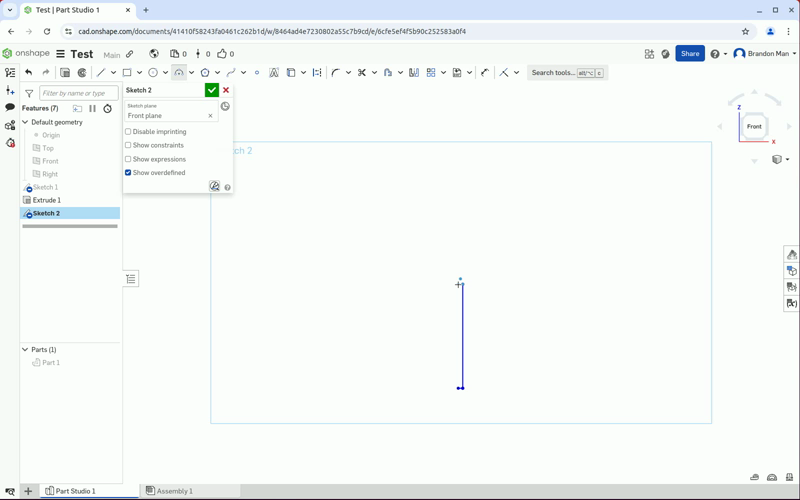
scroll(6)
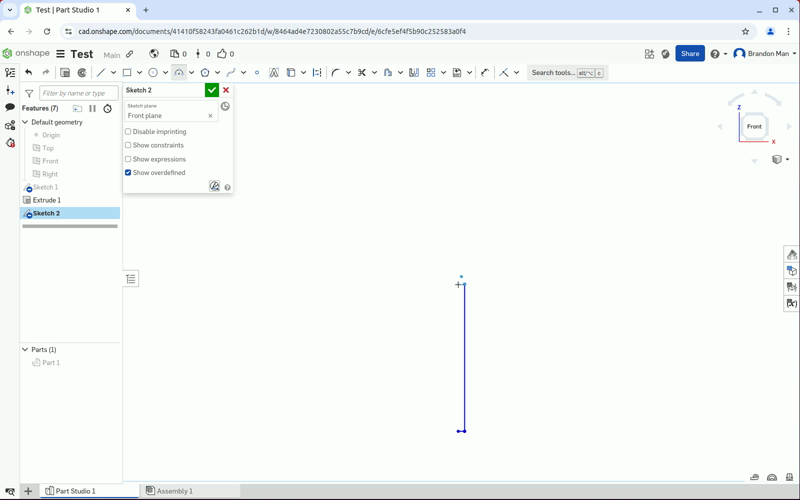
scroll(6)
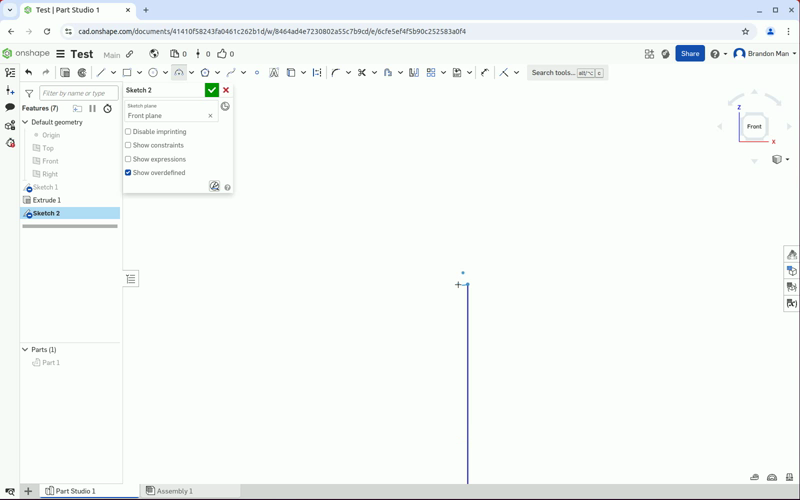
scroll(6)
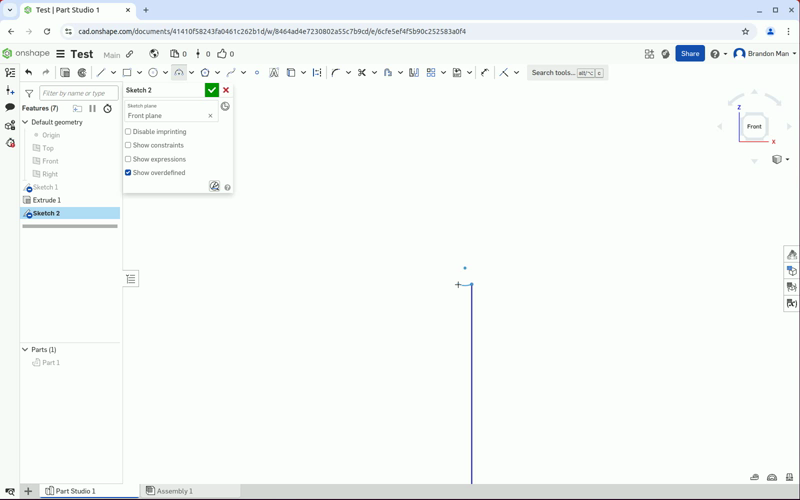
scroll(6)
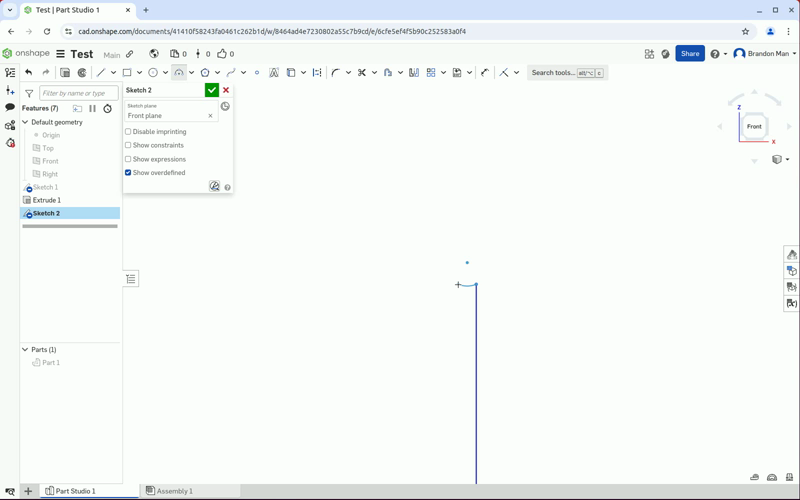
scroll(6)
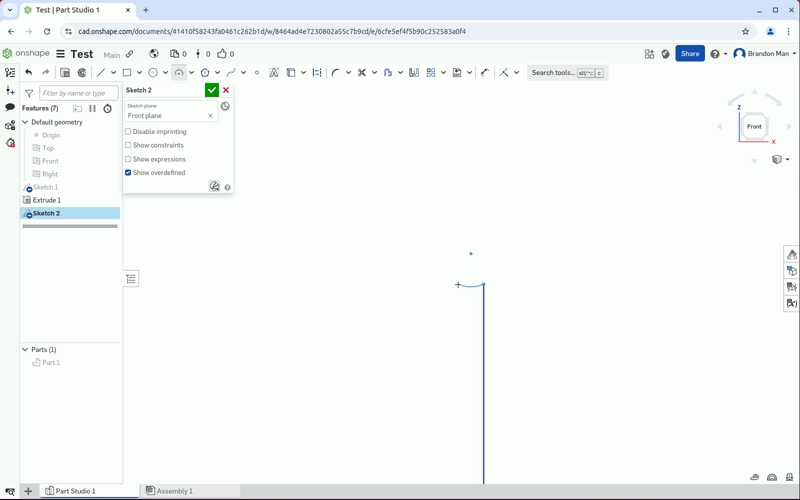
scroll(6)
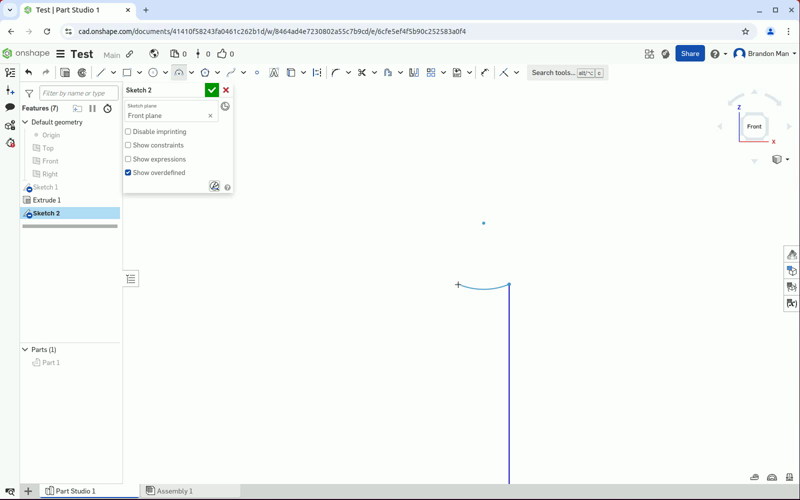
click(458, 284)
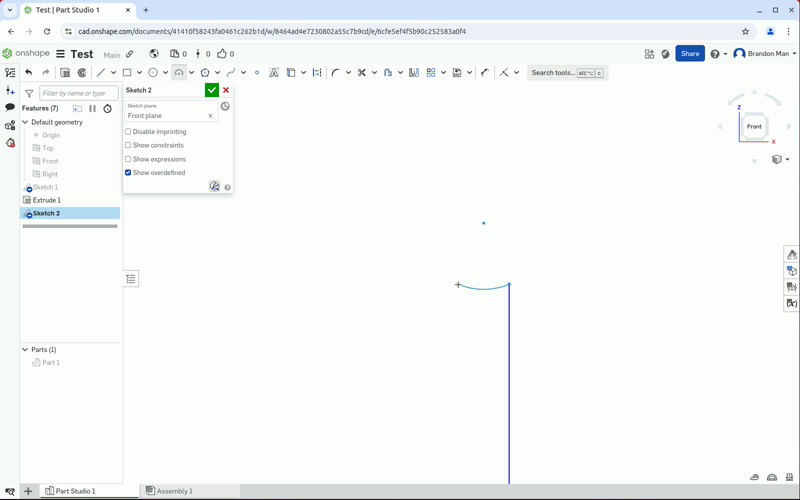
scroll(-6)
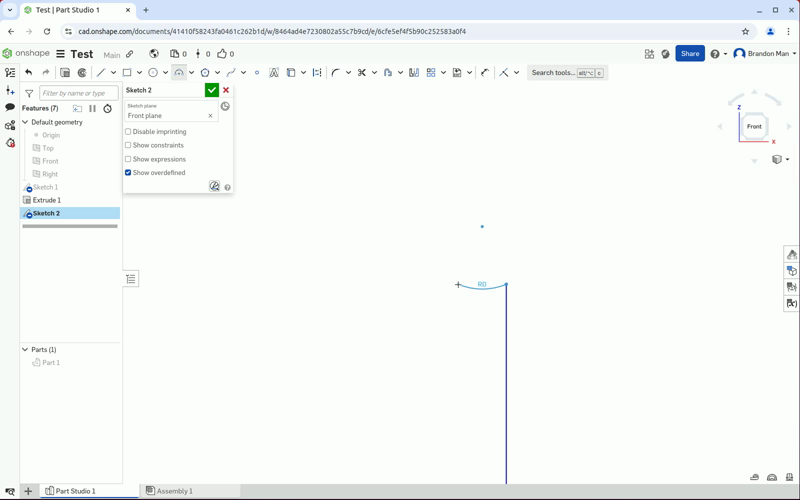
scroll(-6)
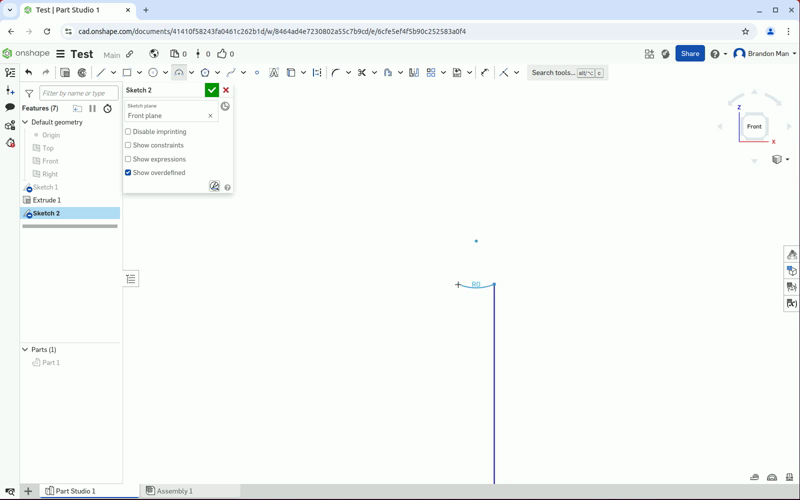
scroll(-6)
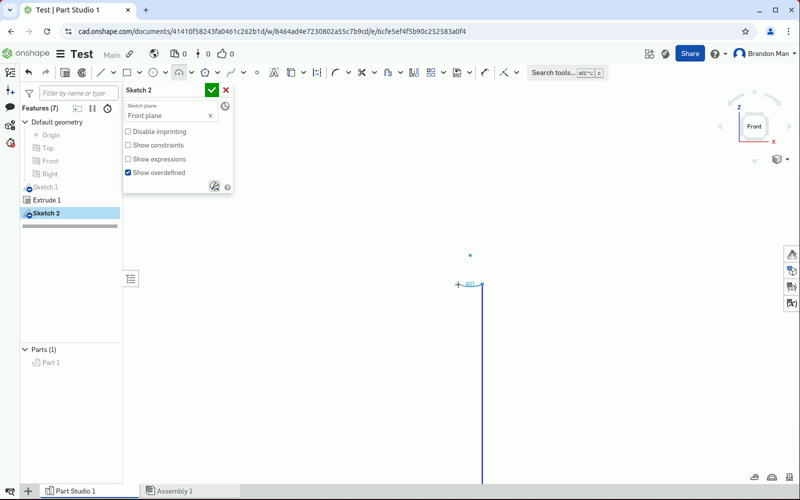
scroll(-6)
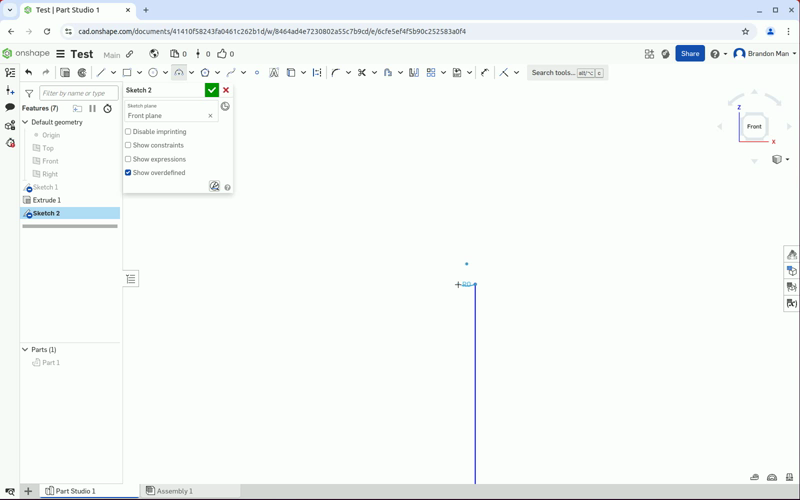
scroll(-6)
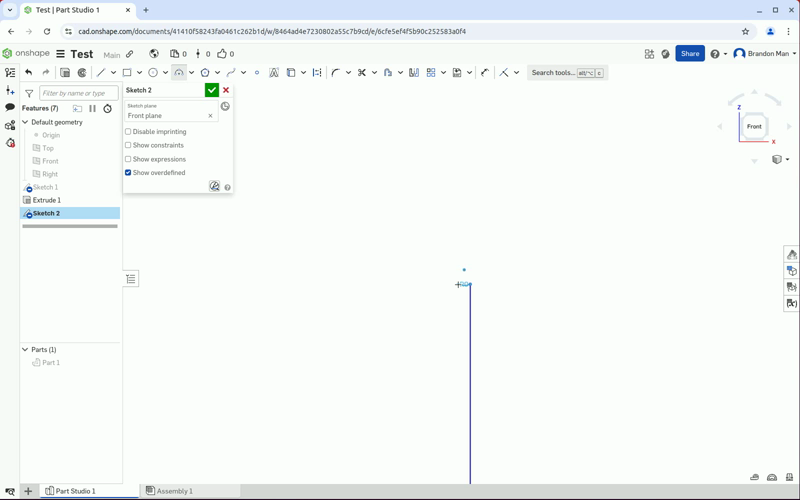
scroll(-6)
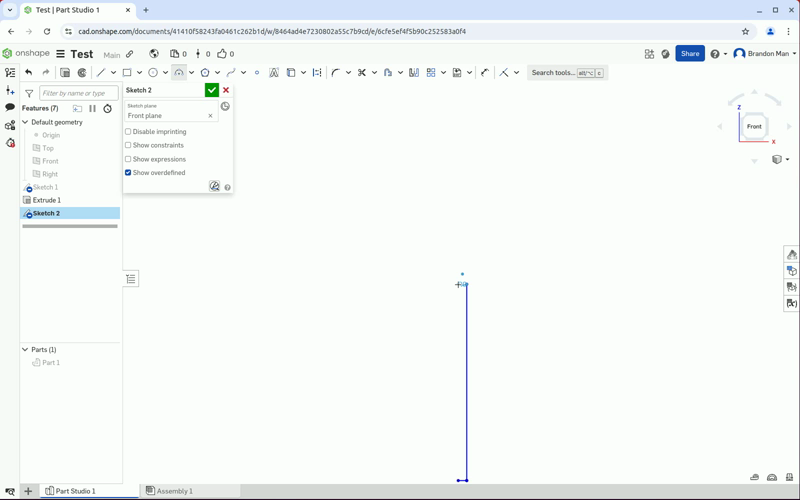
scroll(-6)
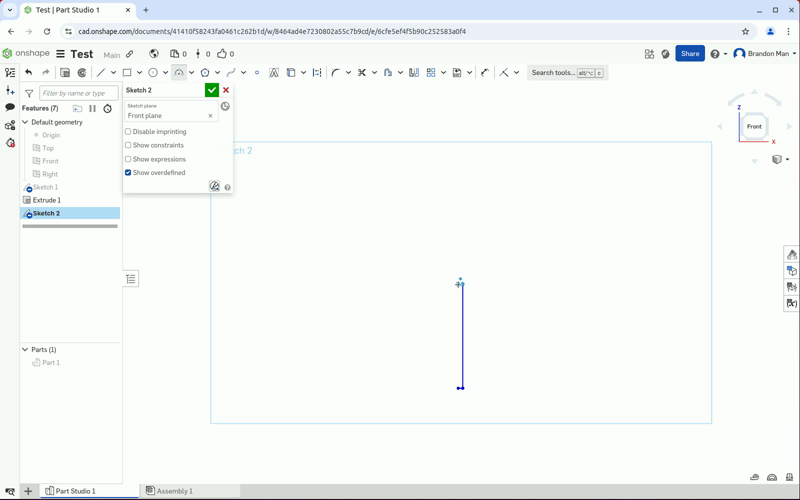
mouse_move(460, 285)
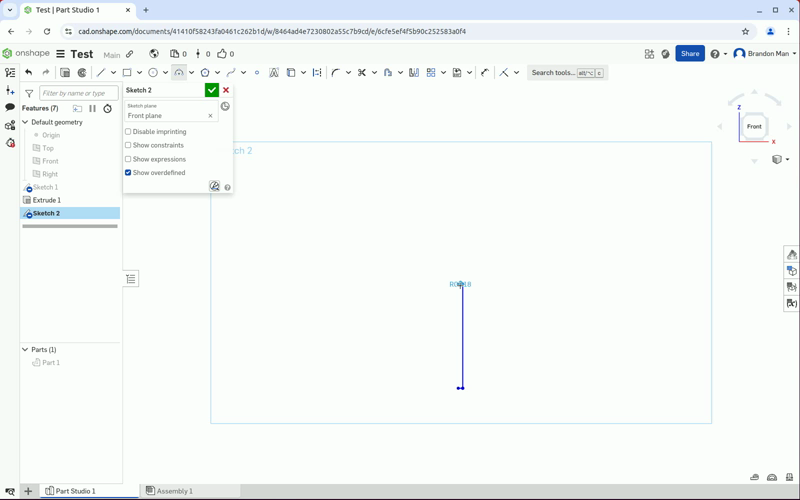
scroll(6)
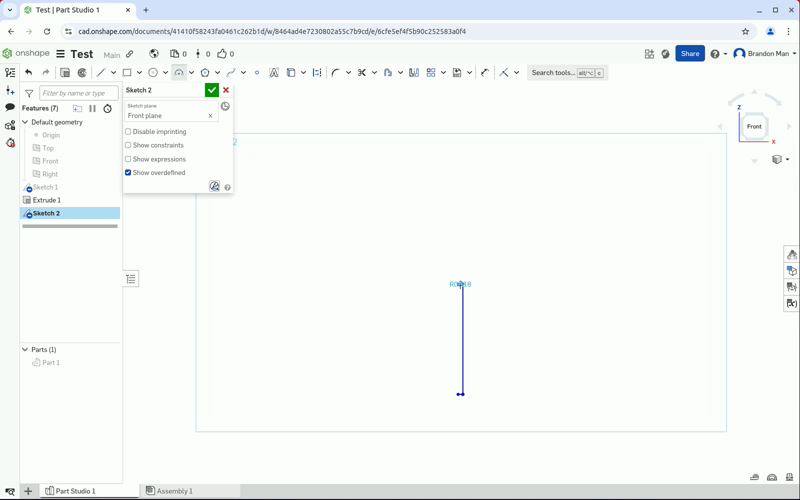
scroll(6)
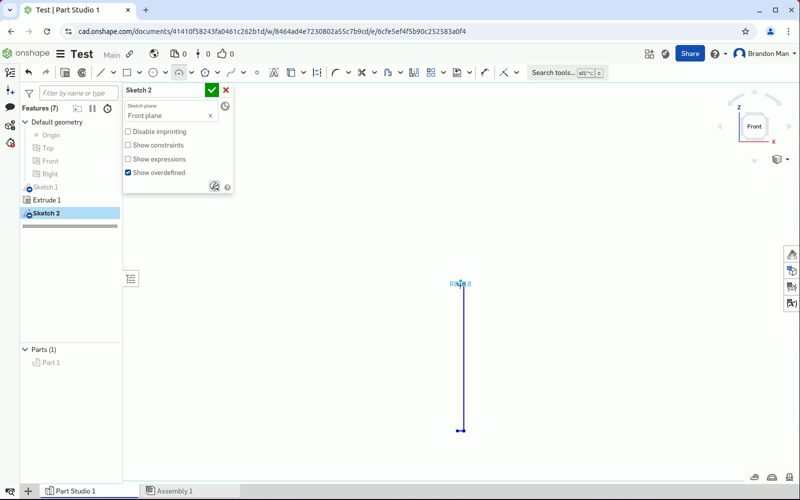
scroll(6)
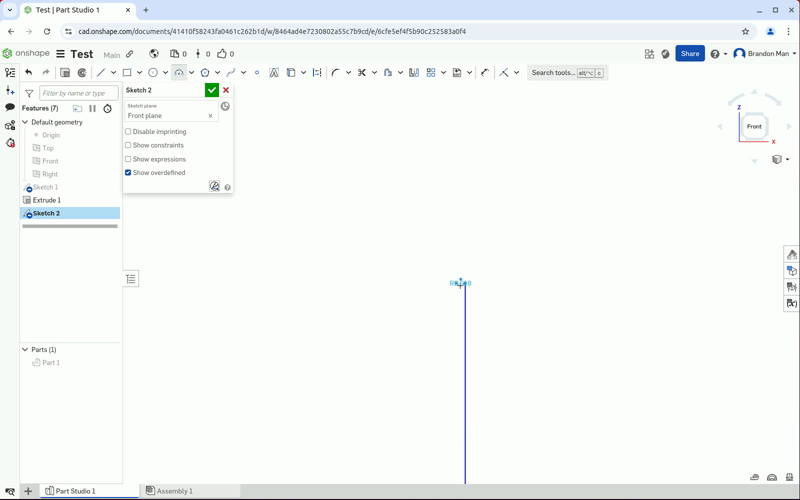
scroll(6)
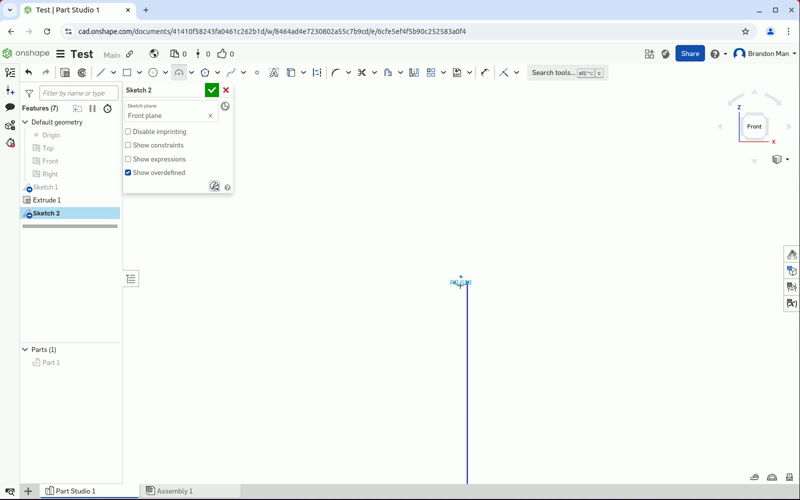
scroll(6)
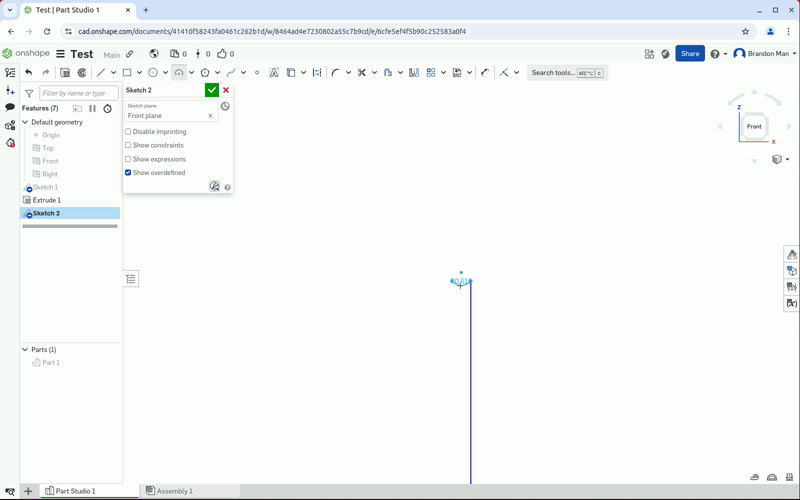
scroll(6)
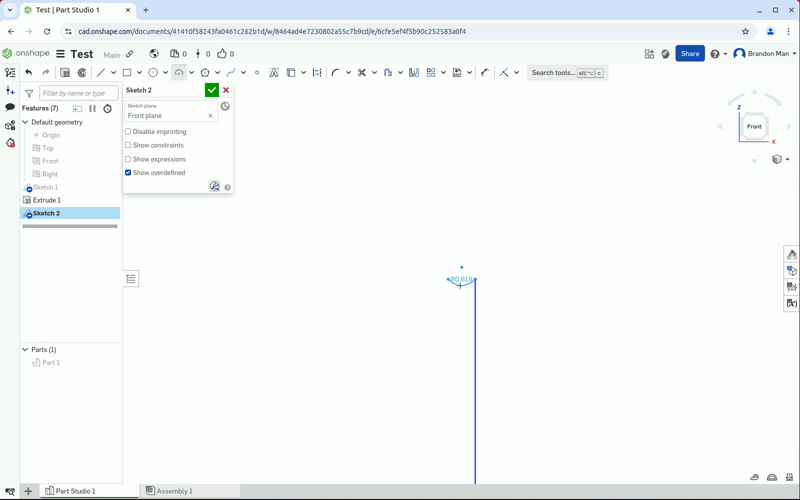
scroll(6)
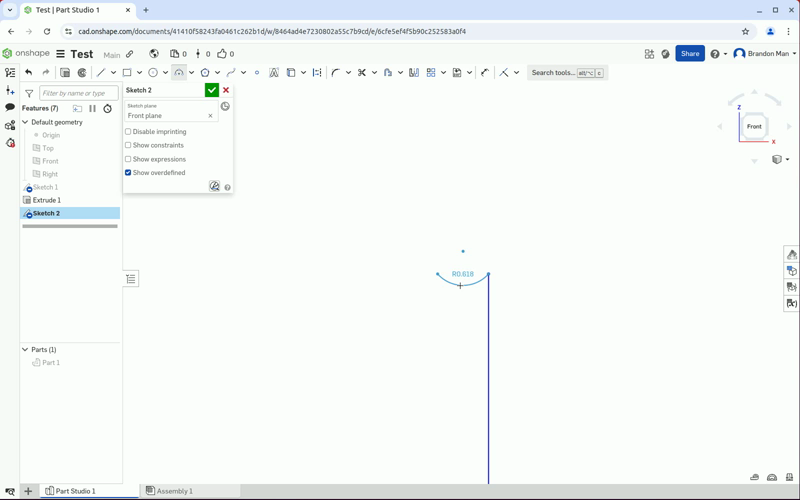
click(460, 285)
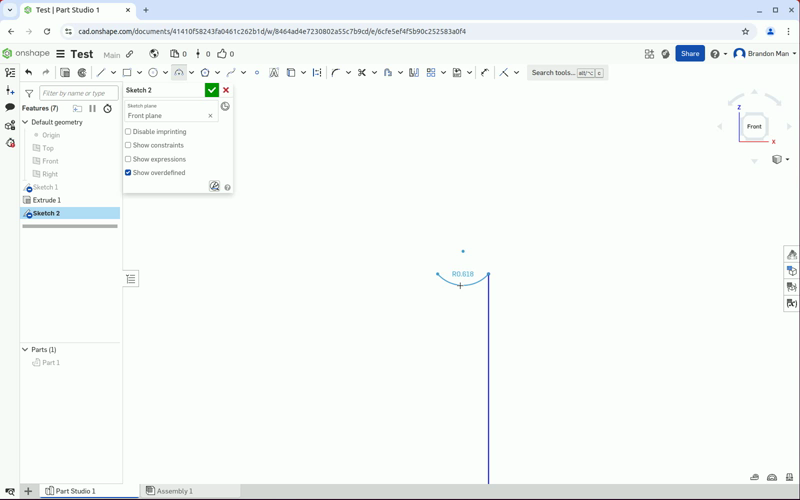
scroll(-6)
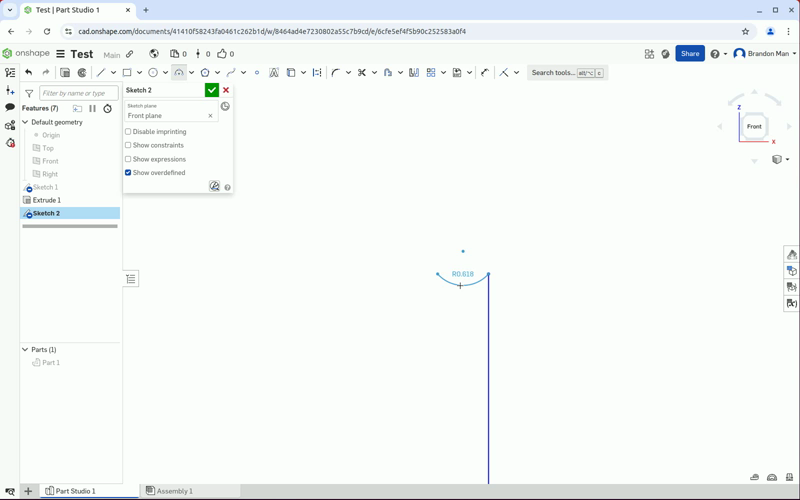
scroll(-6)
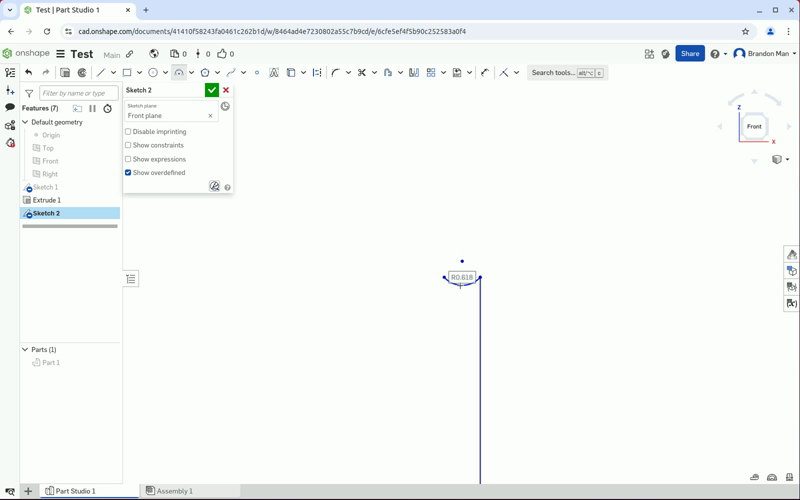
scroll(-6)
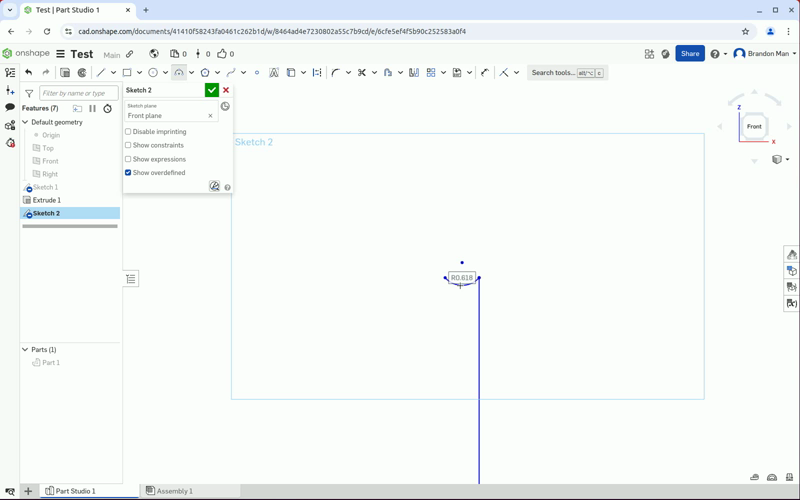
scroll(-6)
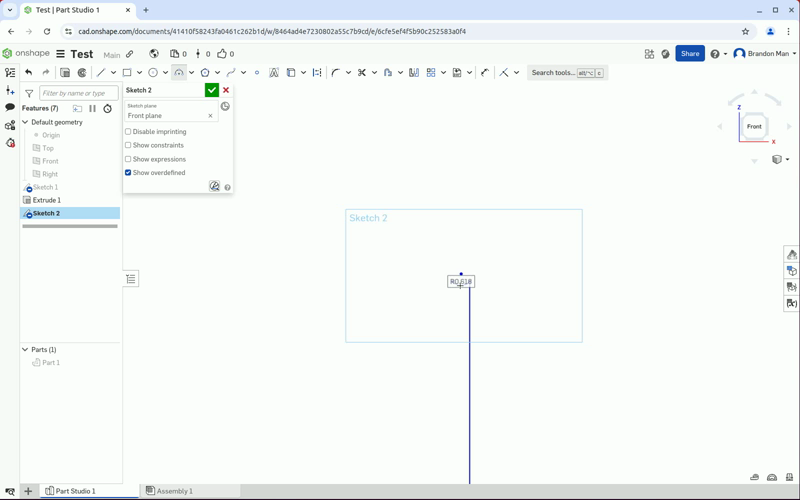
scroll(-6)
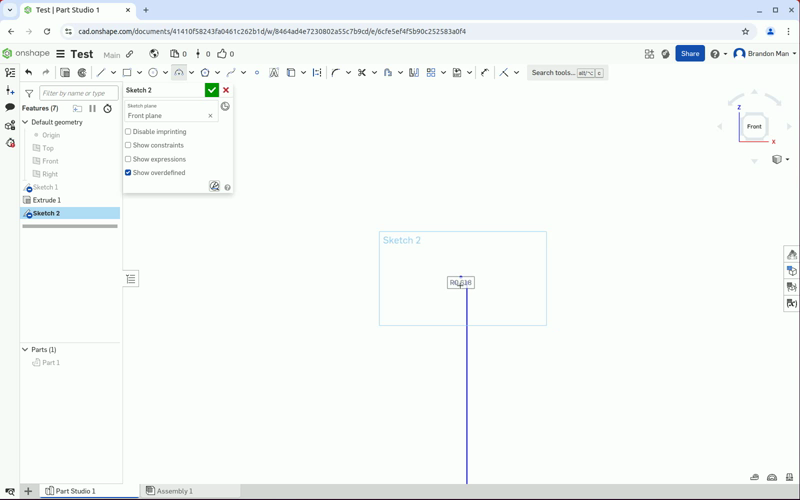
scroll(-6)
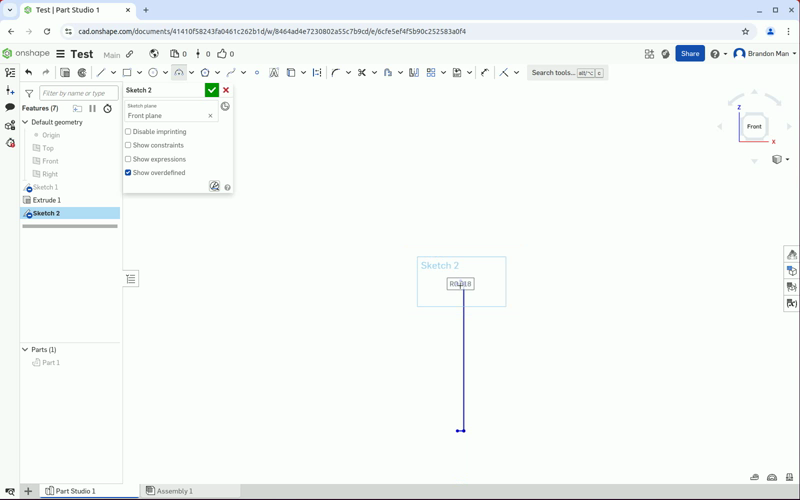
scroll(-6)
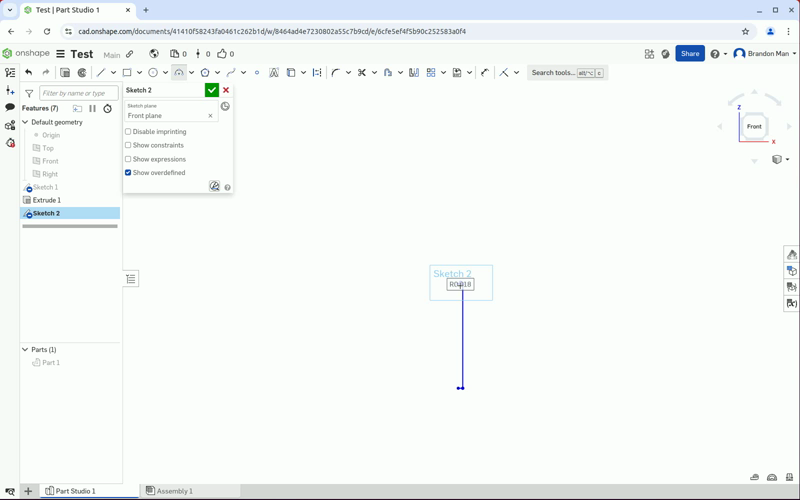
key_up(shift)
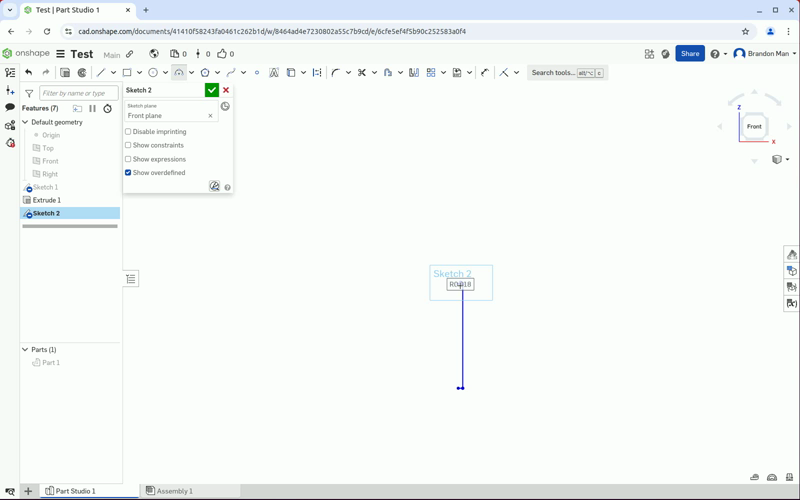
key(esc)
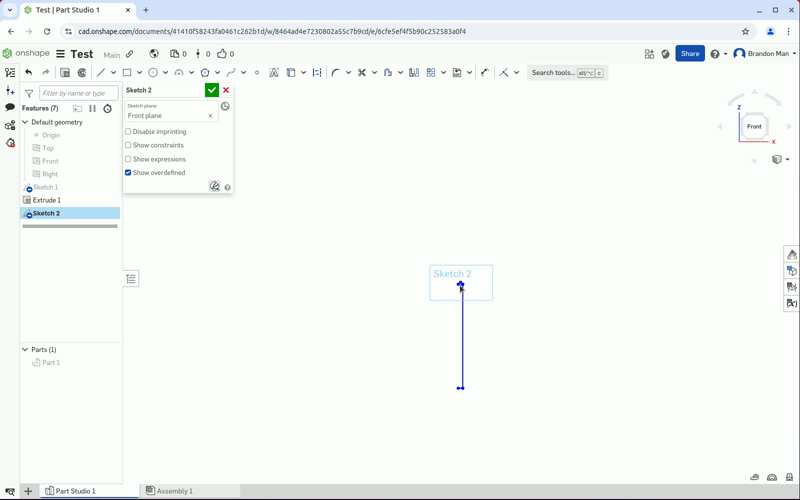
key(l)
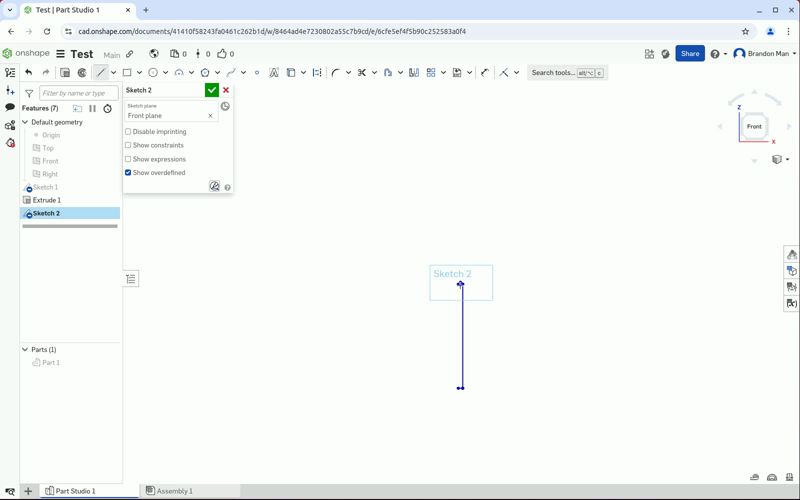
mouse_move(458, 284)
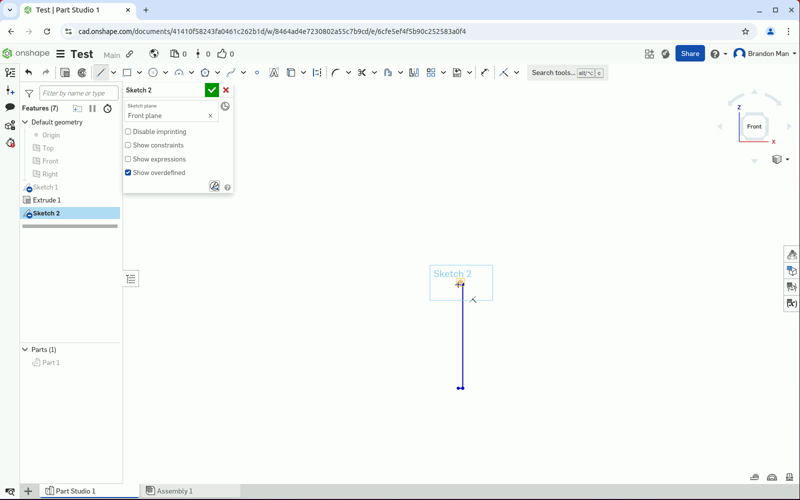
scroll(6)
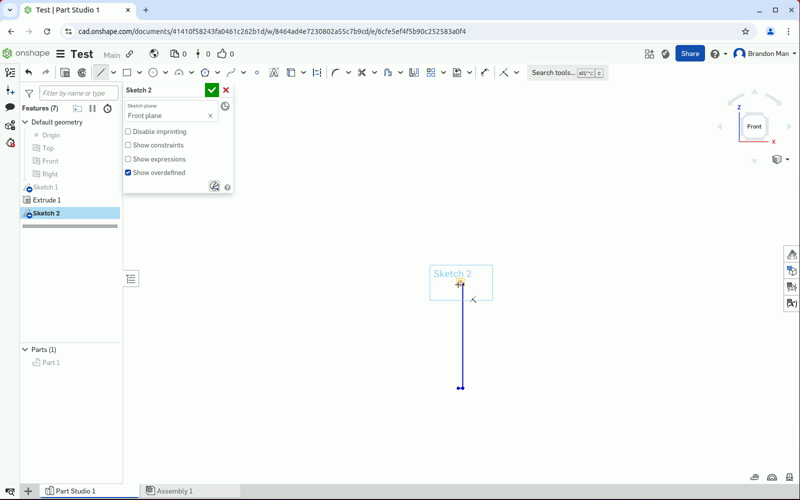
scroll(6)
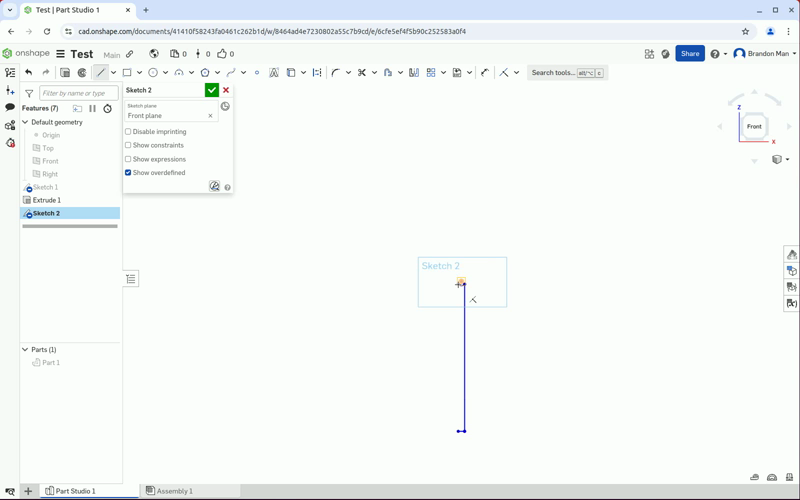
scroll(6)
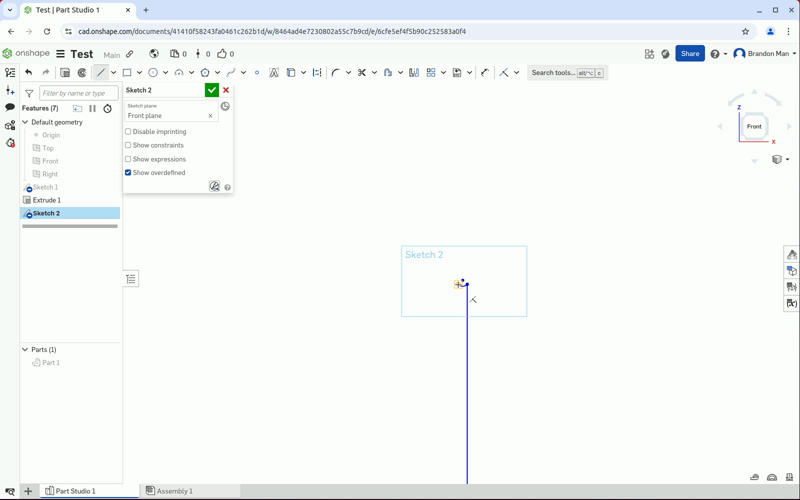
scroll(6)
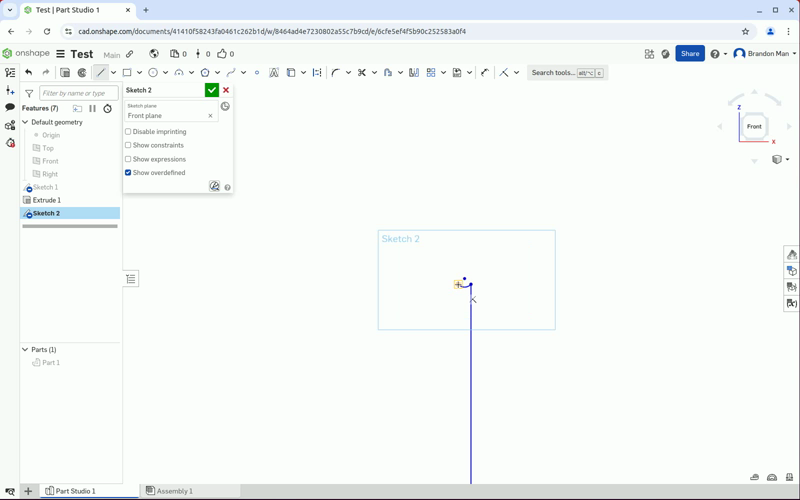
scroll(6)
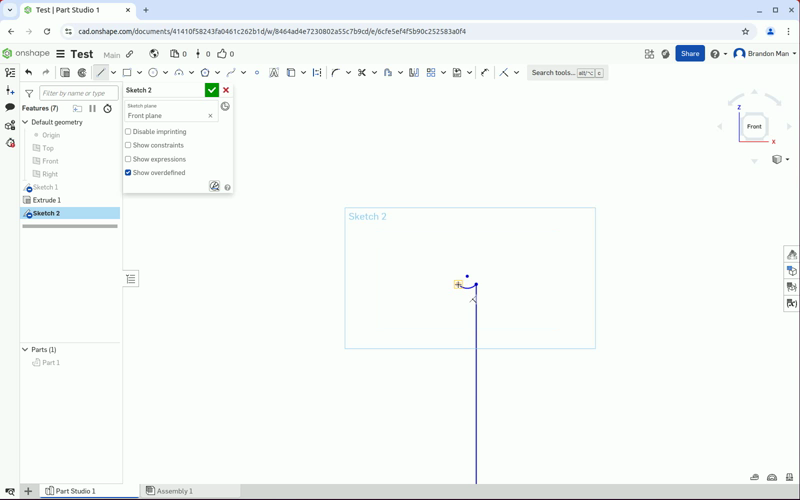
scroll(6)
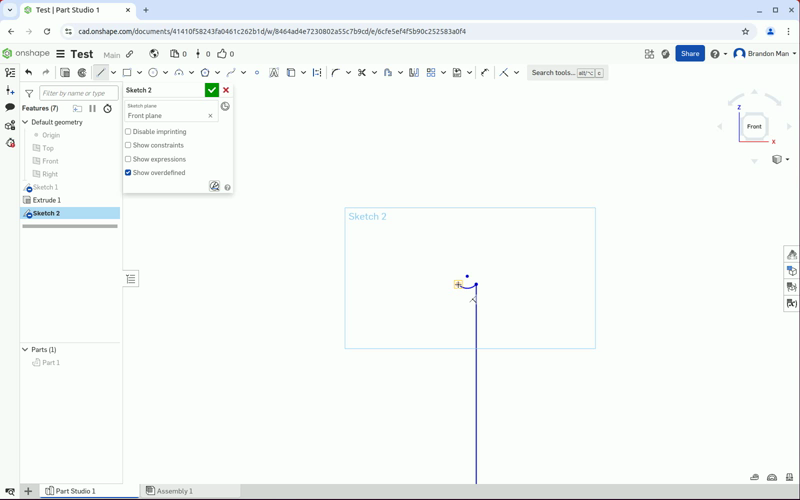
scroll(6)
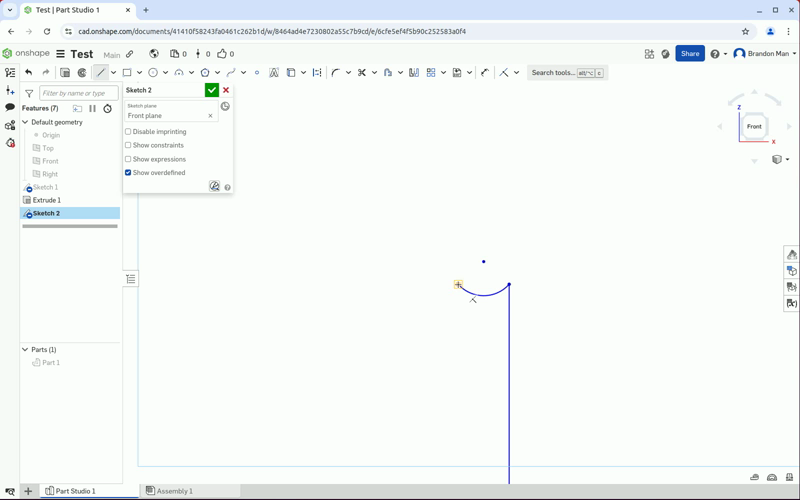
click(458, 284)
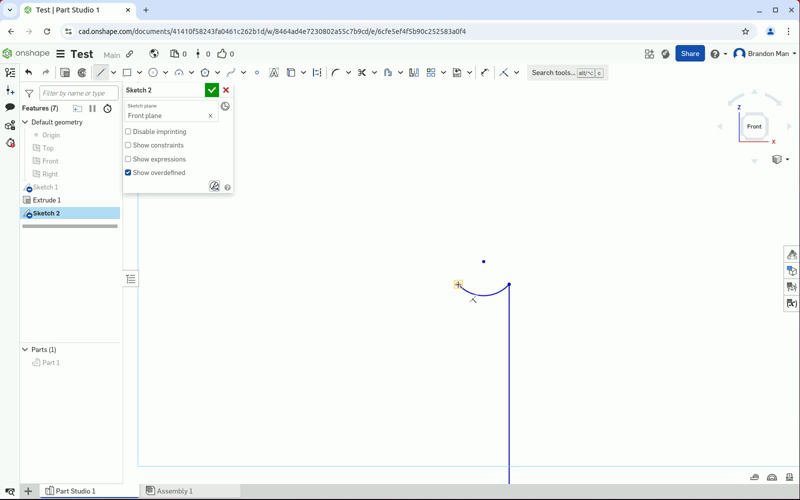
scroll(-6)
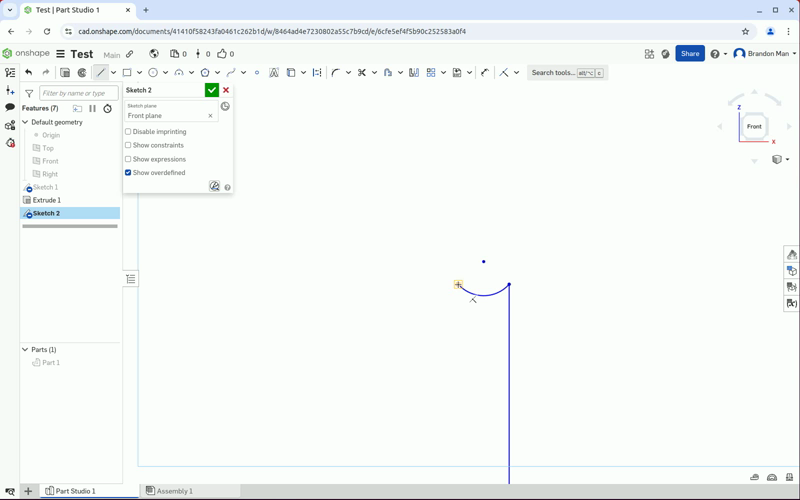
scroll(-6)
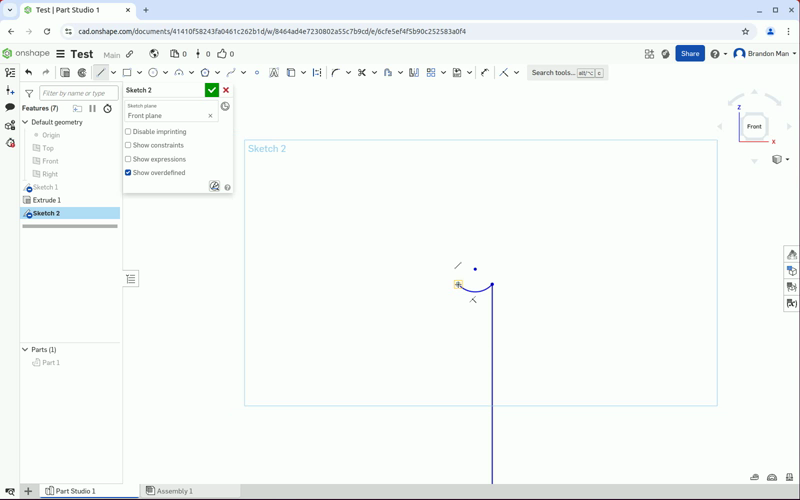
scroll(-6)
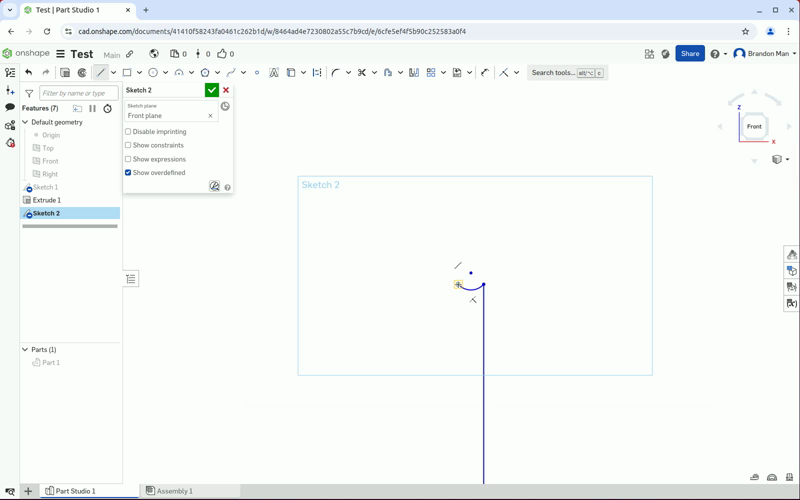
scroll(-6)
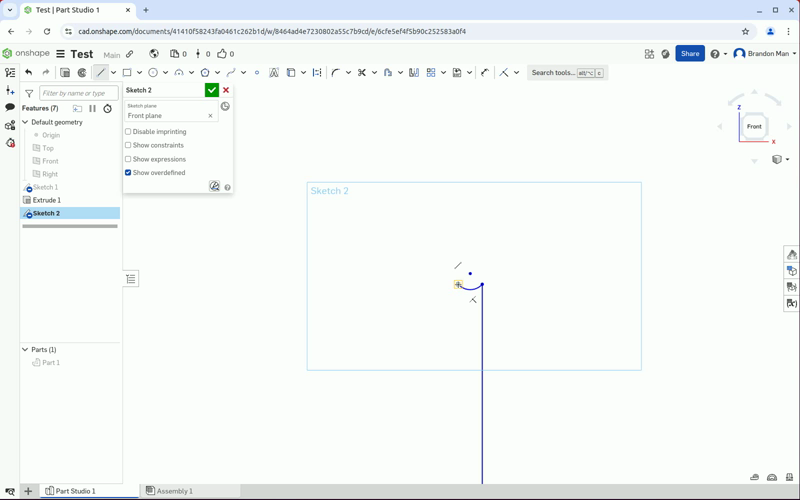
scroll(-6)
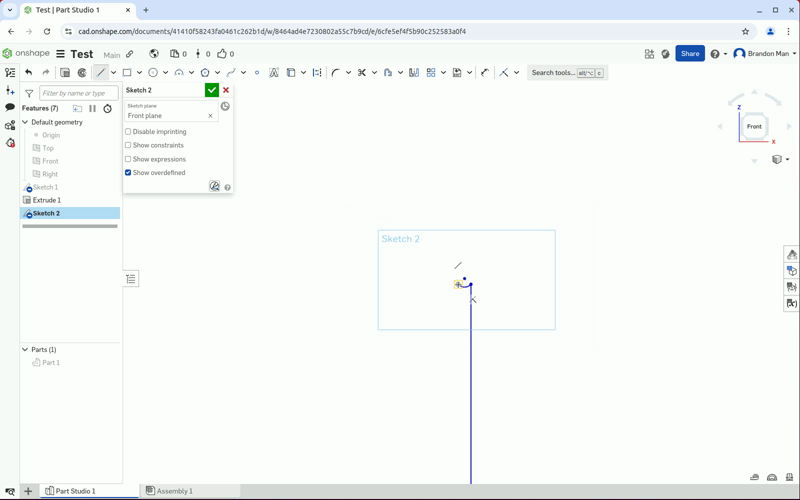
scroll(-6)
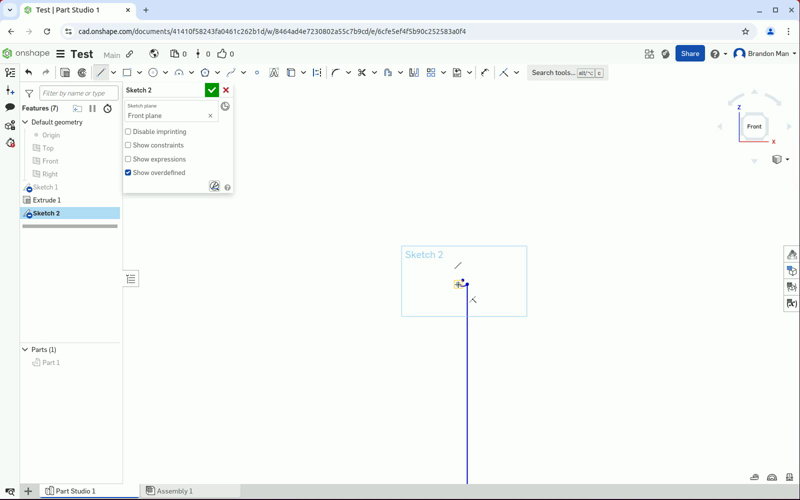
scroll(-6)
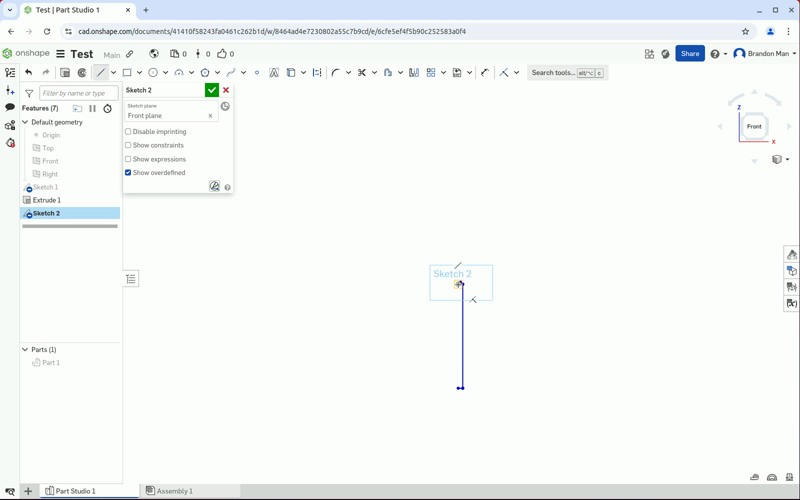
key_down(shift)
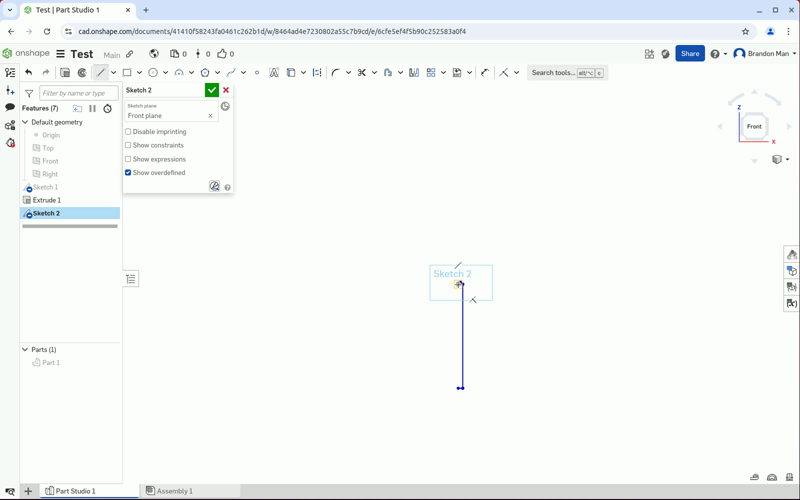
mouse_move(458, 388)
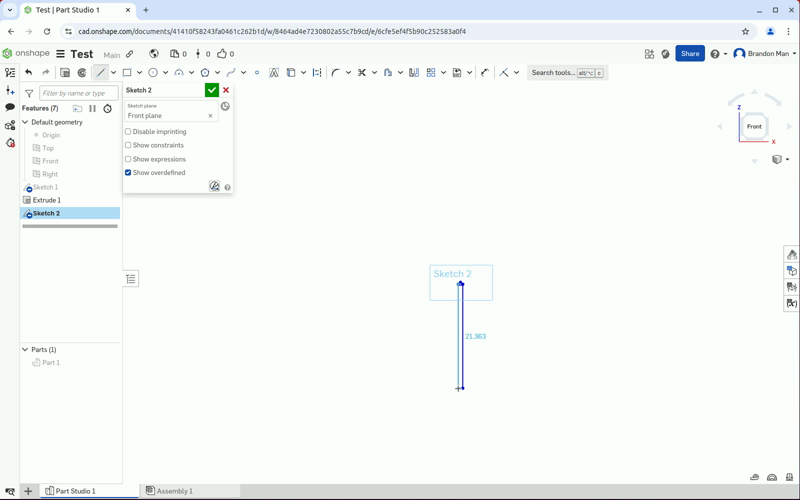
scroll(6)
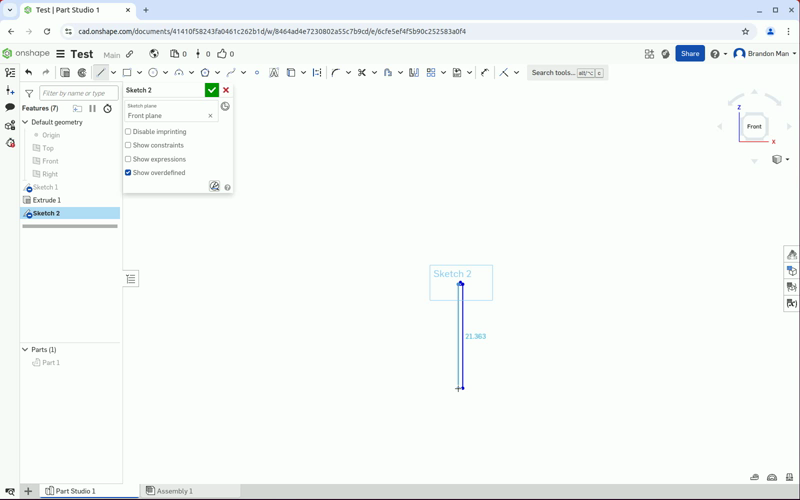
scroll(6)
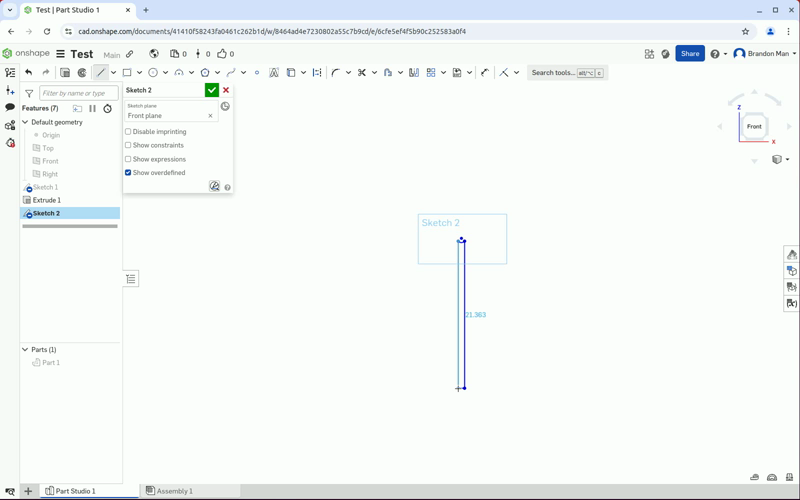
scroll(6)
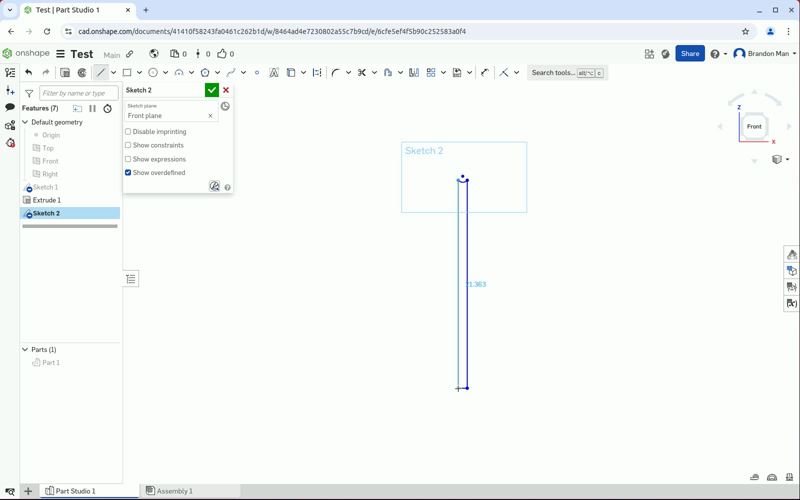
scroll(6)
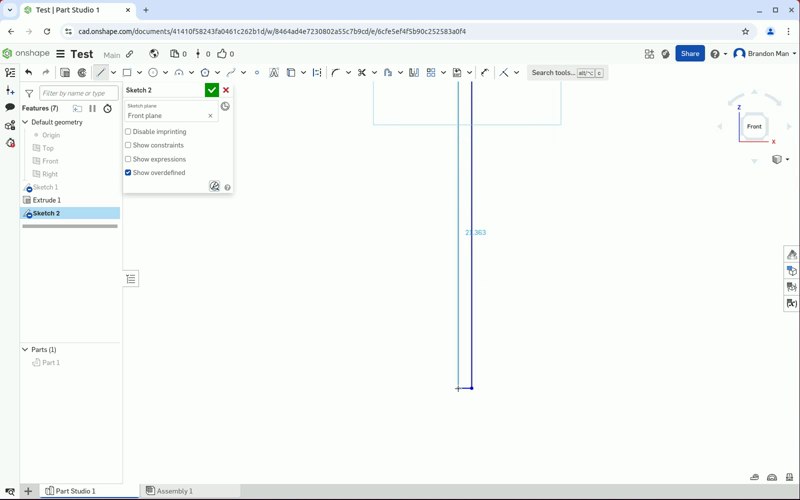
scroll(6)
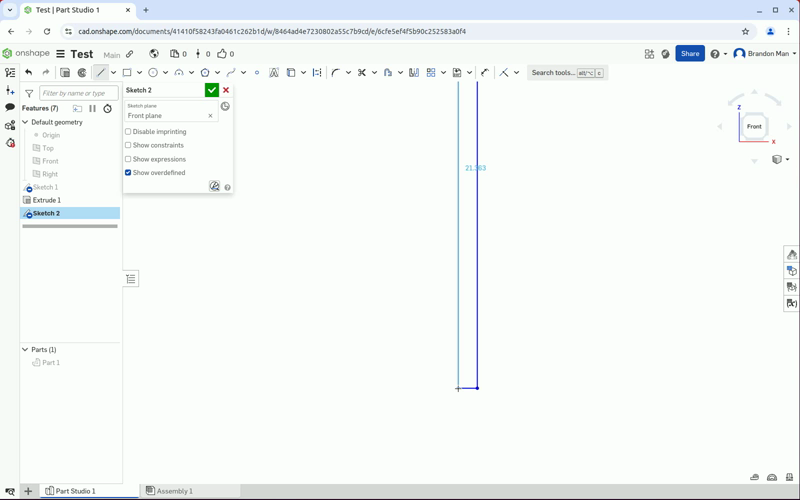
scroll(6)
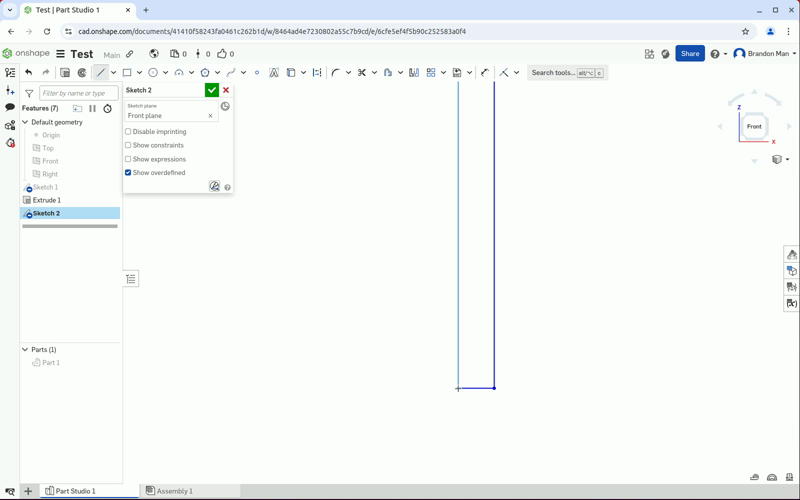
scroll(6)
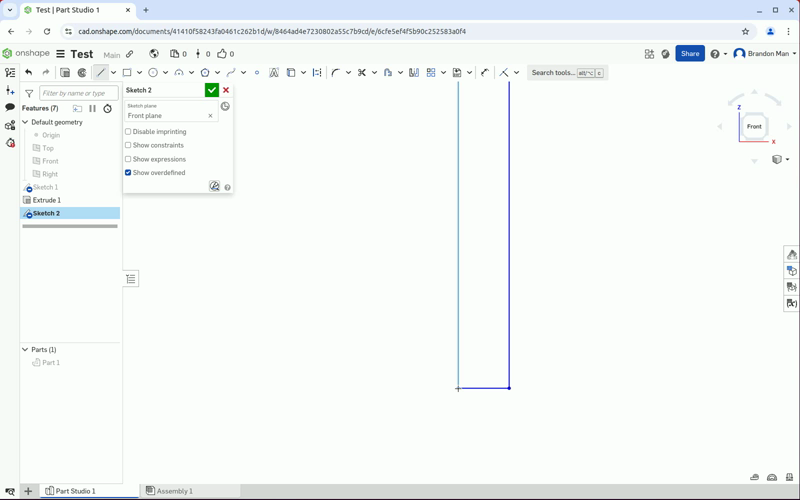
key_up(shift)
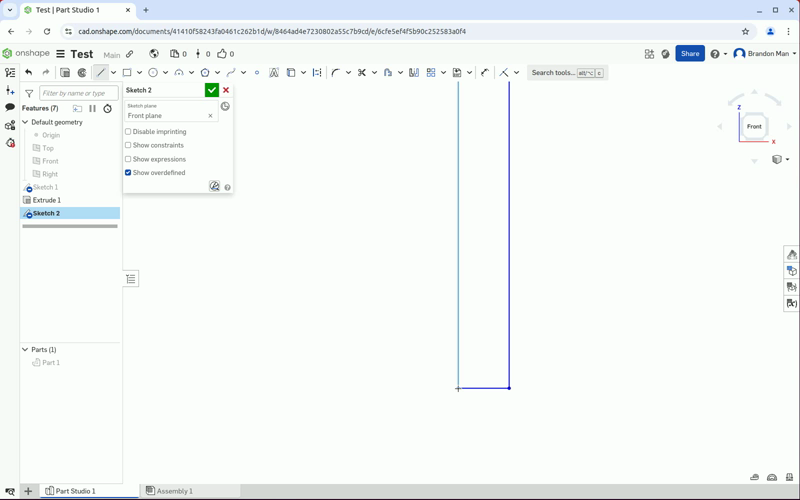
click(458, 388)
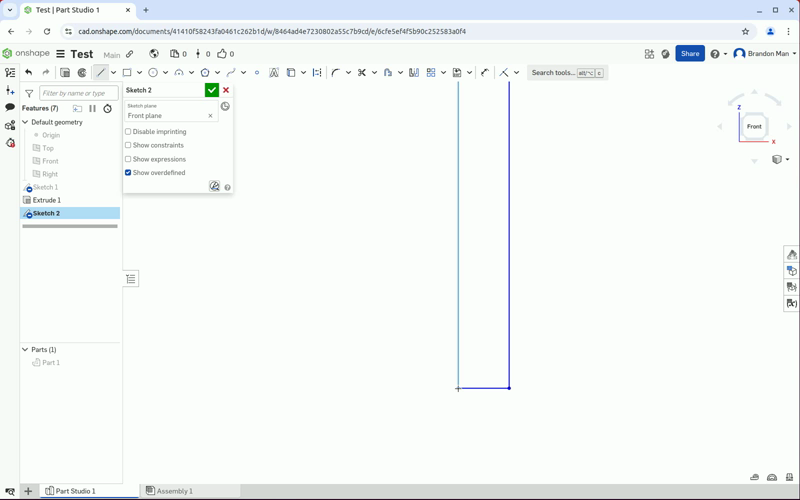
scroll(-6)
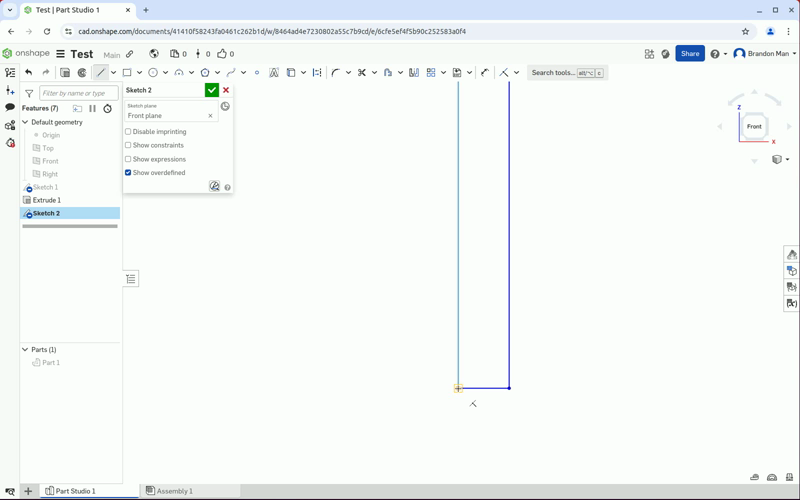
scroll(-6)
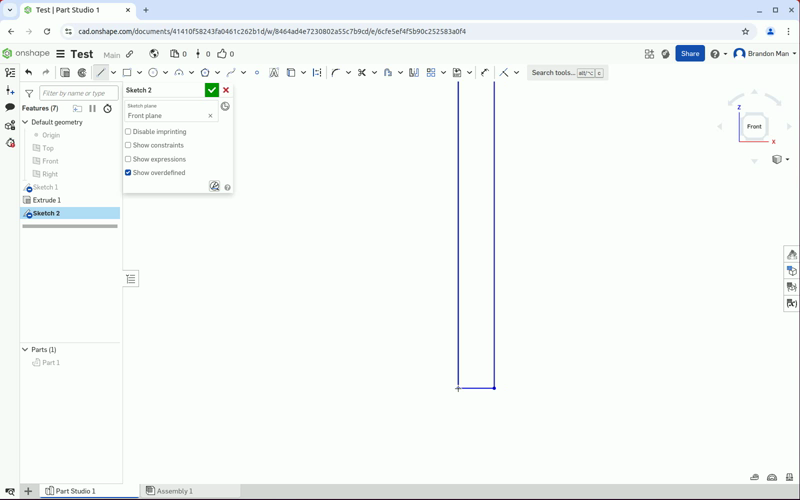
scroll(-6)
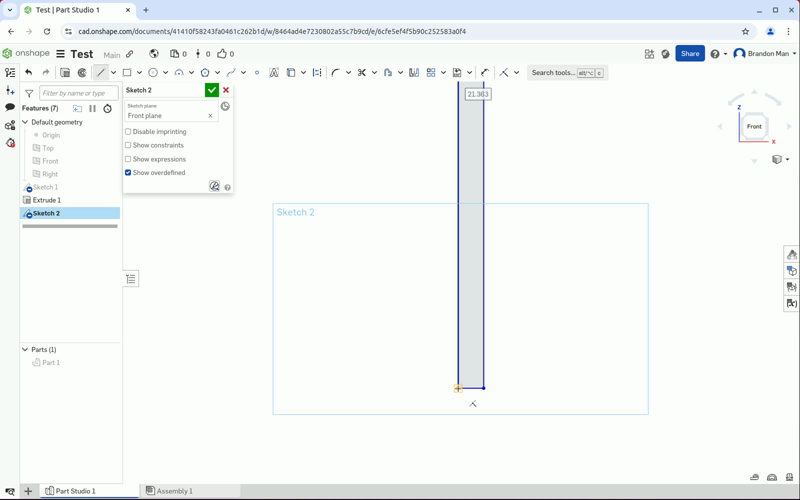
scroll(-6)
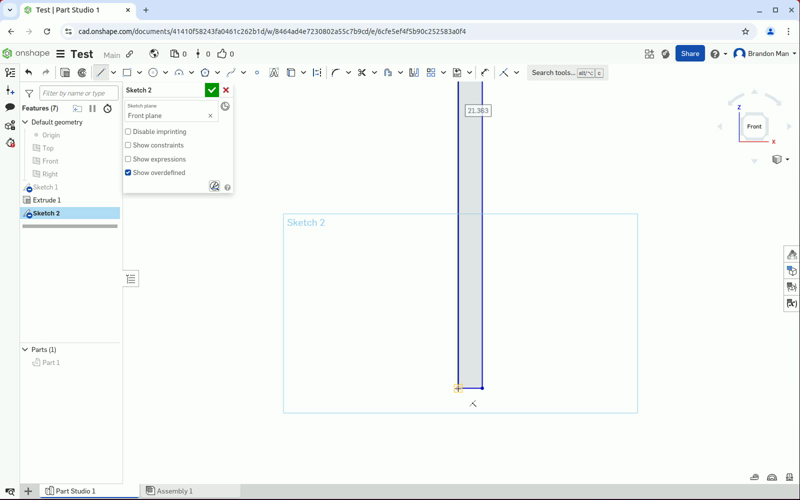
scroll(-6)
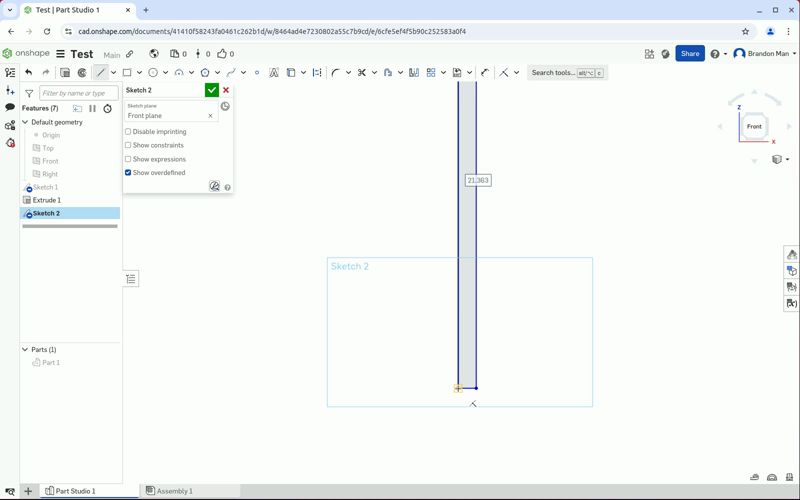
scroll(-6)
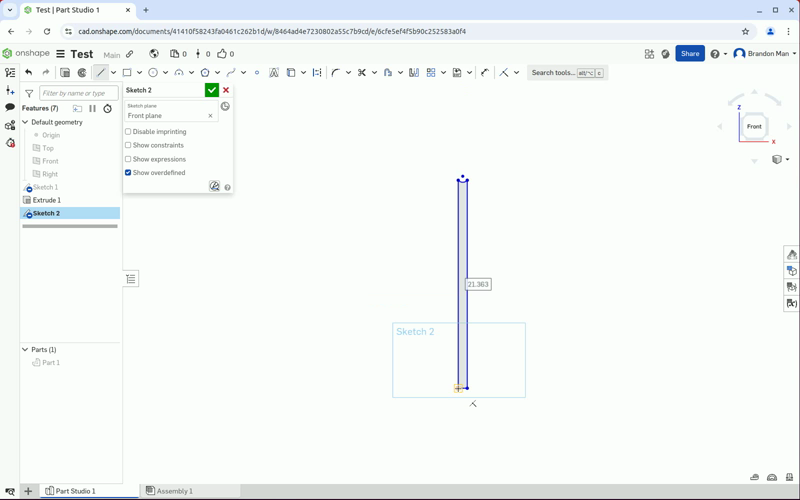
scroll(-6)
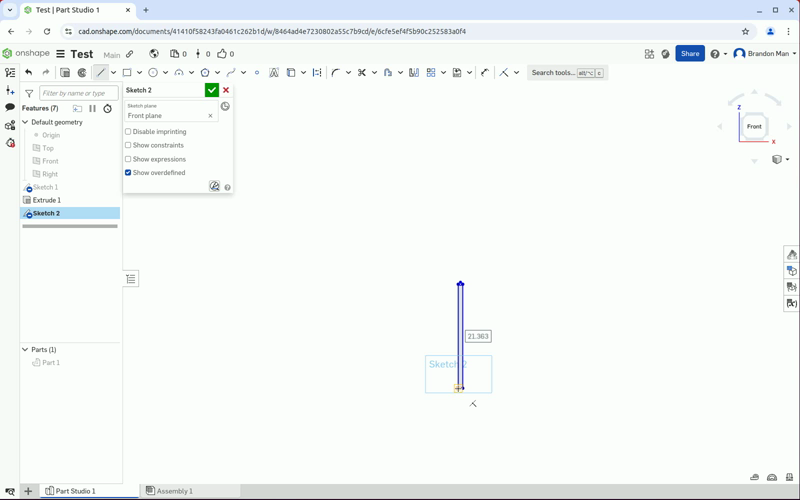
key(esc)
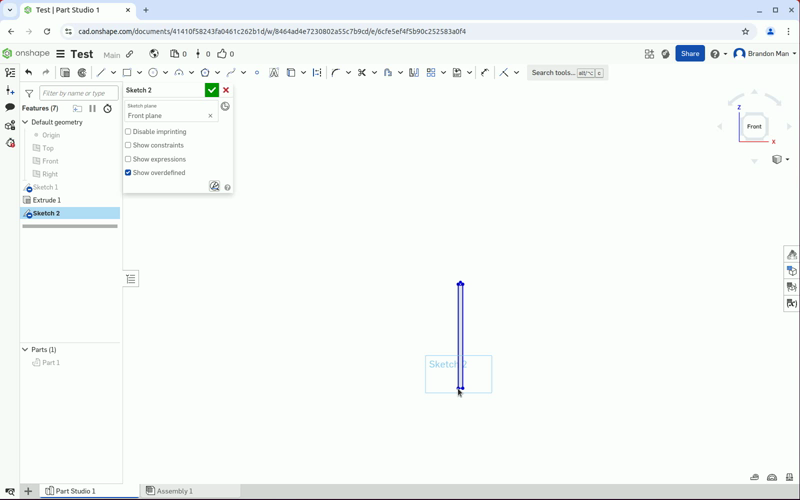
mouse_move(461, 382)
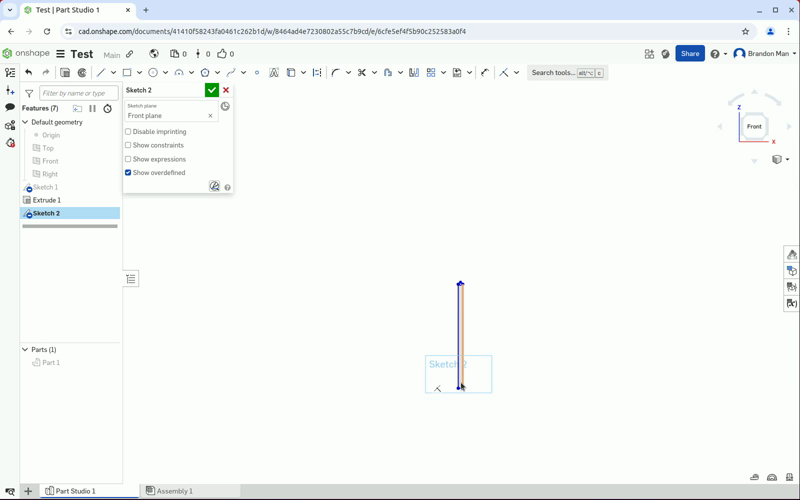
scroll(6)
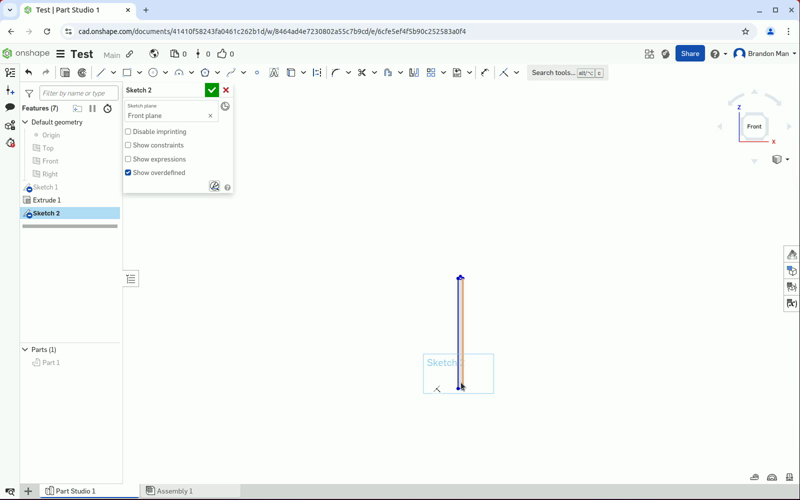
scroll(6)
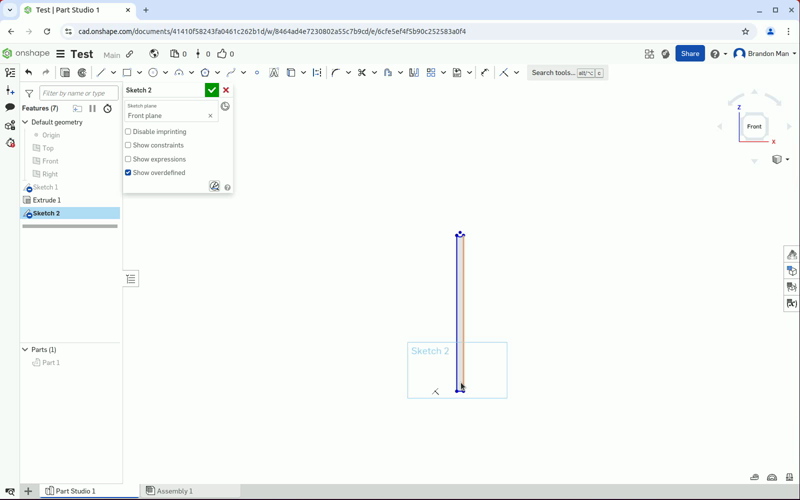
scroll(6)
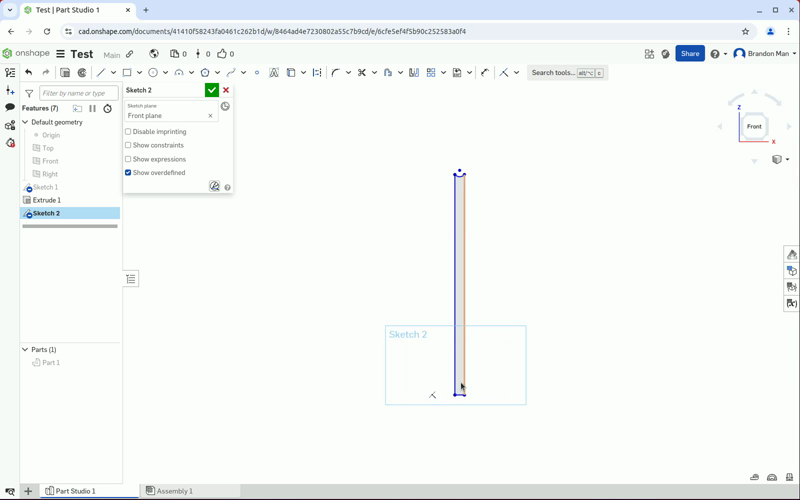
scroll(6)
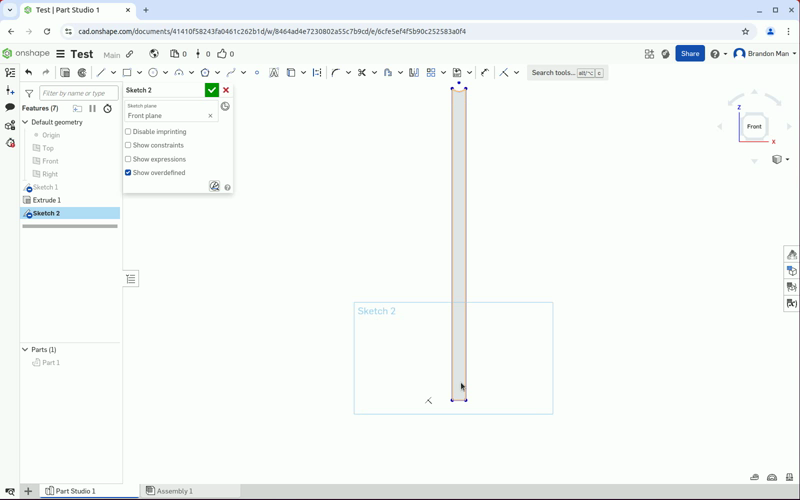
scroll(6)
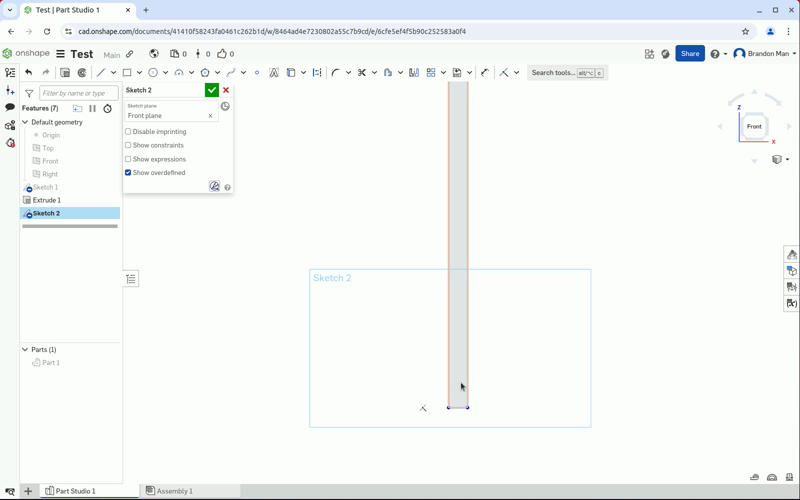
scroll(6)
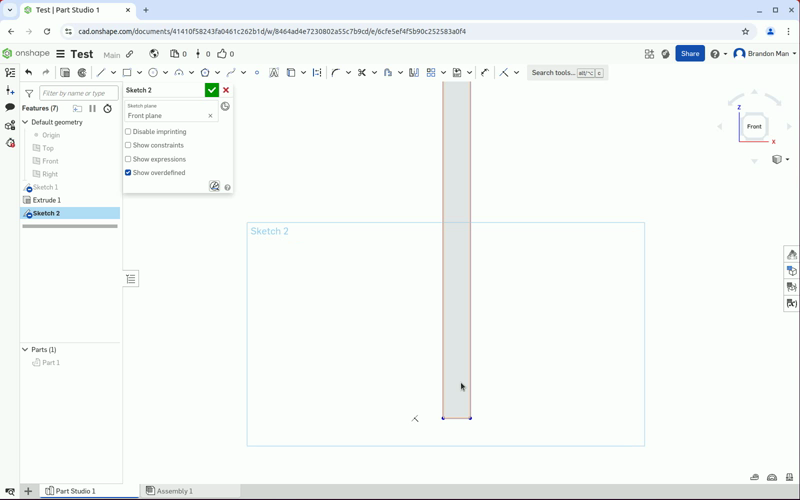
scroll(6)
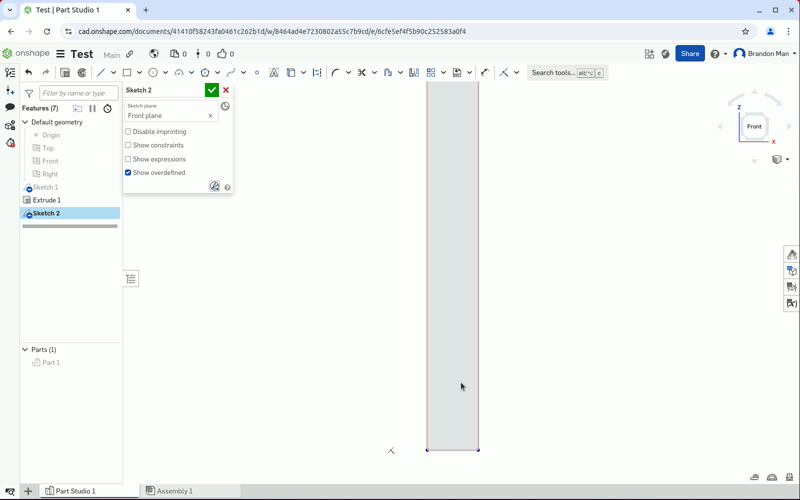
click(461, 382)
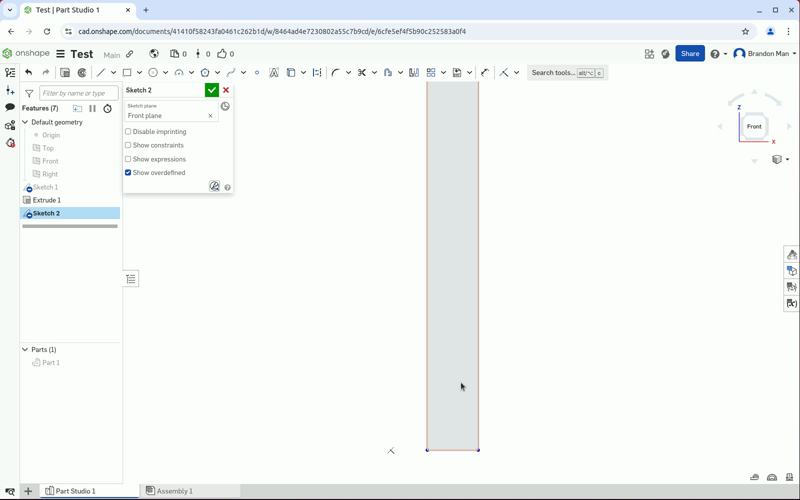
scroll(-6)
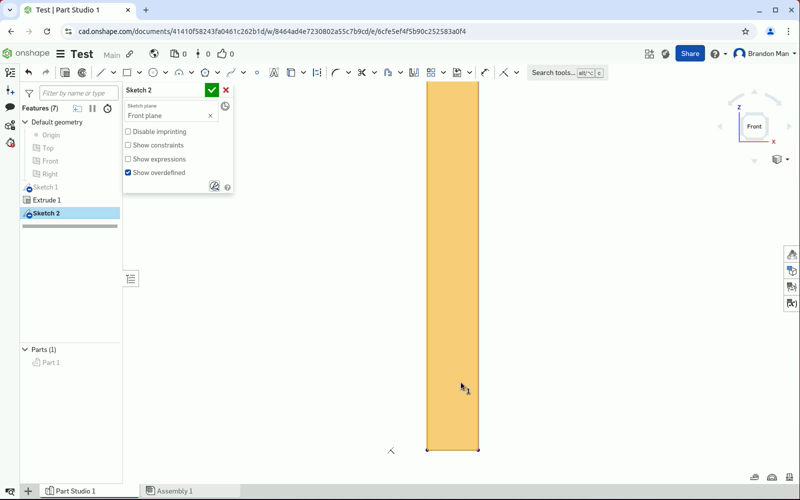
scroll(-6)
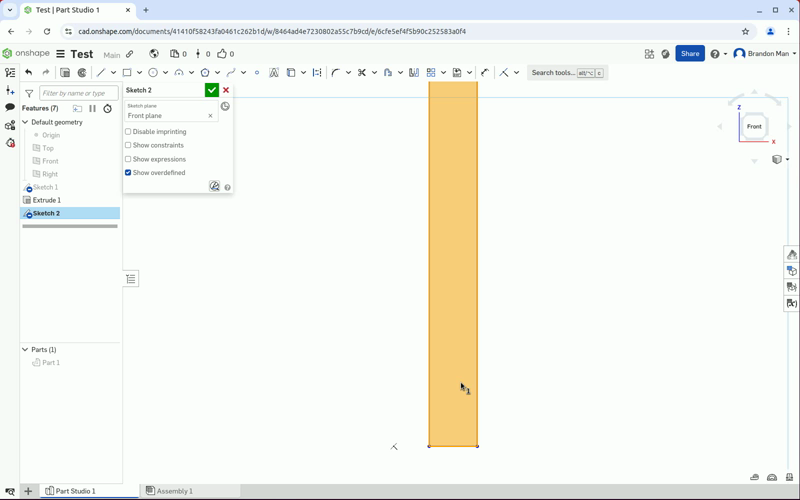
scroll(-6)
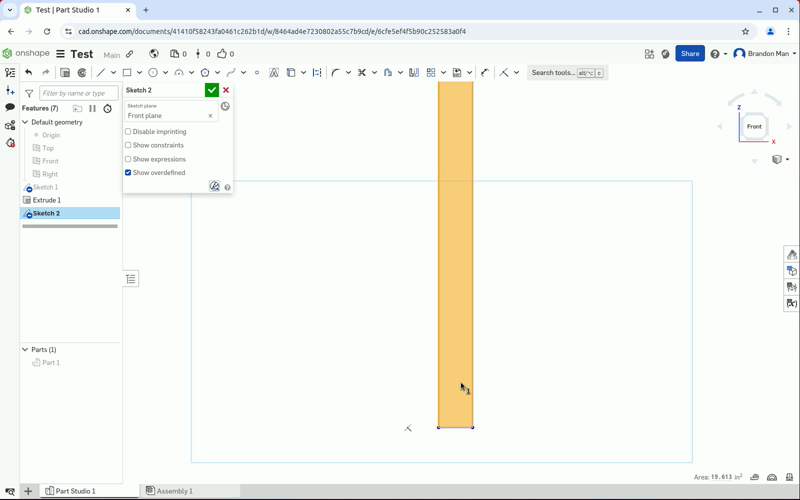
scroll(-6)
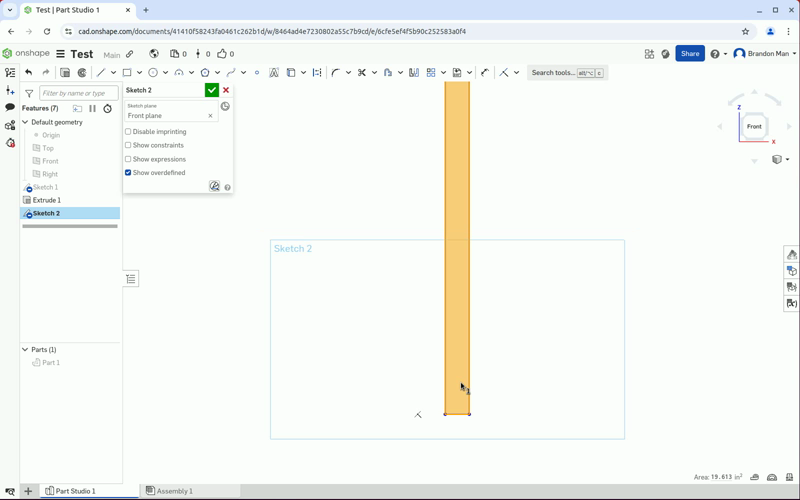
scroll(-6)
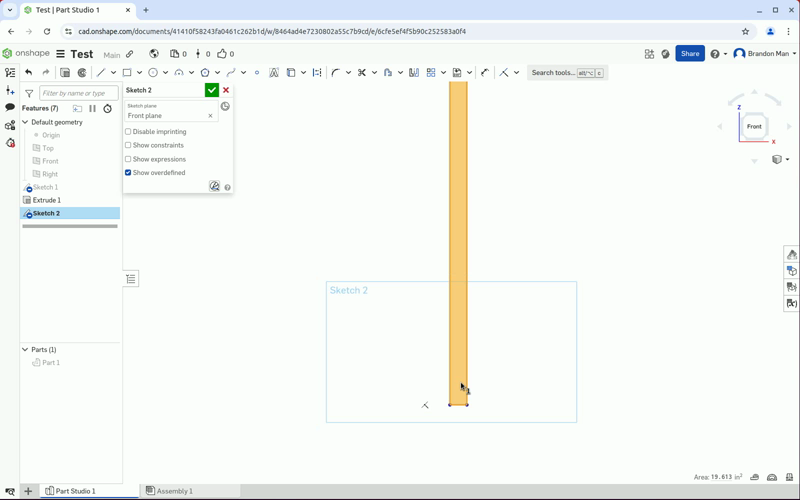
scroll(-6)
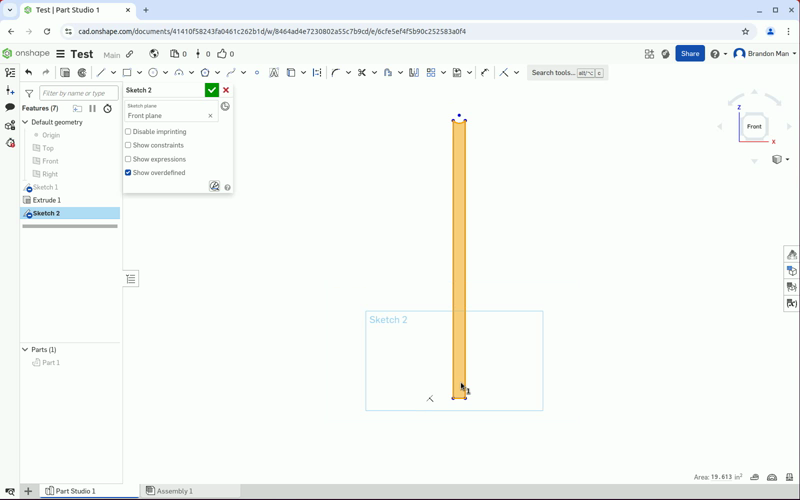
scroll(-6)
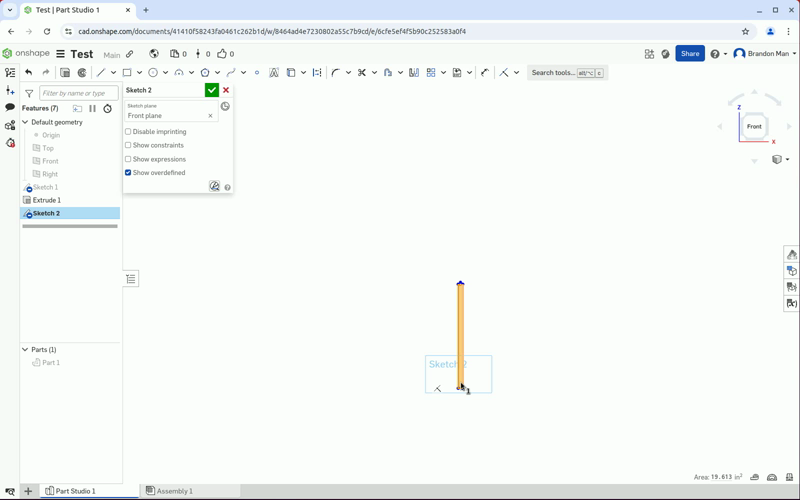
mouse_move(73, 352)
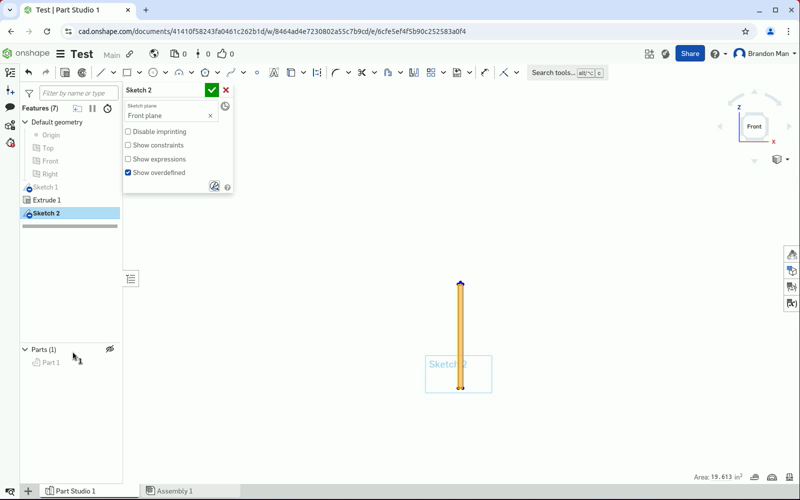
key(shift+y)
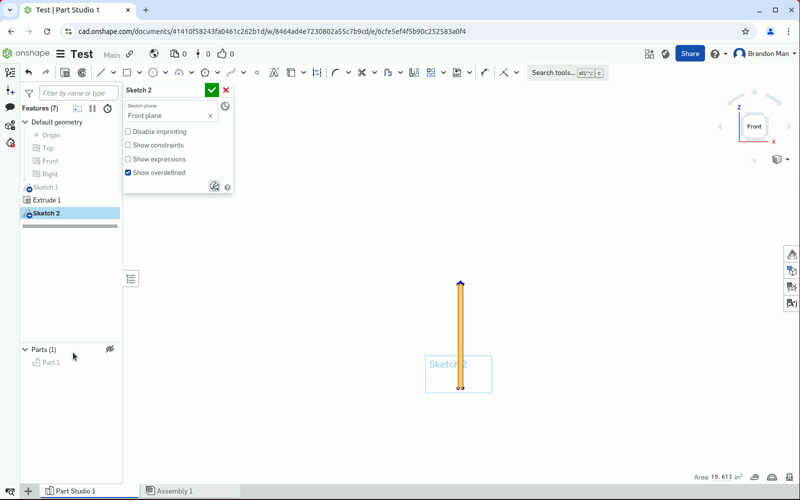
key(shift+e)
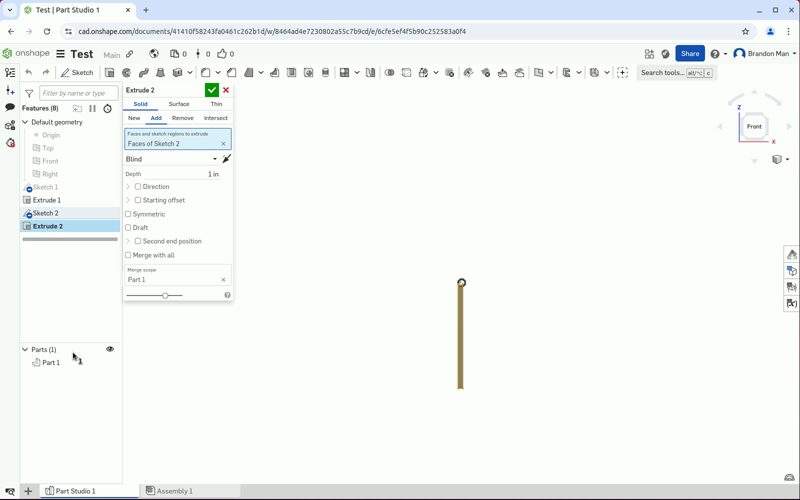
mouse_move(143, 106)
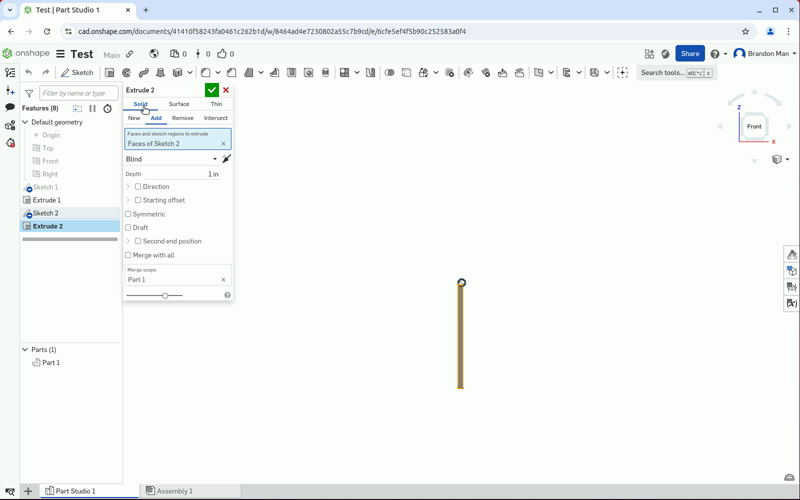
click(143, 106)
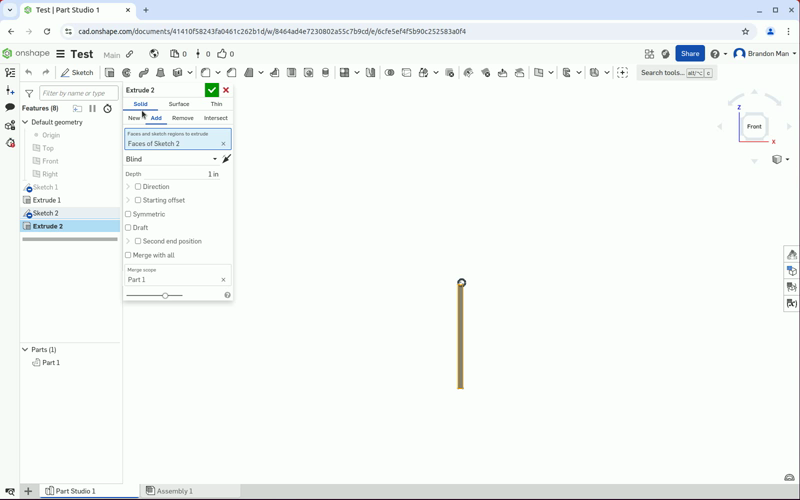
mouse_move(137, 120)
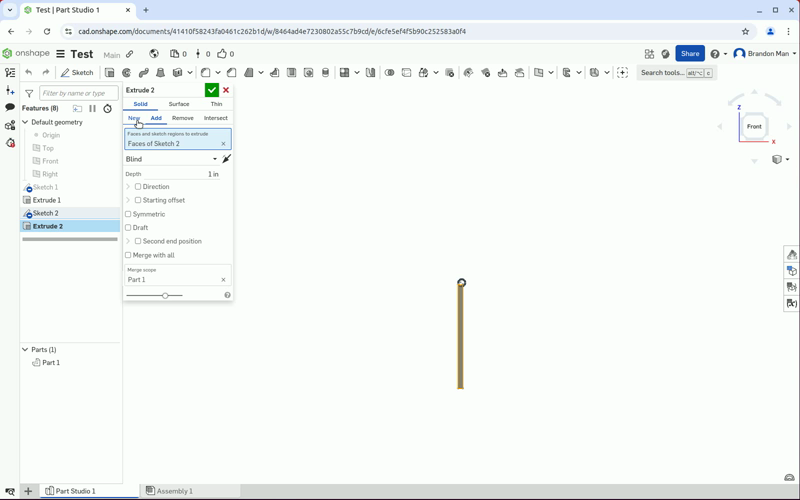
click(137, 120)
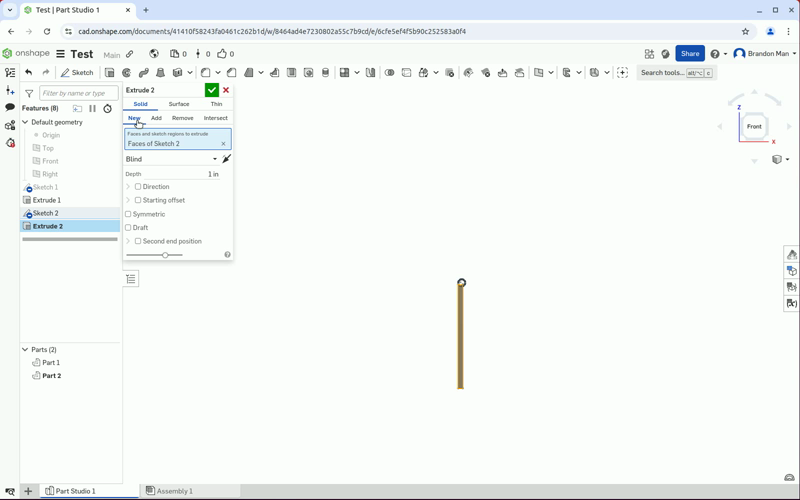
key(tab, 4)
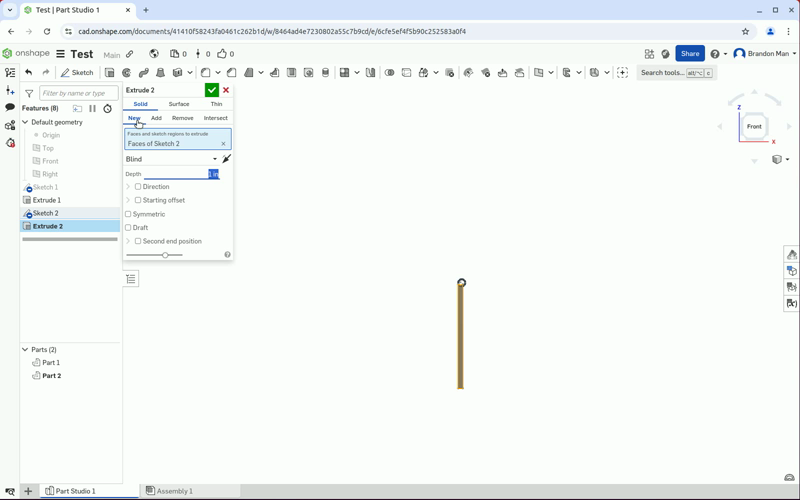
text(1.444)
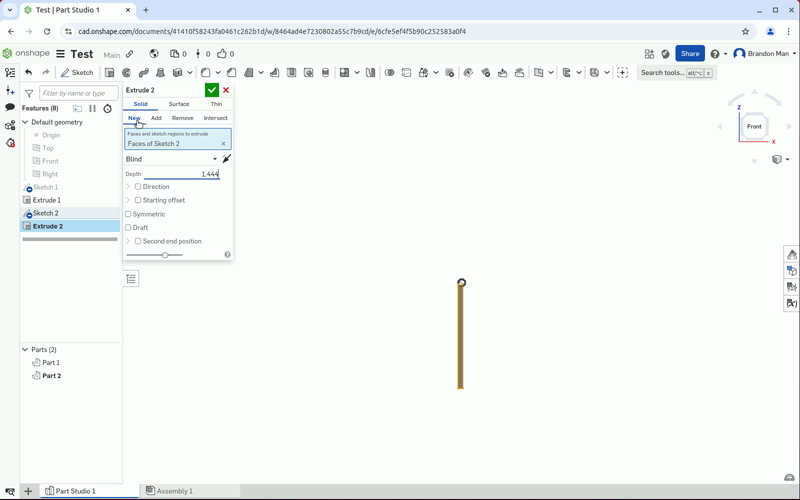
key(tab, 3)
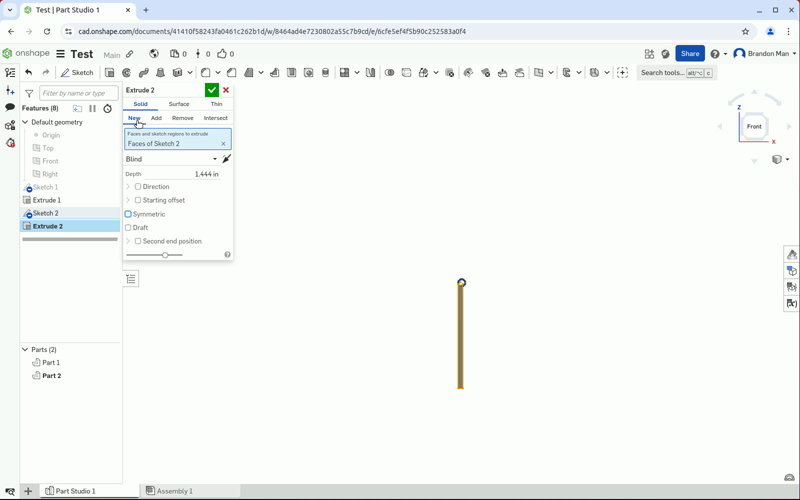
key(space)
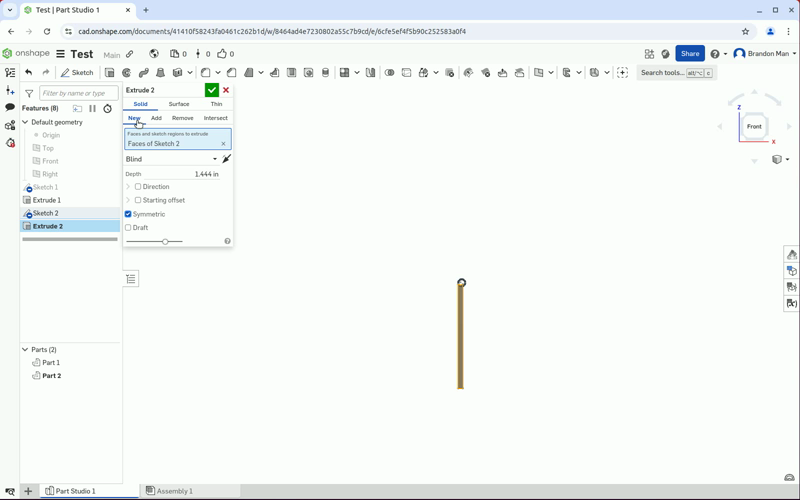
key(enter)
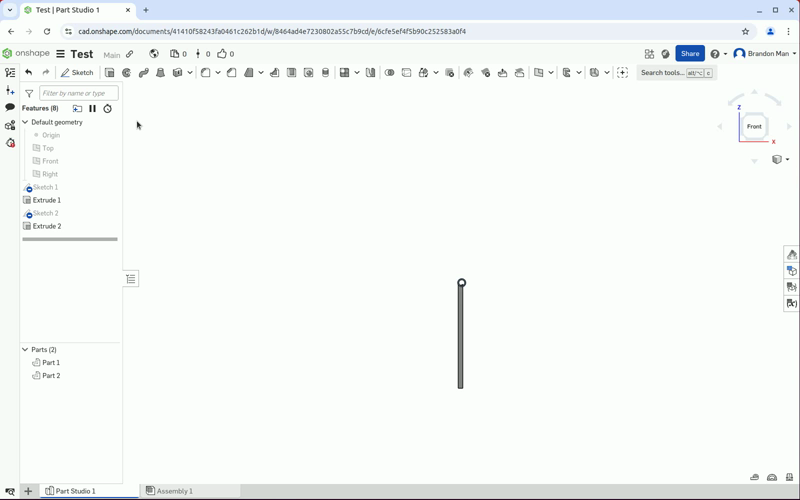
key(shift+h)
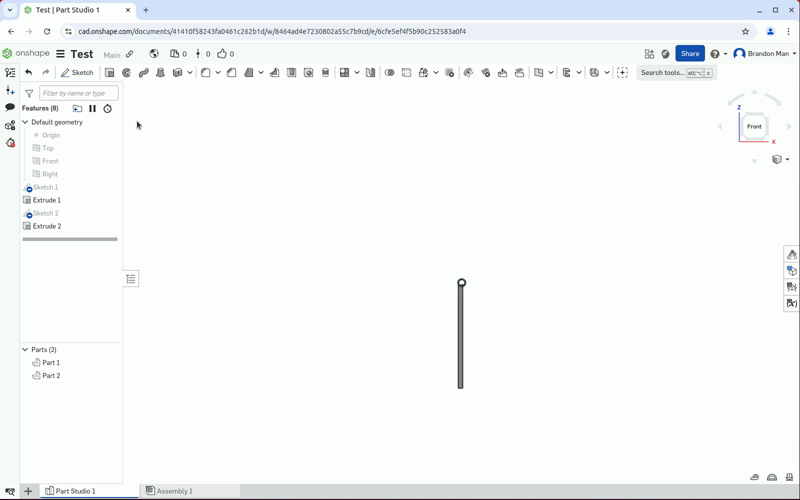
key(shift+h)
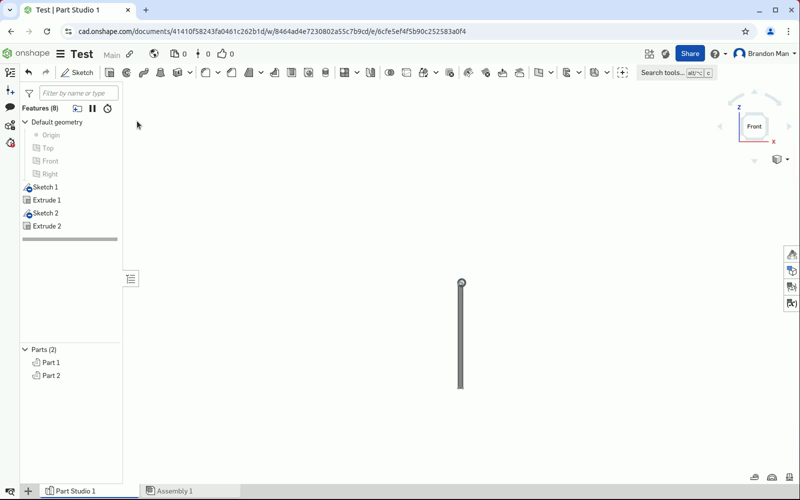
key(shift+7)
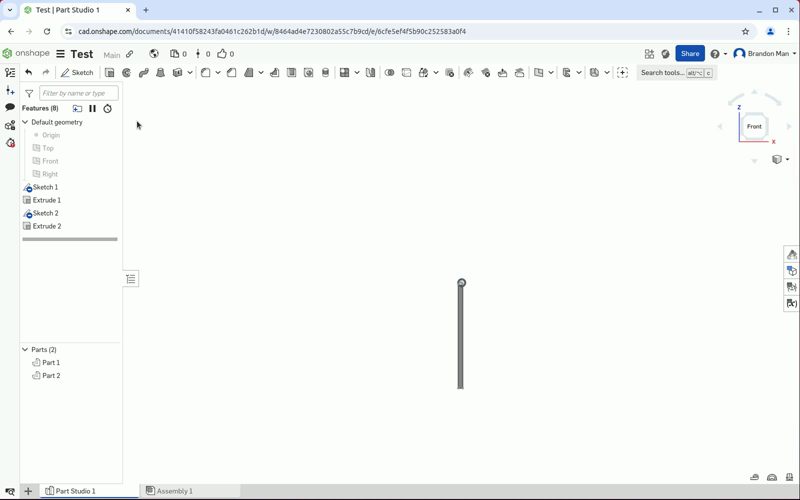
key(left, 2)
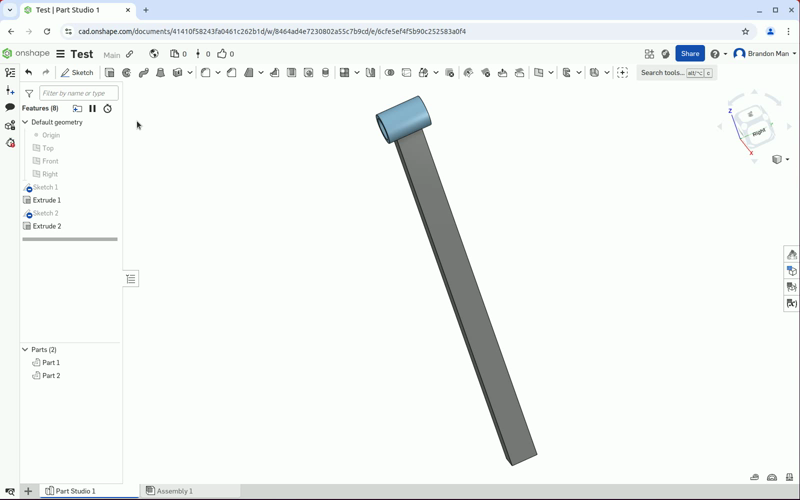
key(down, 2)
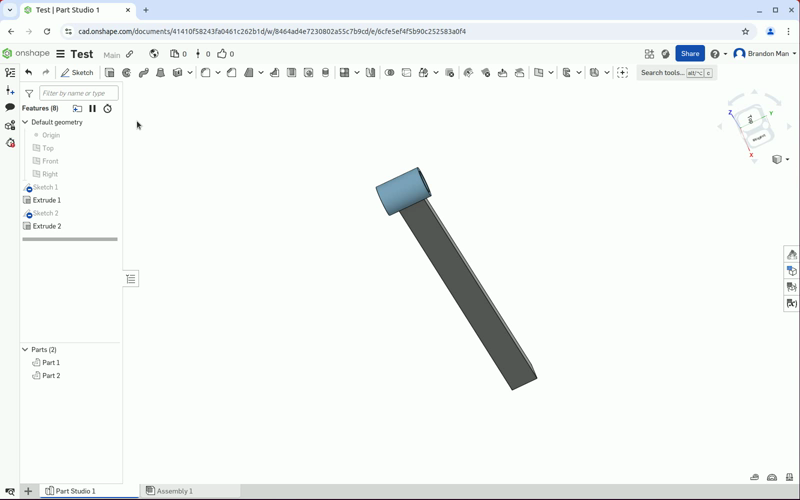
key(up, 2)
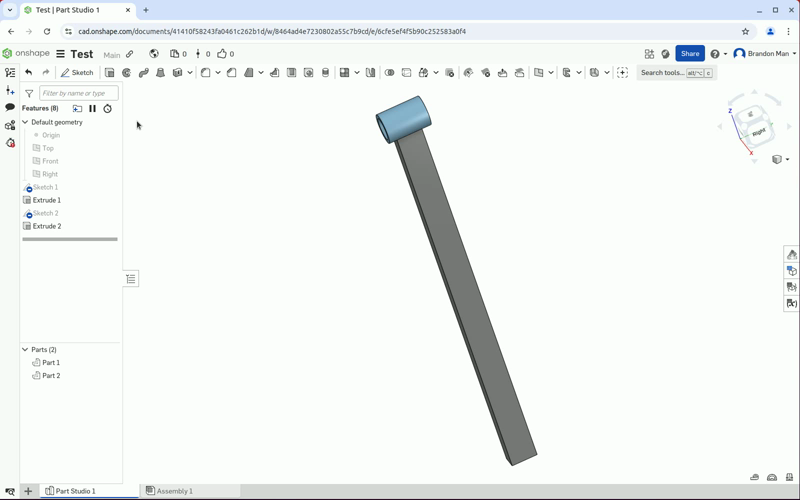
key(right, 2)
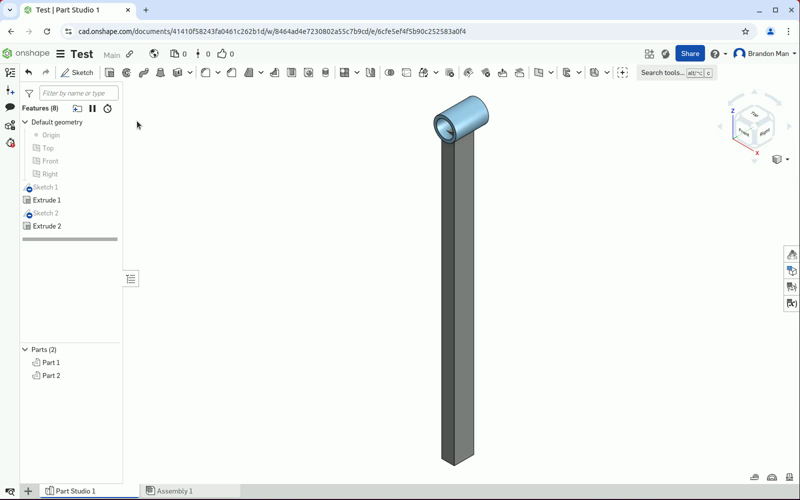
mouse_move(73, 189)
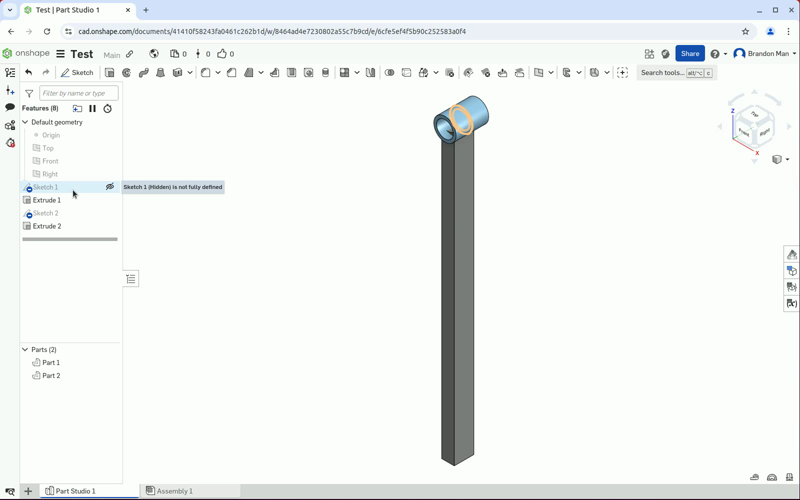
click(73, 189)